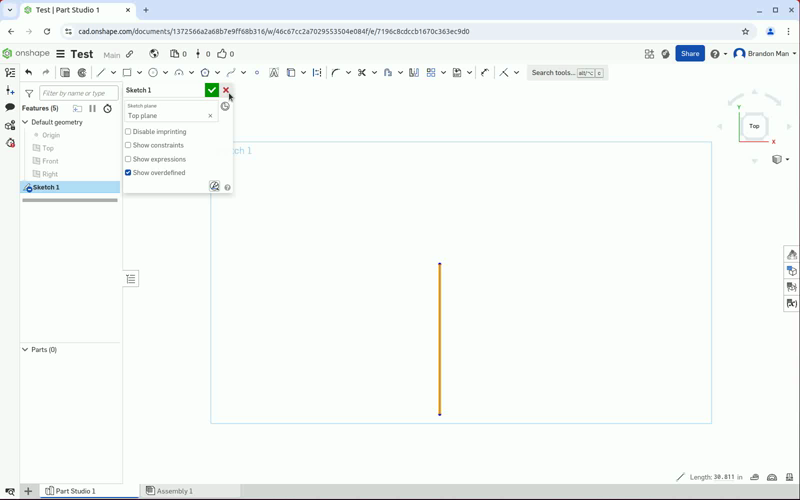
key(shift+h)
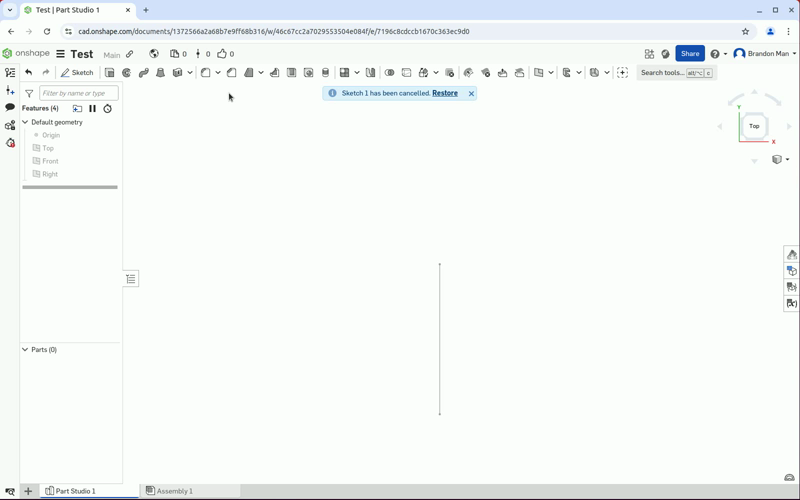
mouse_move(73, 352)
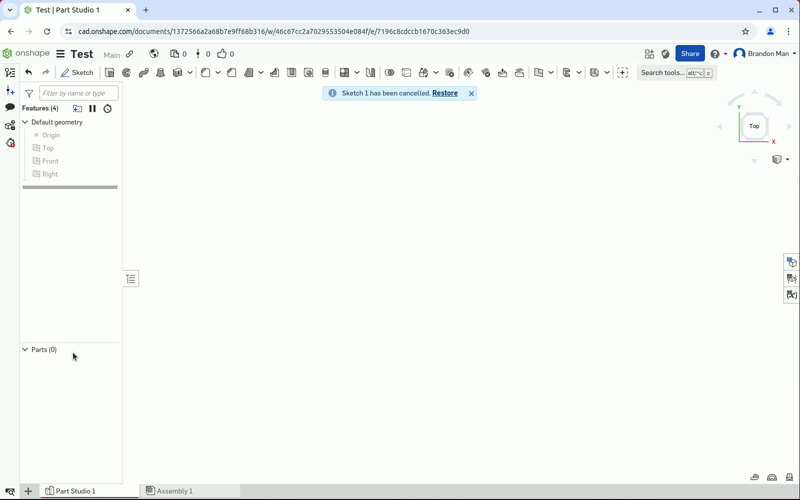
key(y)
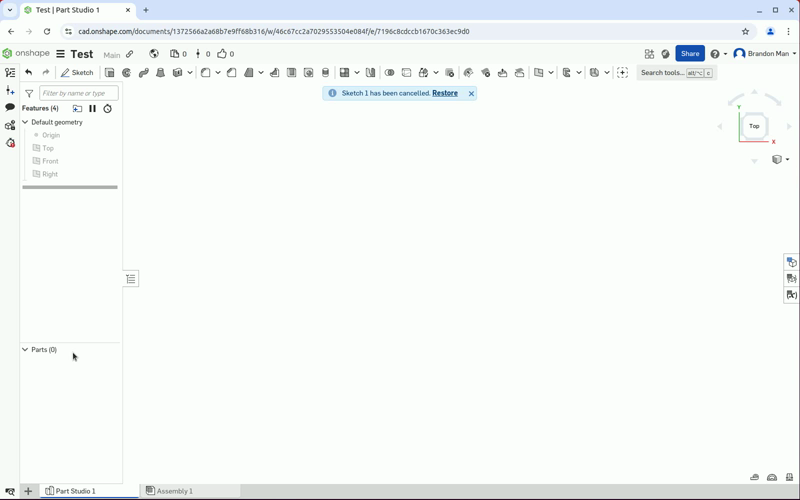
key(shift+p)
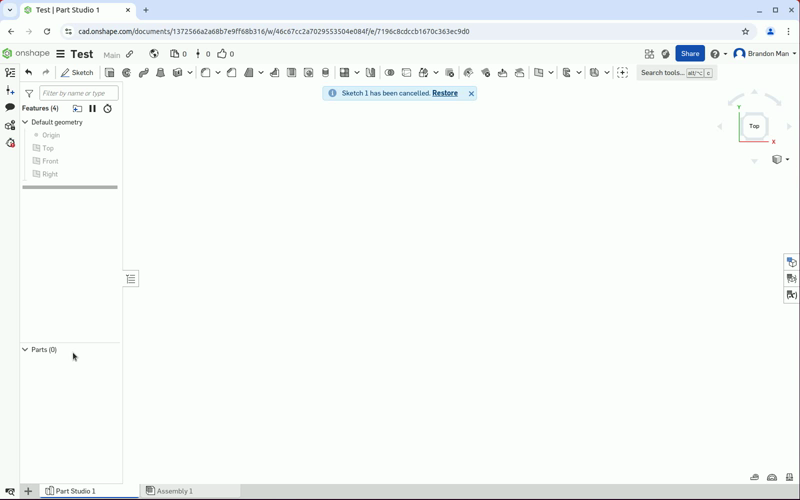
key(space)
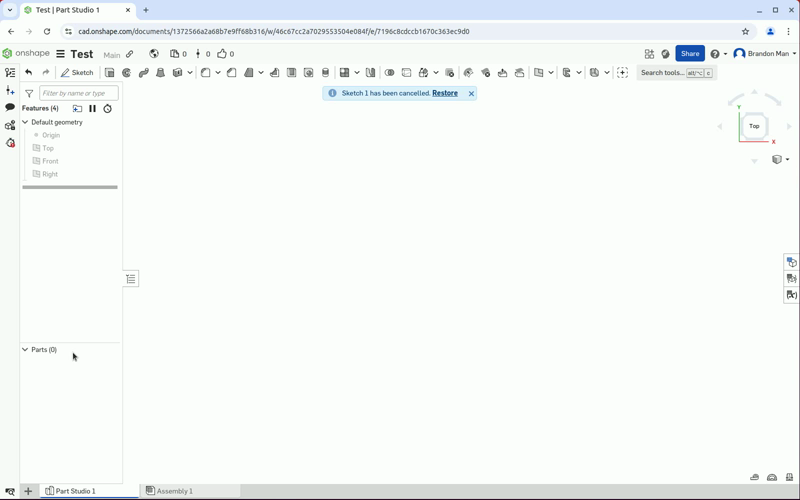
key_down(shift)
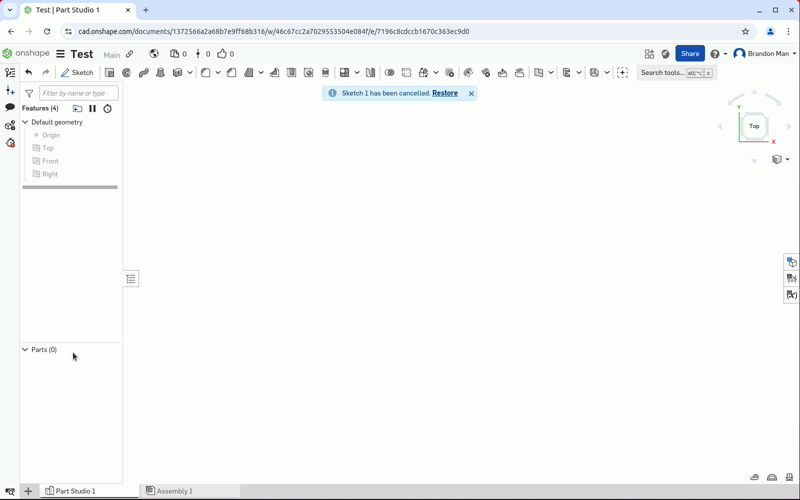
key(up)
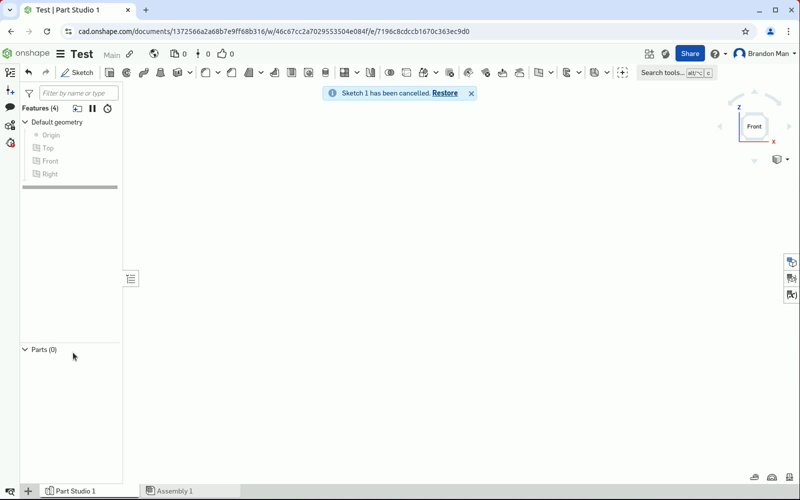
key_up(shift)
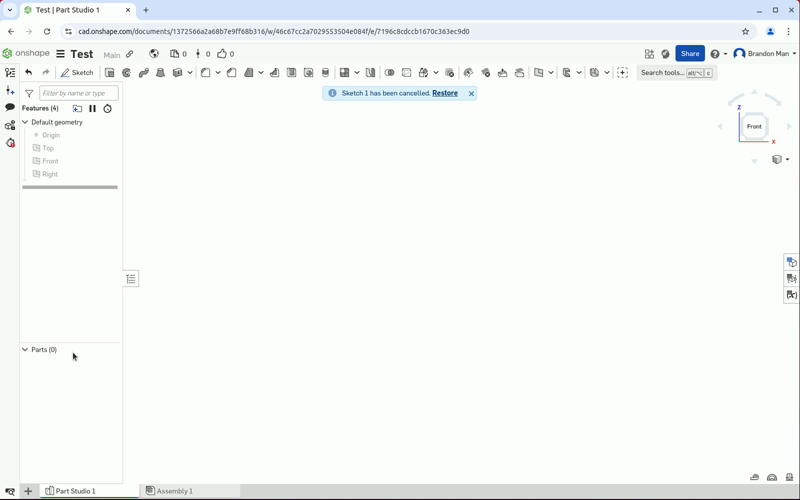
mouse_move(73, 352)
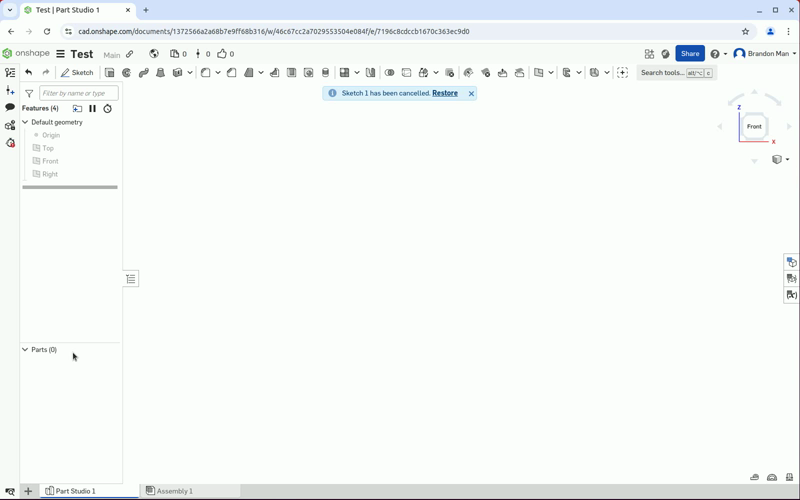
key(shift+y)
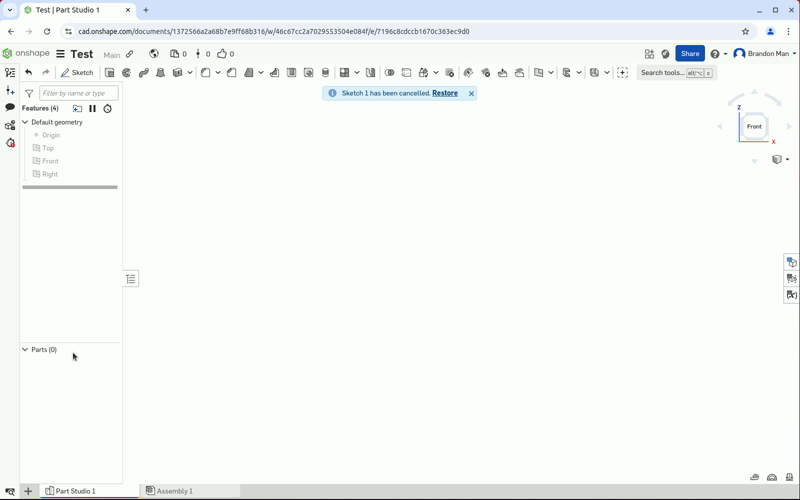
key(shift+s)
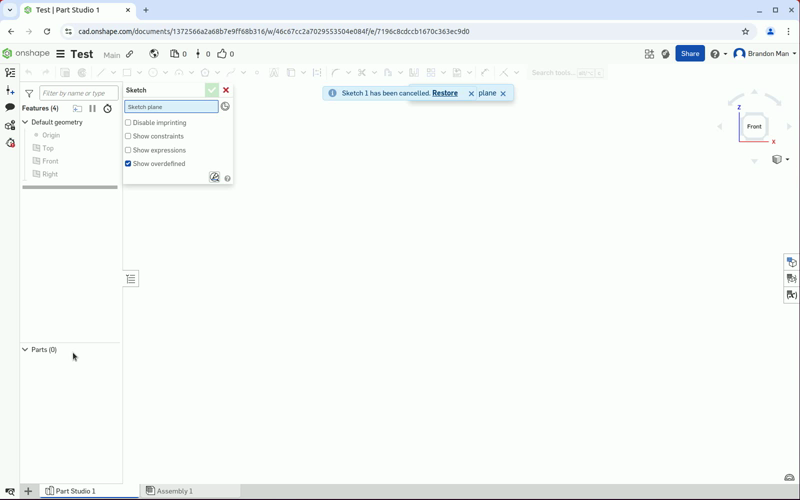
mouse_move(73, 163)
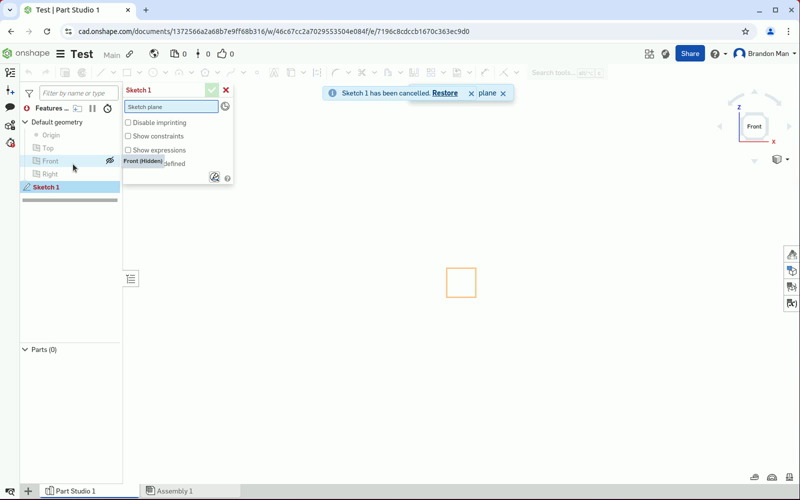
click(73, 163)
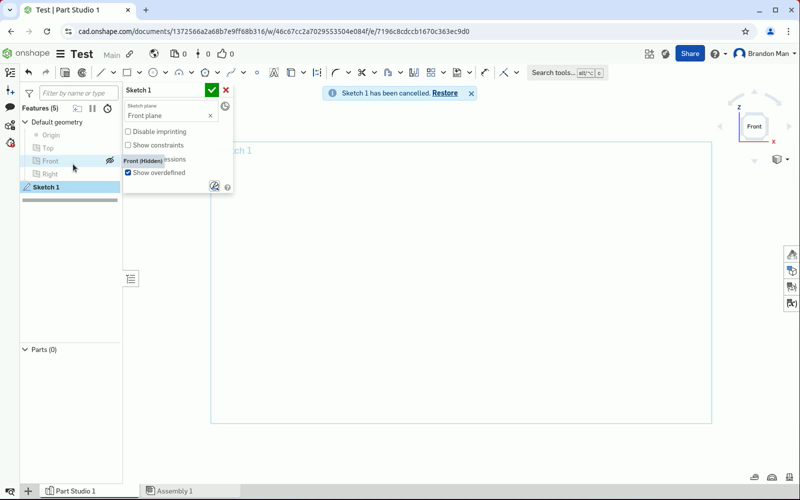
mouse_move(73, 352)
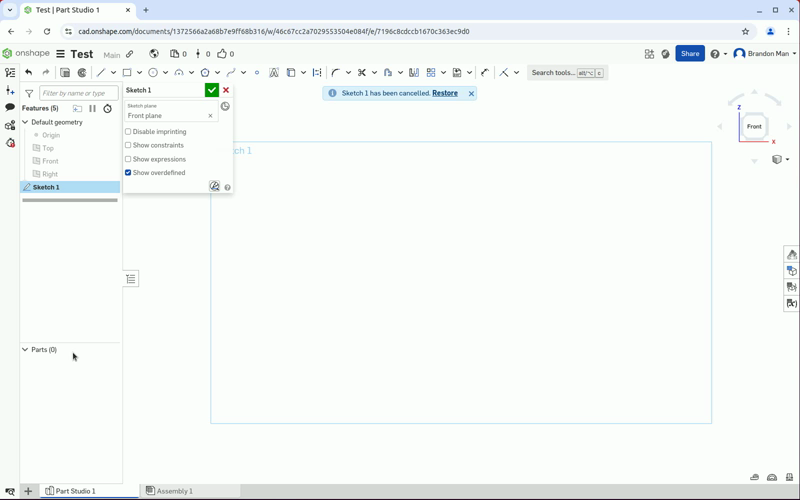
key(y)
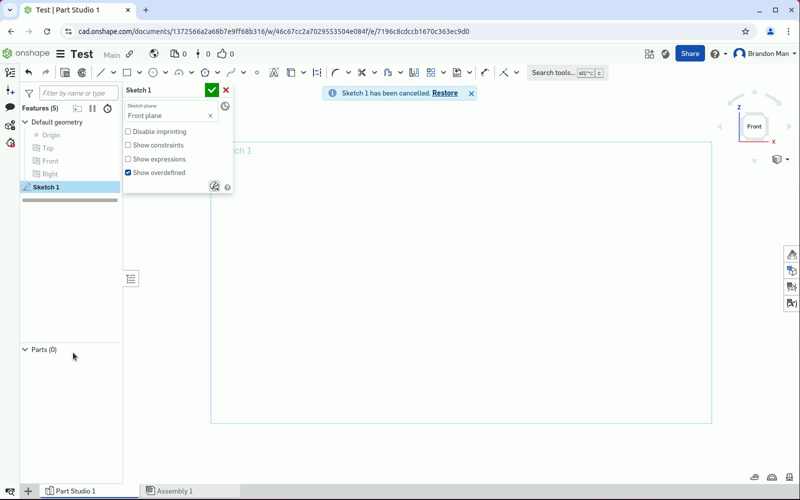
key(l)
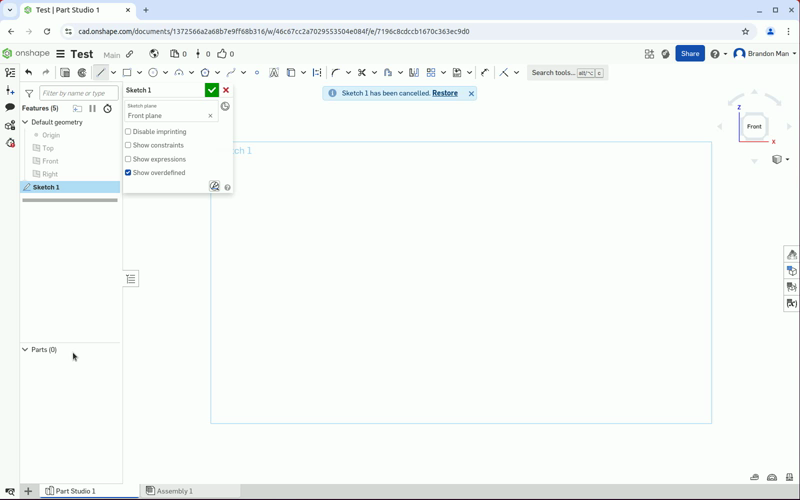
key_down(shift)
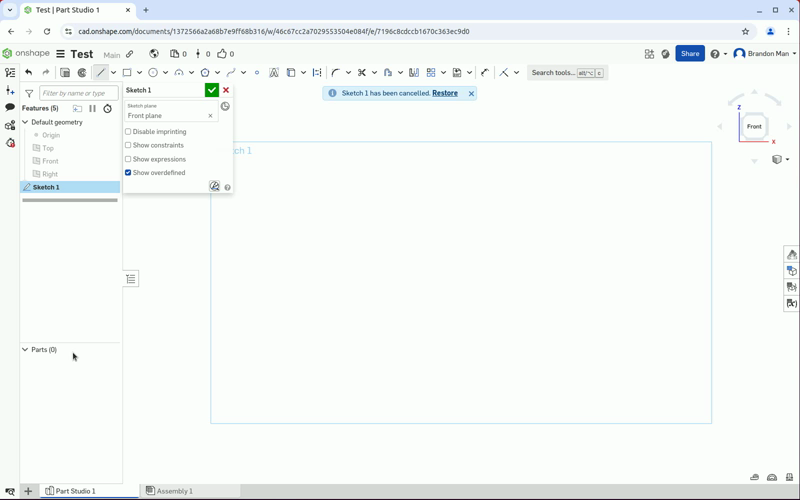
mouse_move(348, 282)
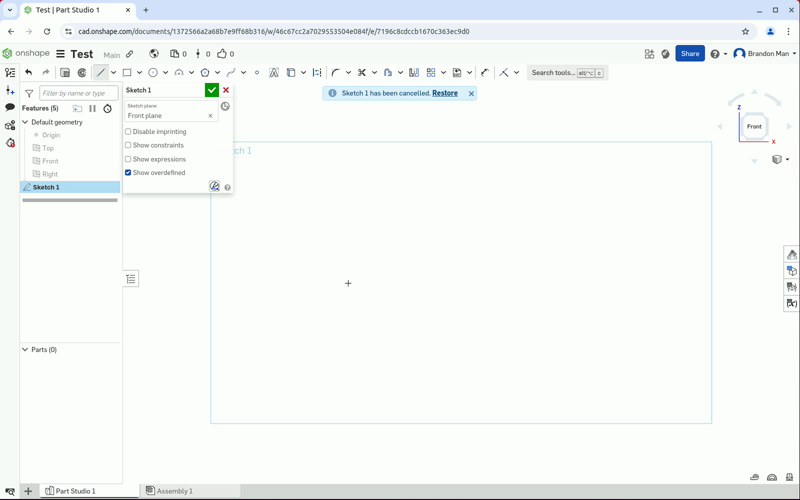
click(348, 282)
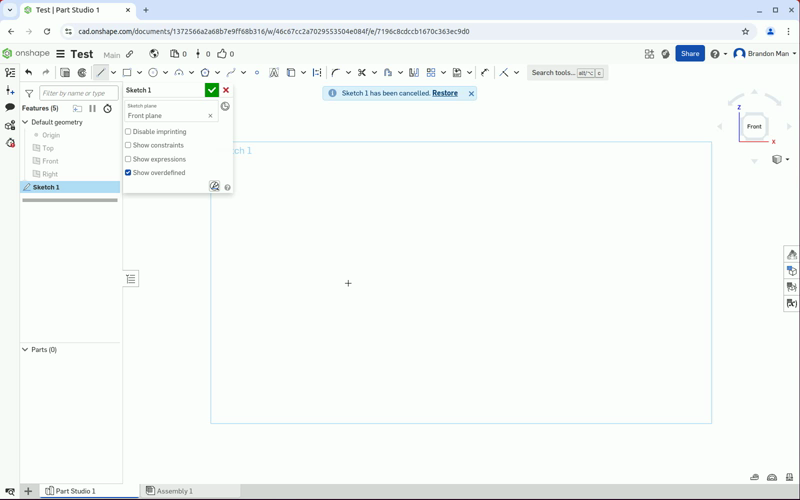
key_up(shift)
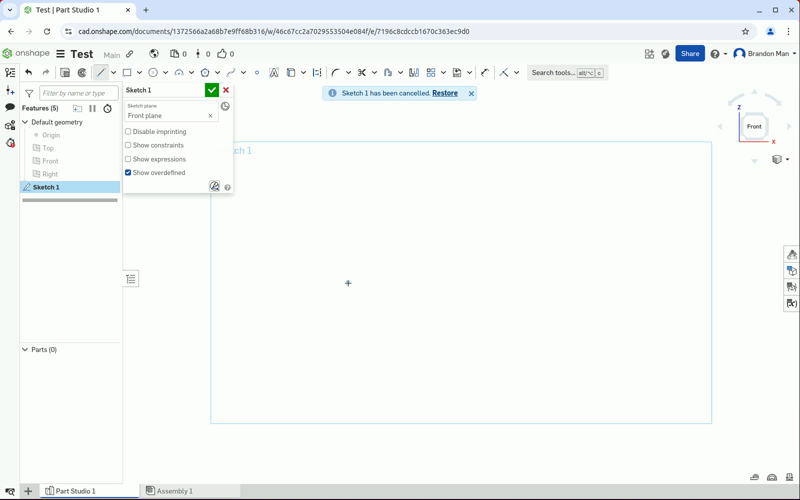
key_down(shift)
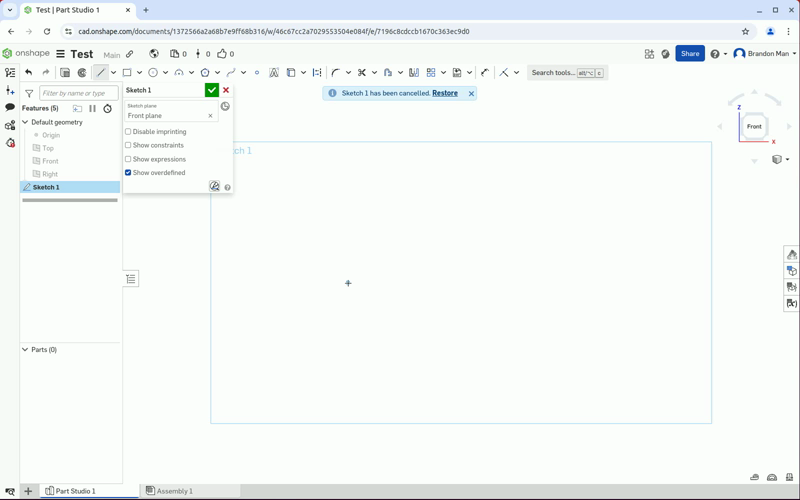
mouse_move(460, 282)
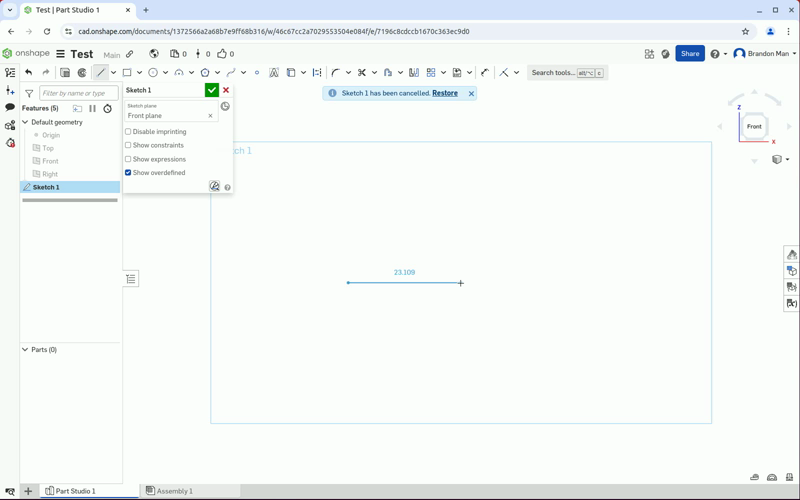
click(460, 282)
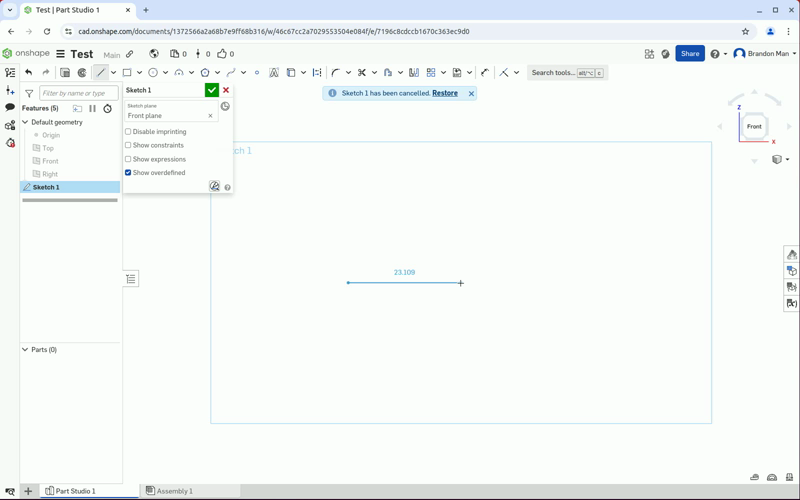
key_up(shift)
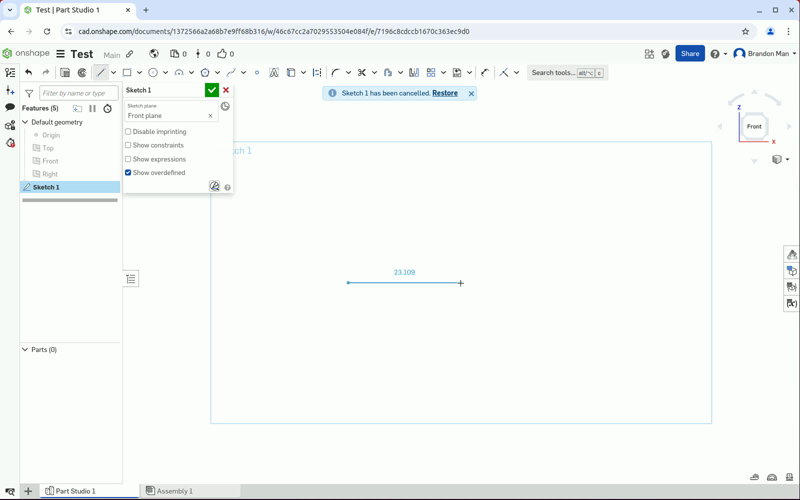
key_down(shift)
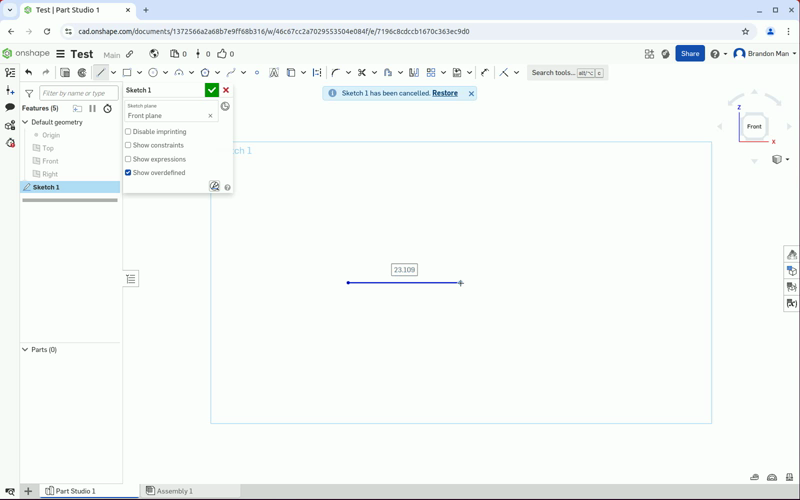
mouse_move(402, 176)
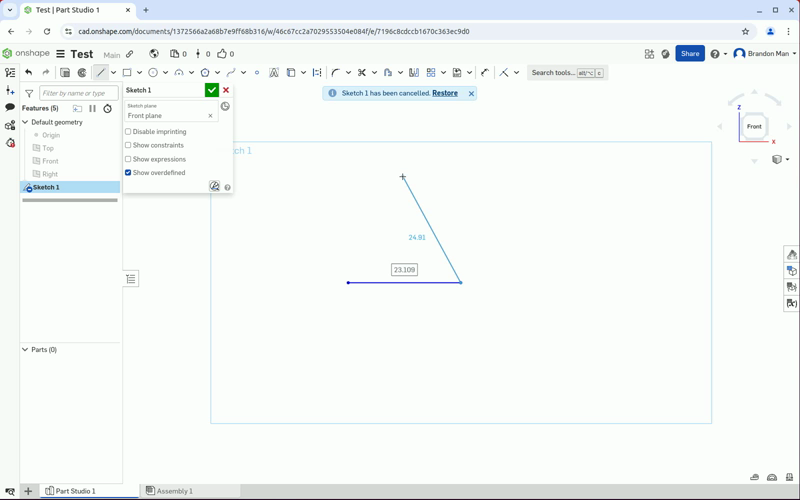
click(402, 176)
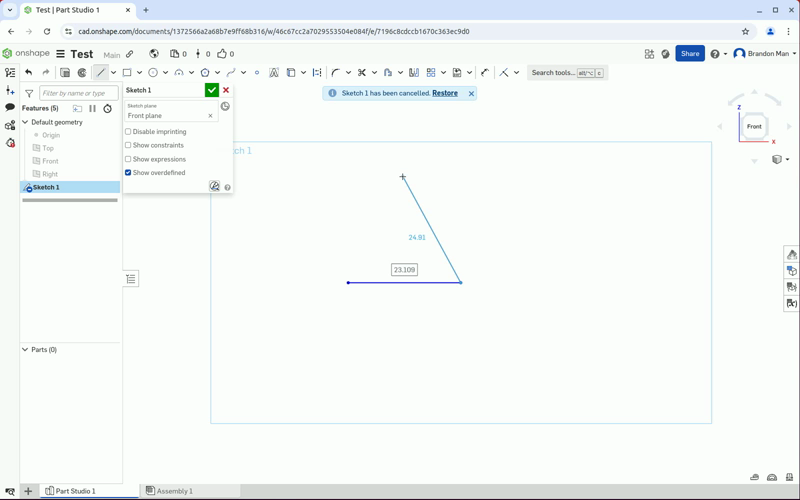
key_up(shift)
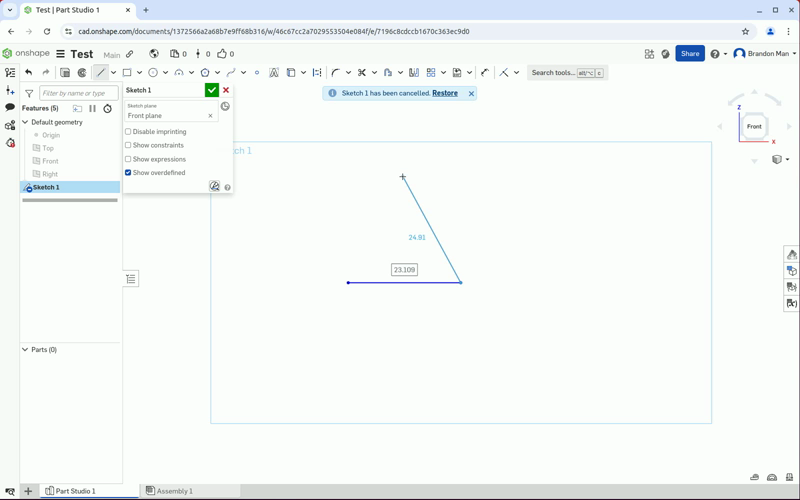
key_down(shift)
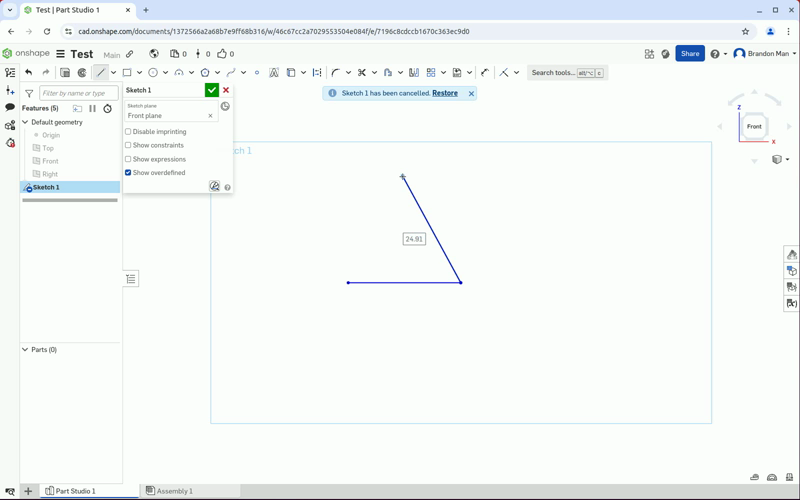
mouse_move(348, 282)
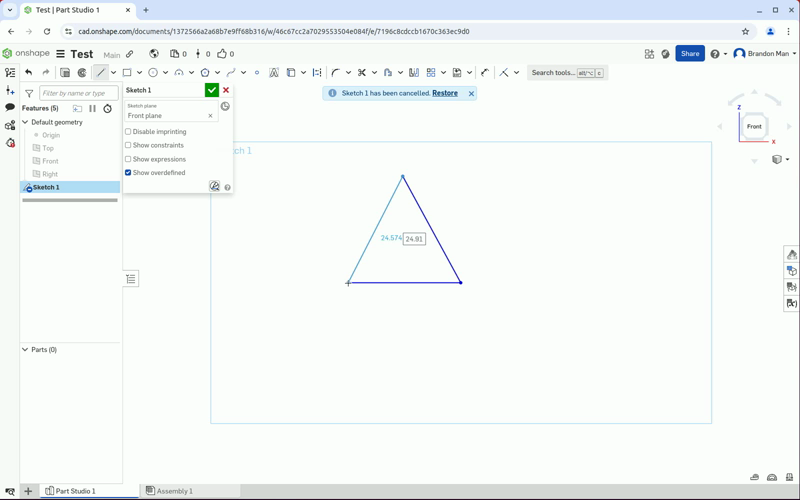
key_up(shift)
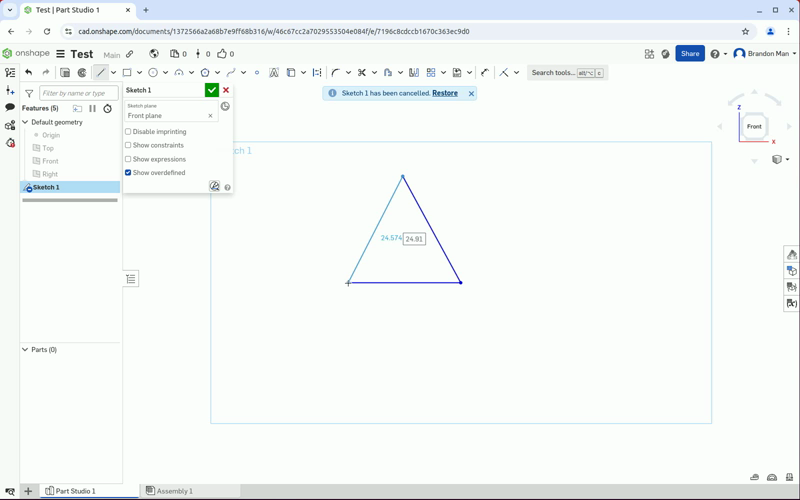
click(348, 282)
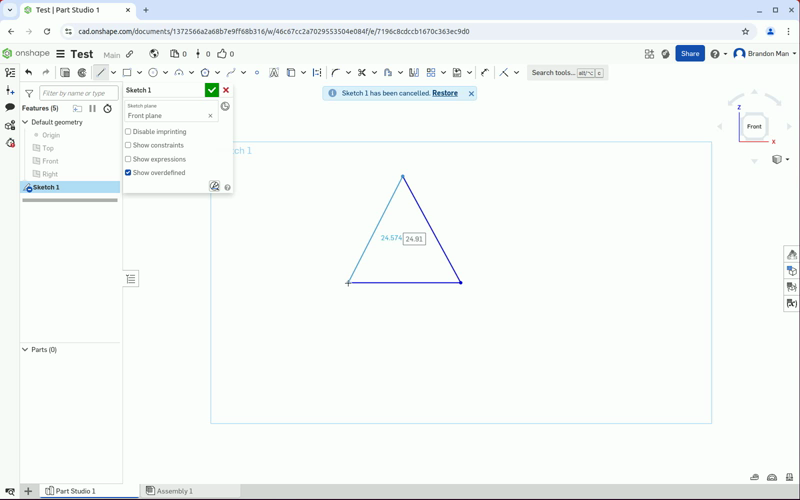
key(esc)
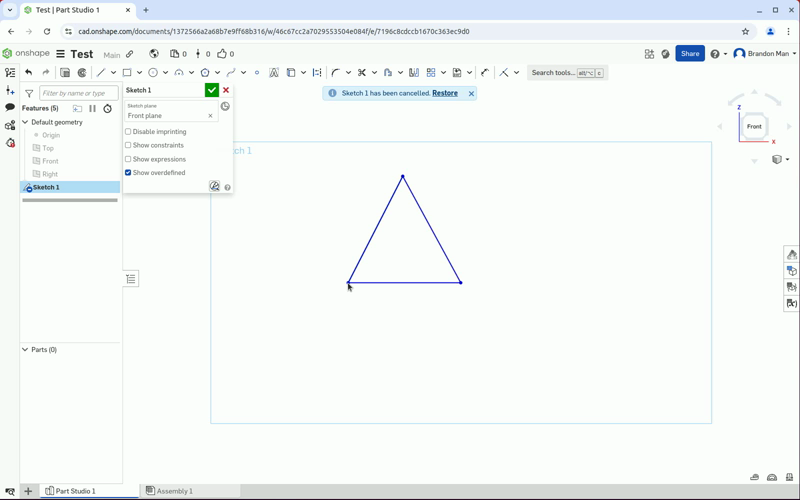
mouse_move(377, 271)
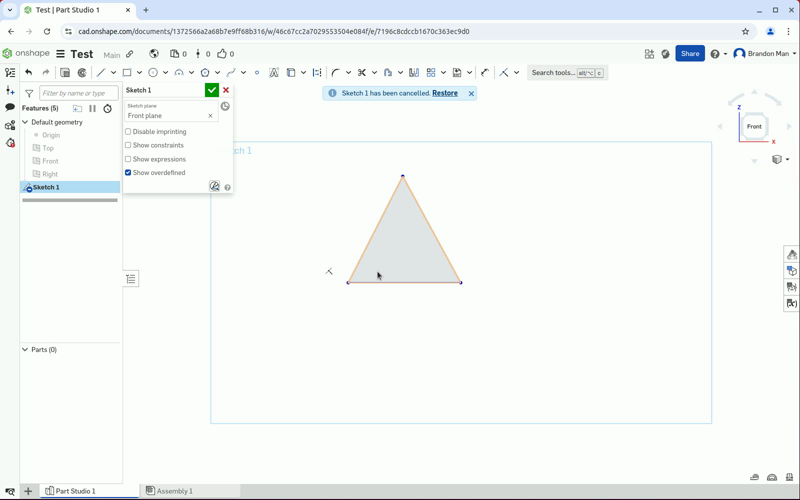
click(377, 271)
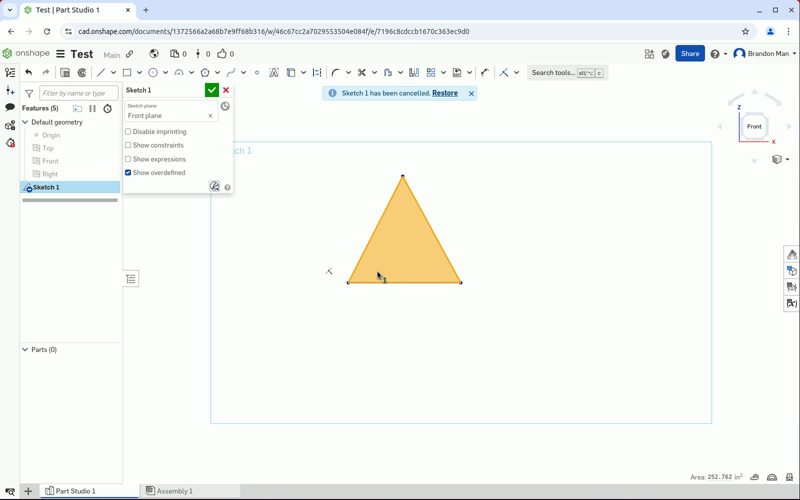
mouse_move(73, 352)
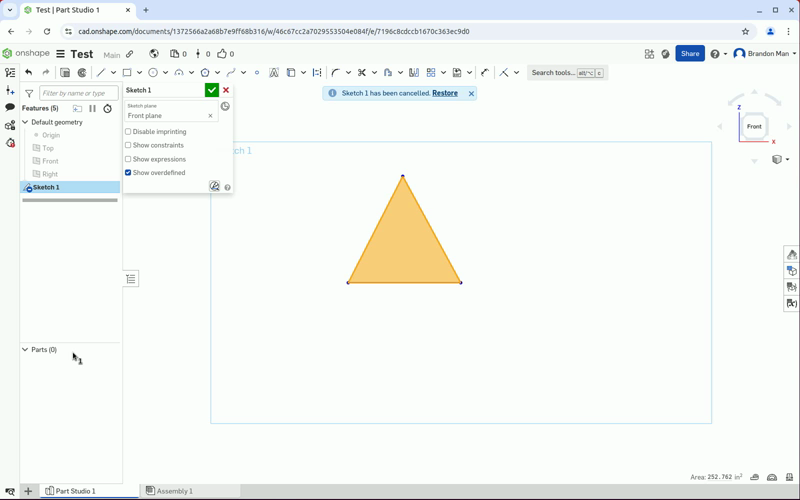
key(shift+y)
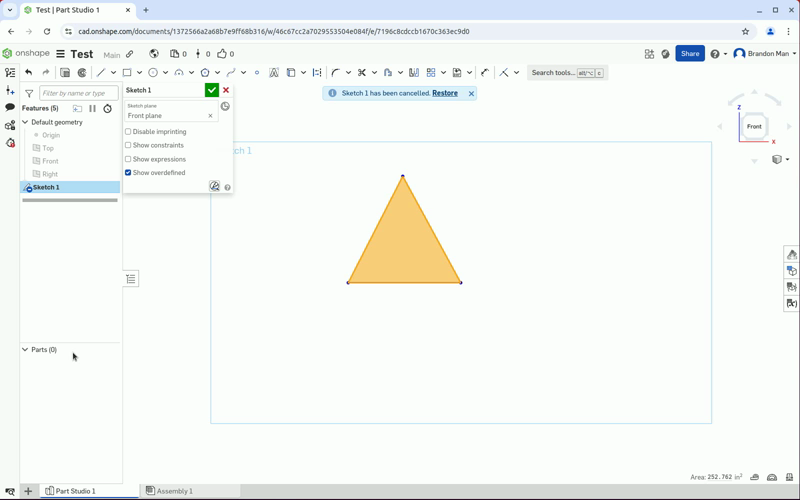
key(shift+e)
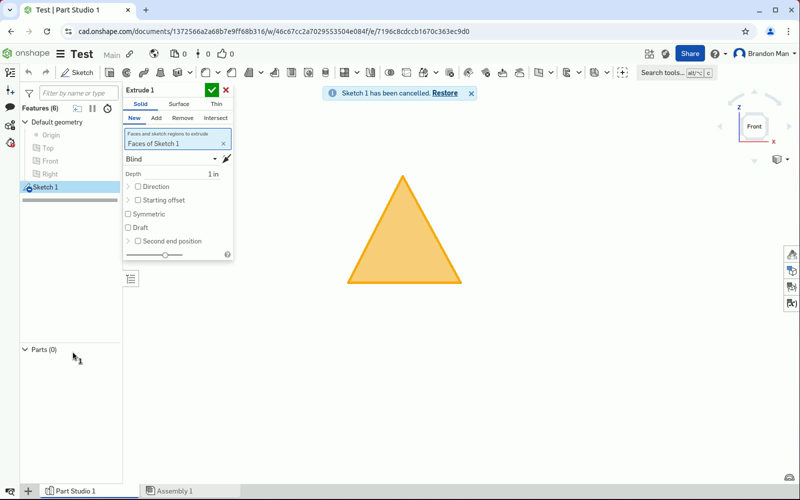
mouse_move(143, 106)
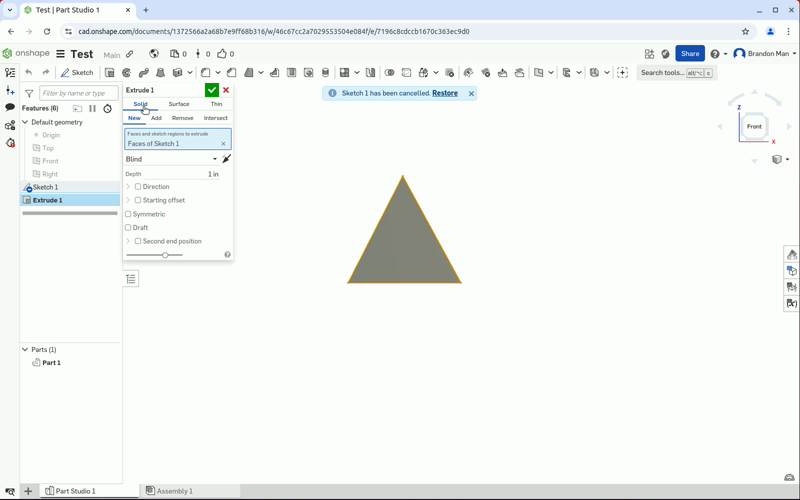
click(143, 106)
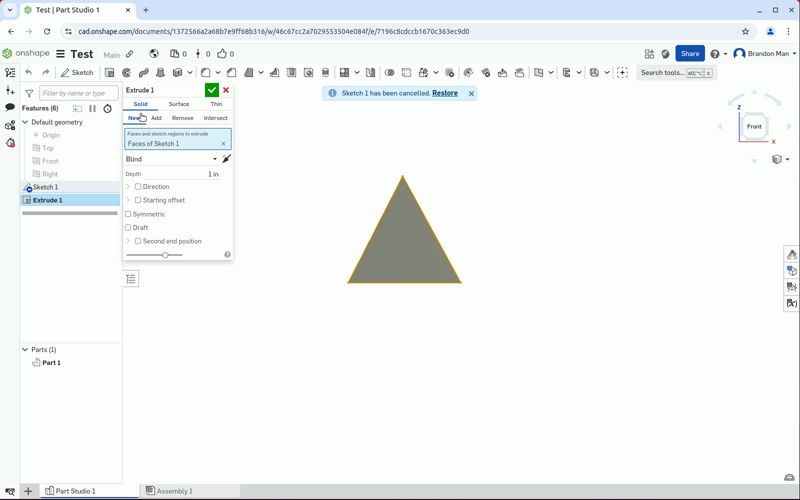
mouse_move(137, 120)
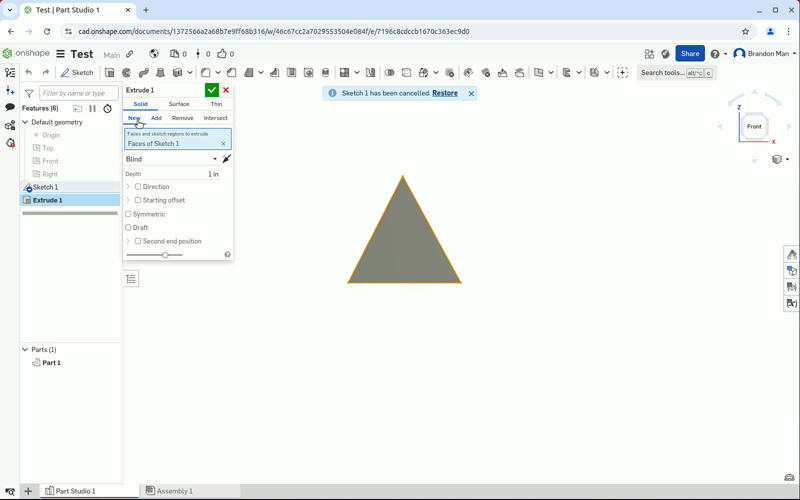
click(137, 120)
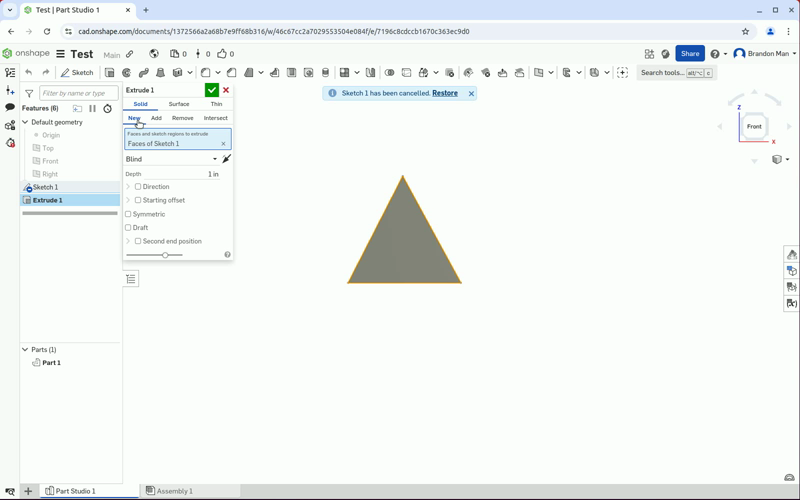
key(tab, 4)
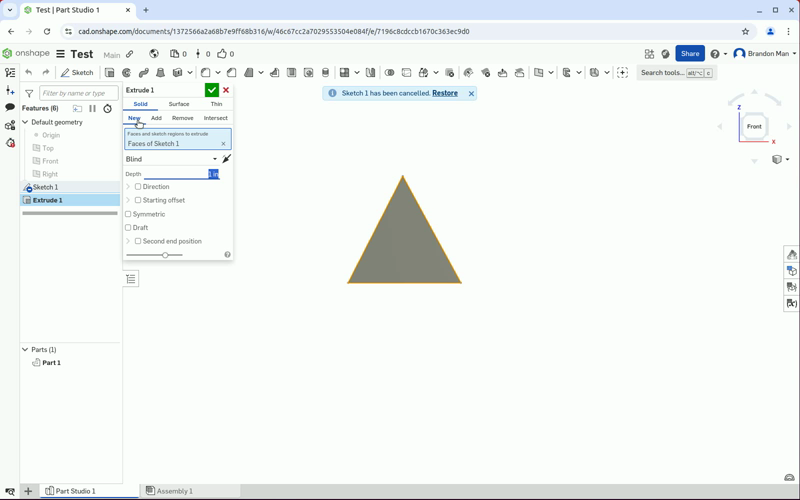
text(10.11)
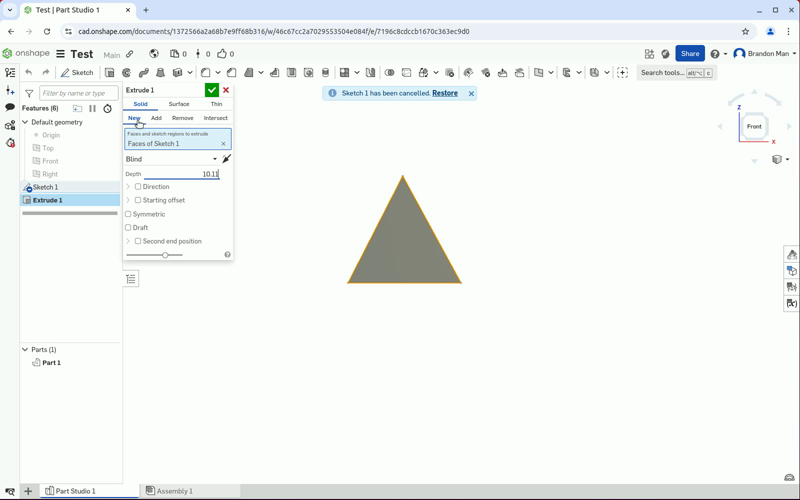
key(enter)
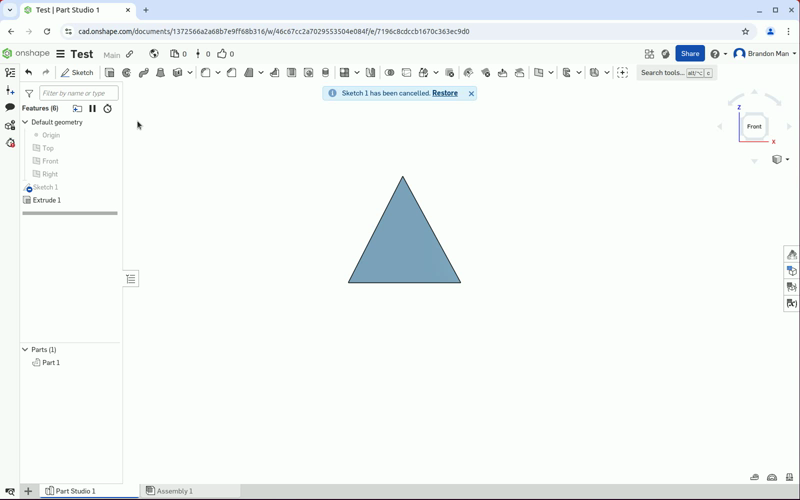
key(shift+h)
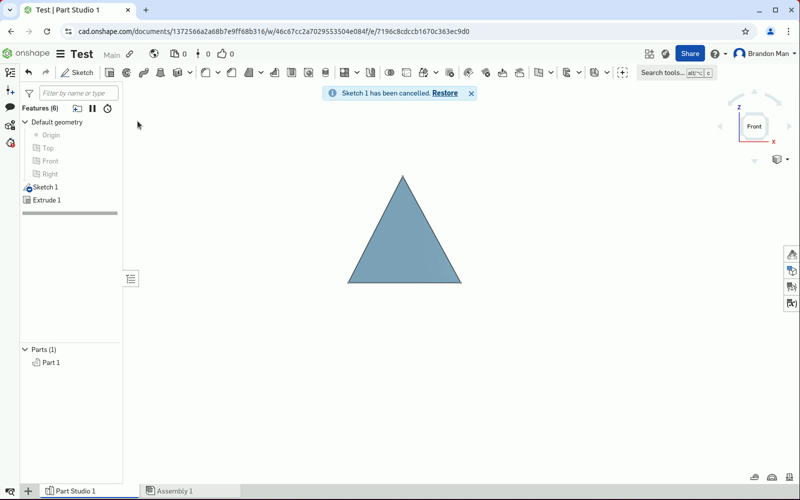
key(shift+h)
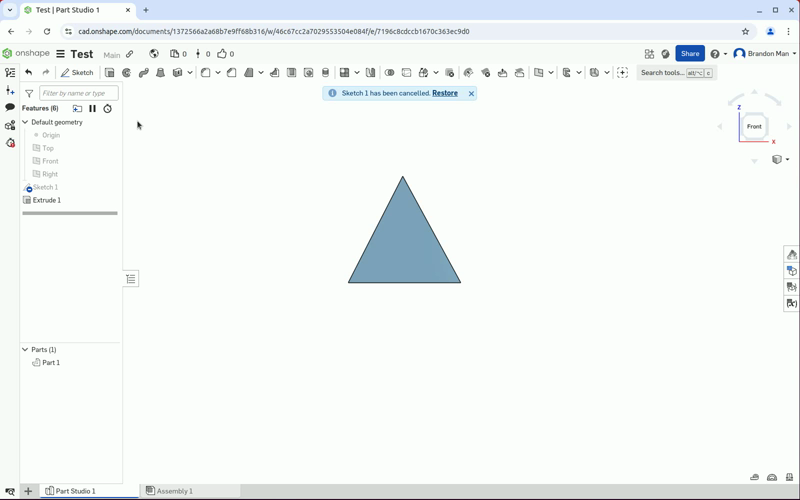
mouse_move(73, 189)
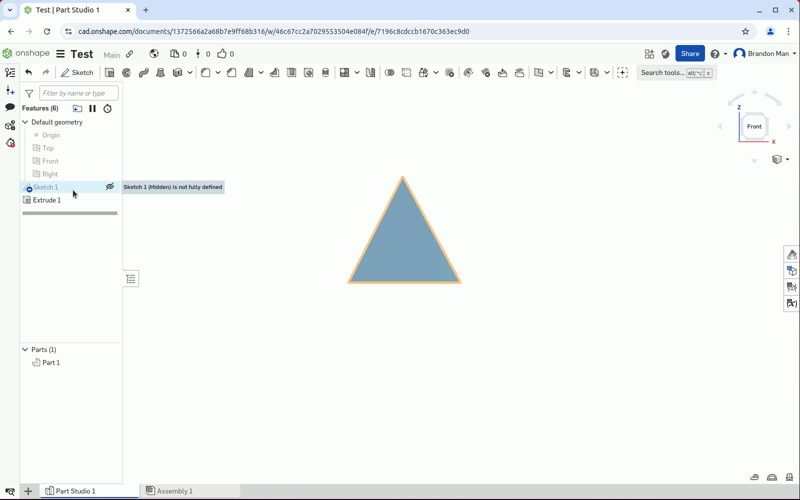
click(73, 189)
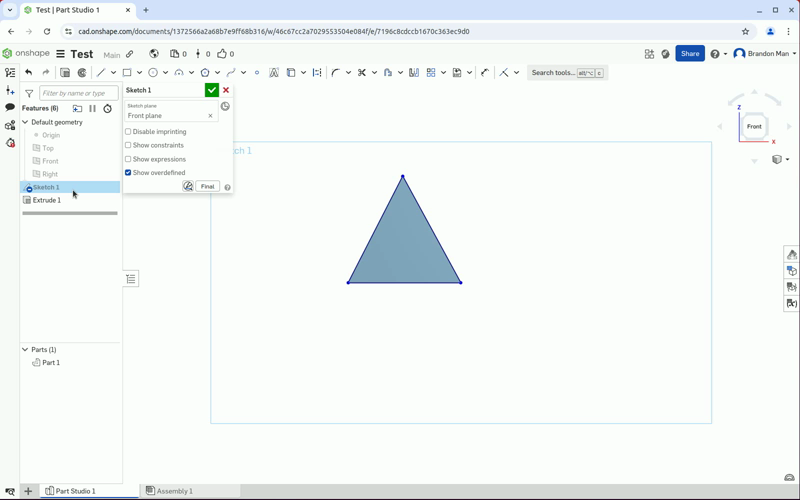
mouse_move(229, 92)
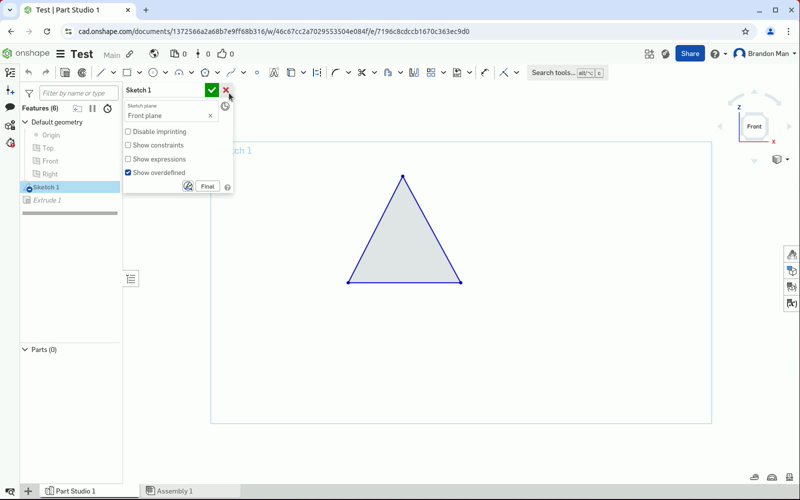
click(229, 92)
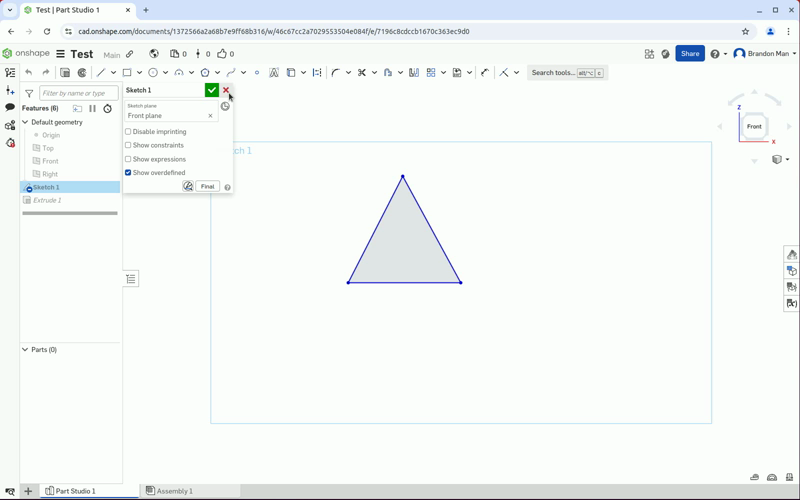
key(shift+s)
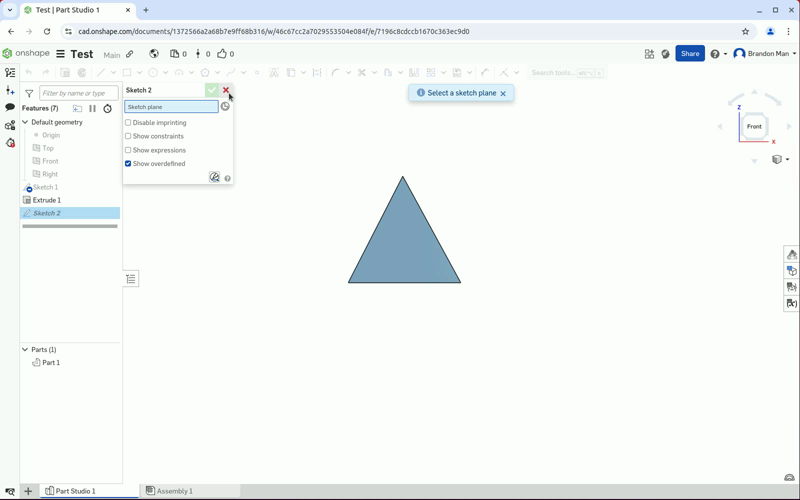
mouse_move(73, 163)
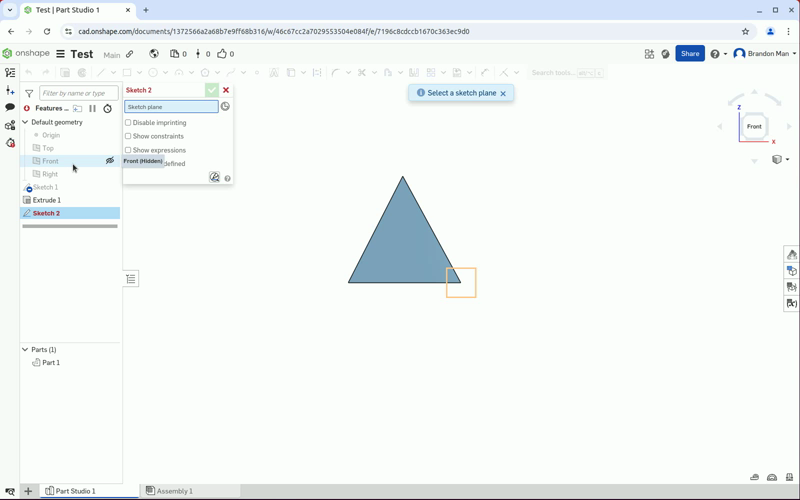
click(73, 163)
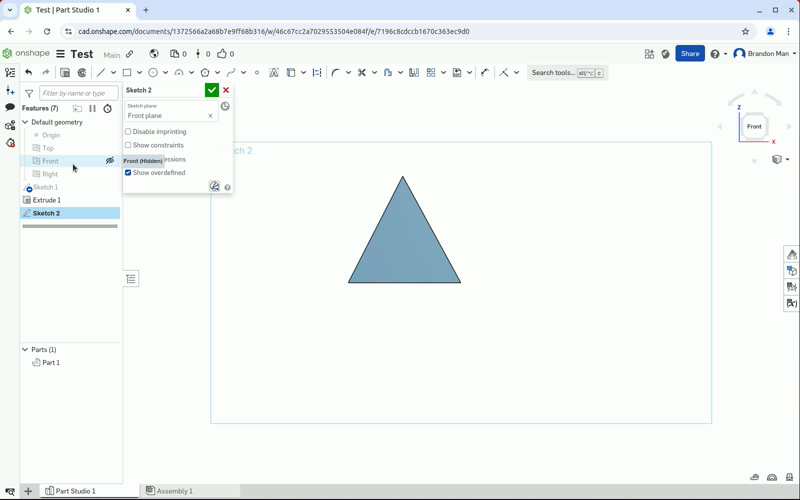
mouse_move(73, 352)
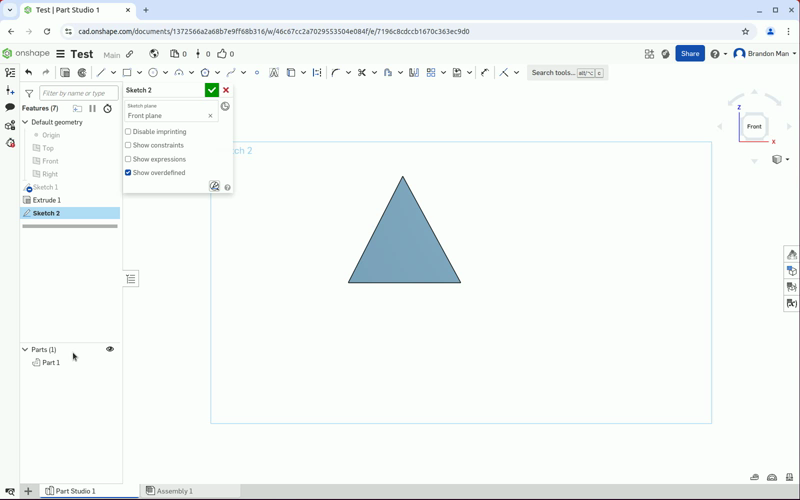
key(y)
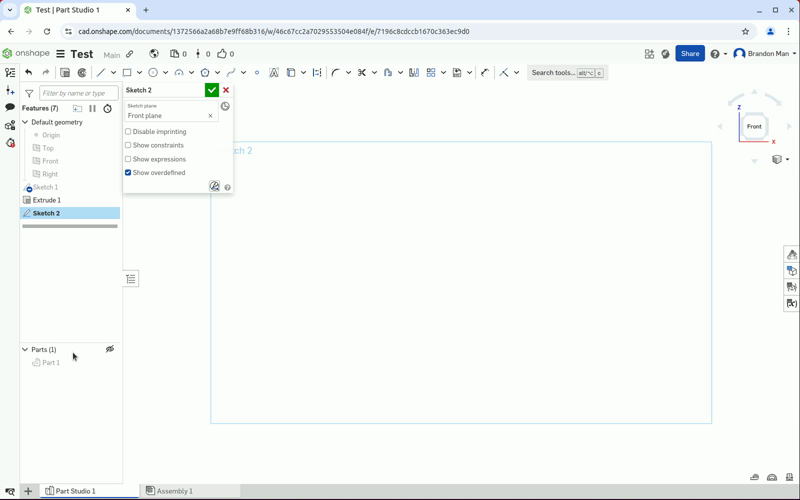
key(l)
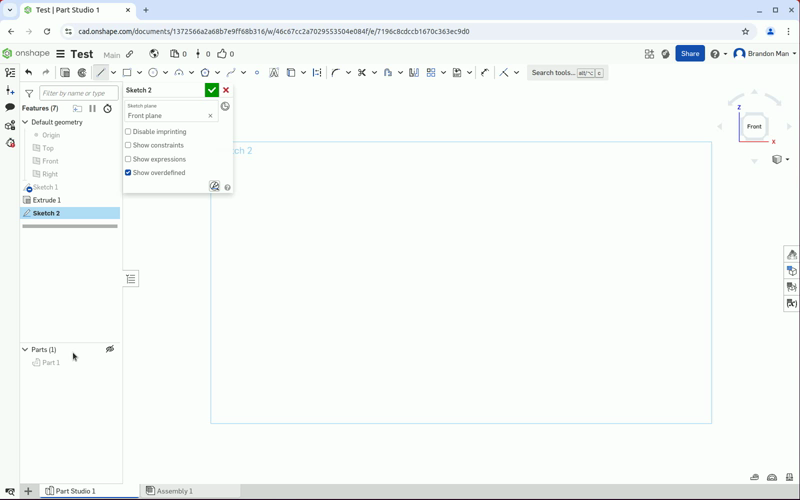
key_down(shift)
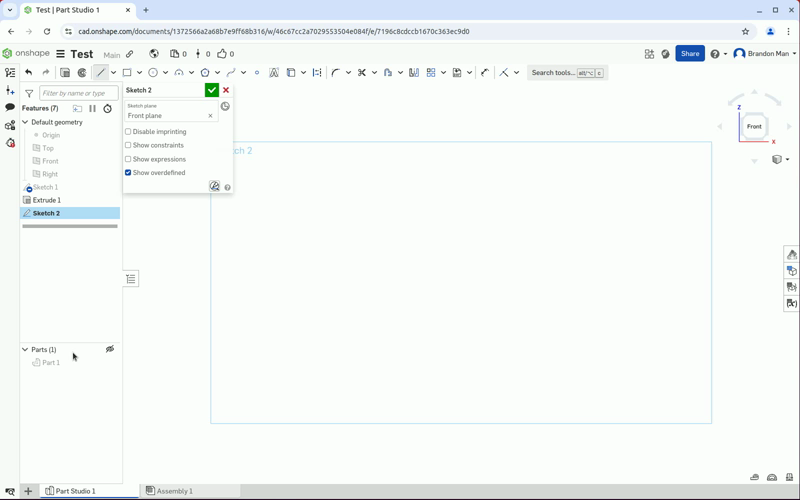
mouse_move(395, 189)
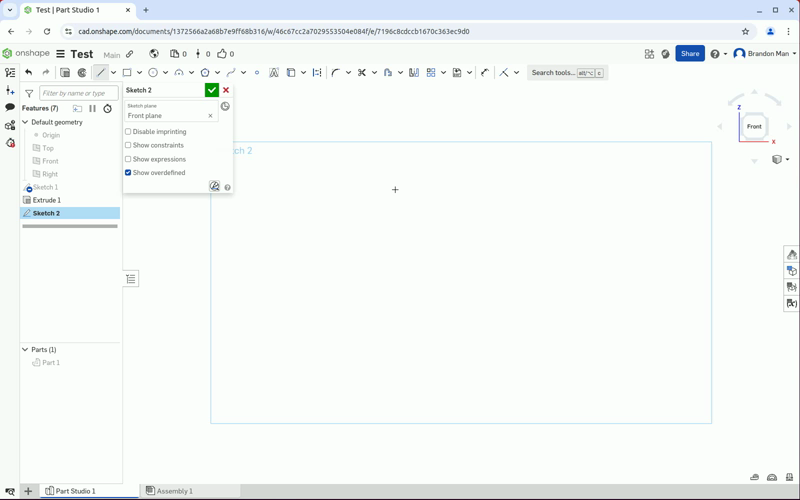
click(395, 189)
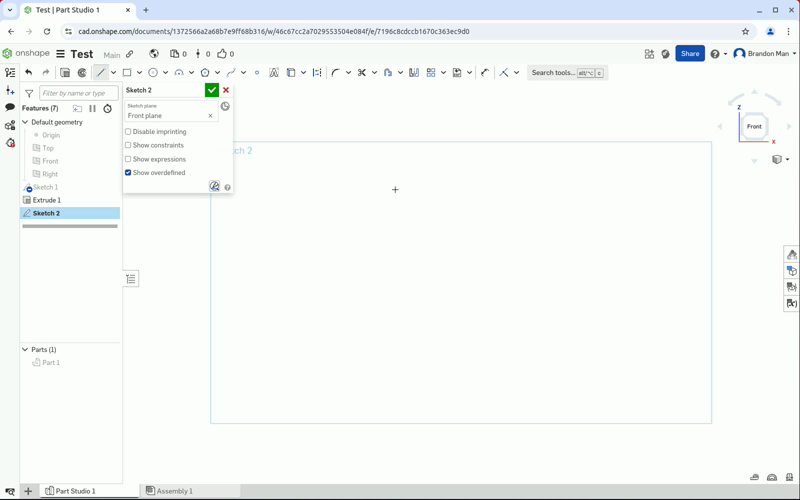
key_up(shift)
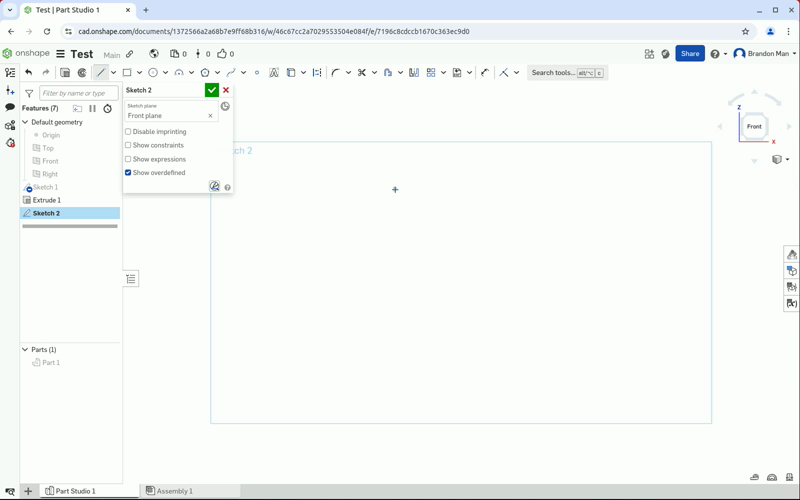
key_down(shift)
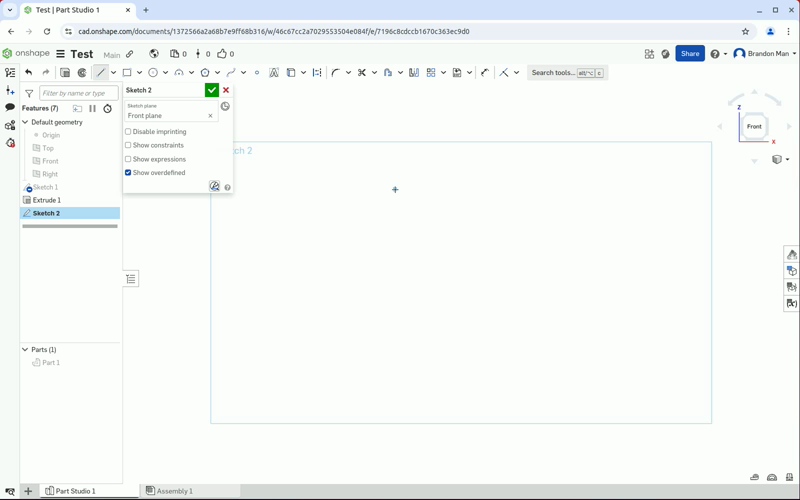
mouse_move(425, 189)
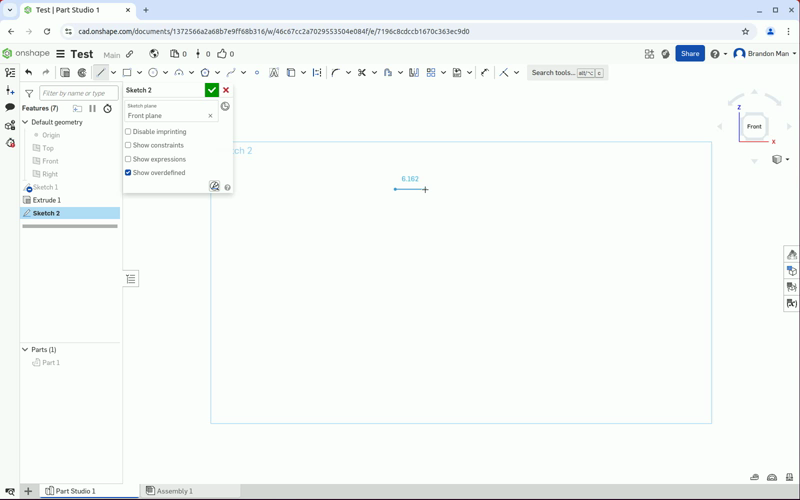
mouse_move(399, 181)
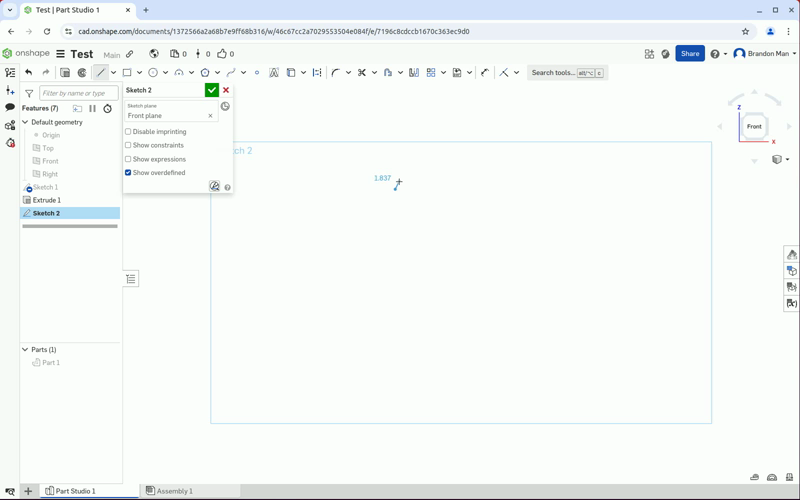
click(399, 181)
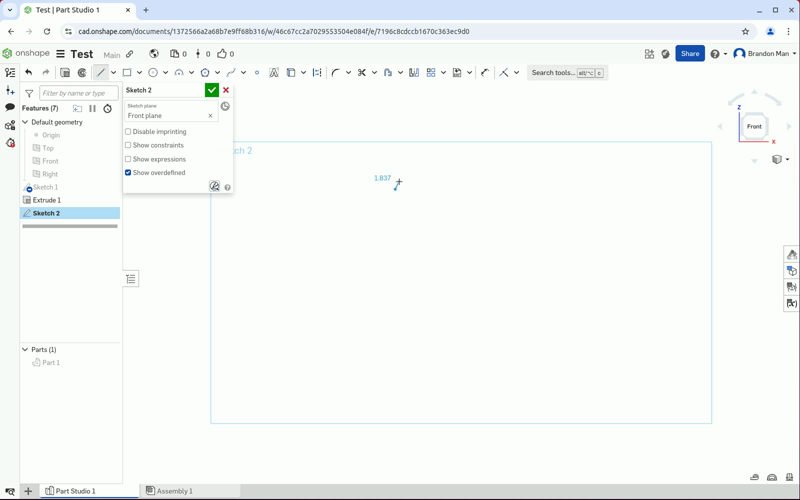
key_up(shift)
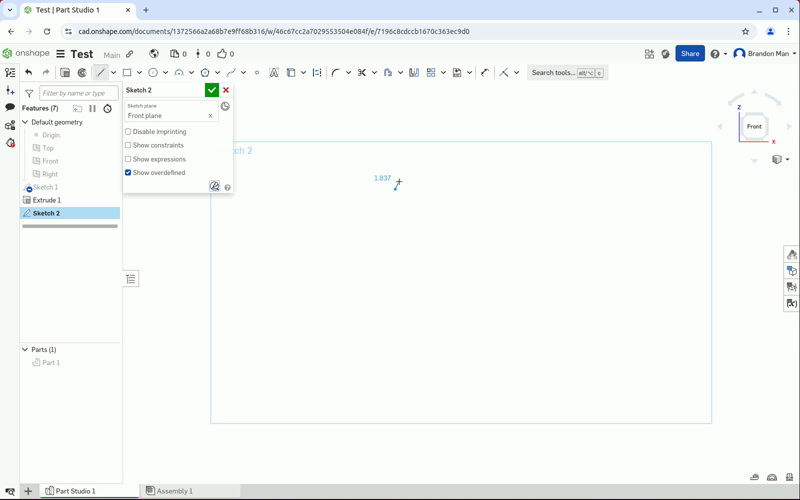
key(esc)
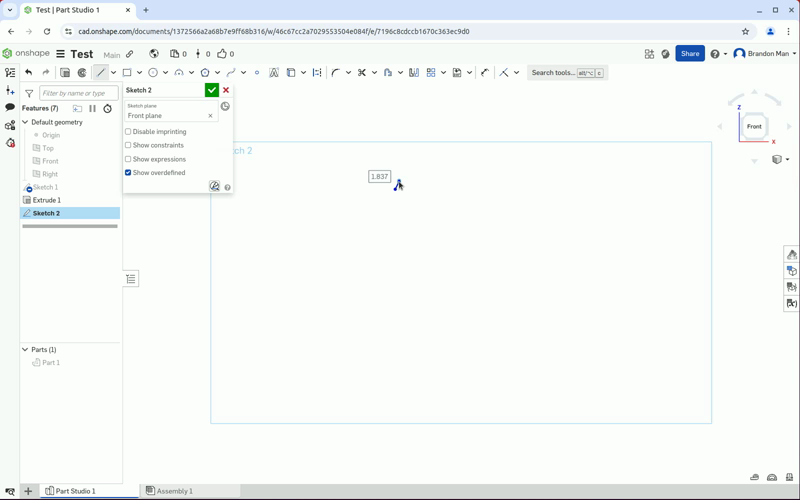
key(a)
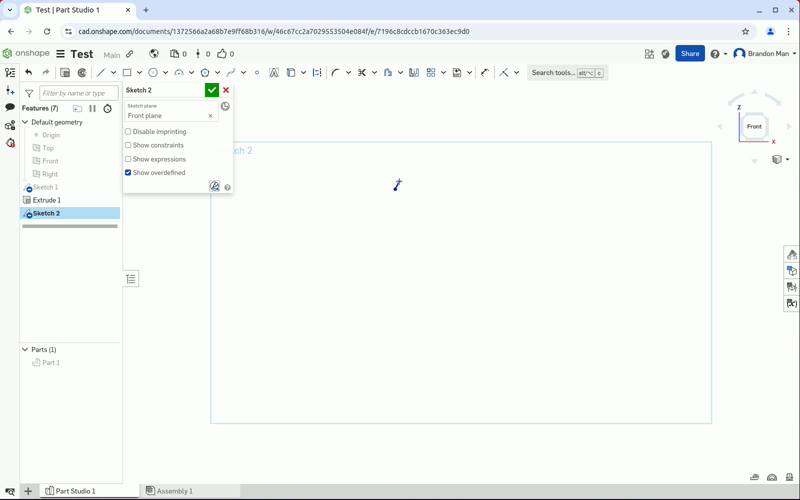
mouse_move(399, 181)
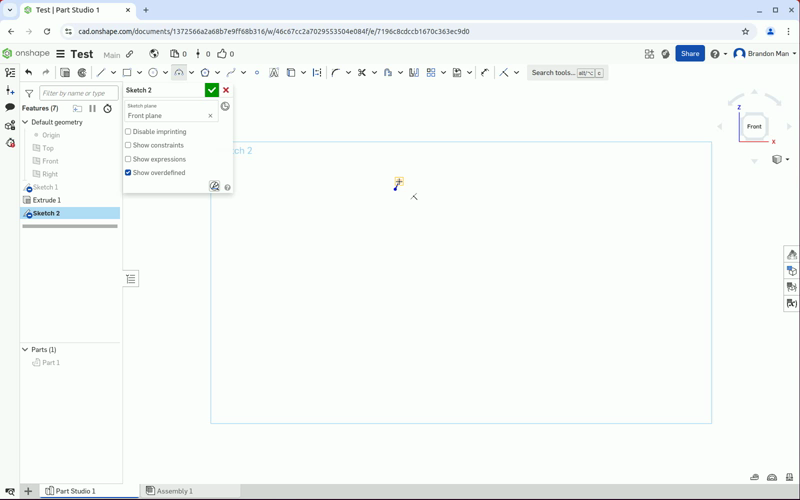
click(399, 181)
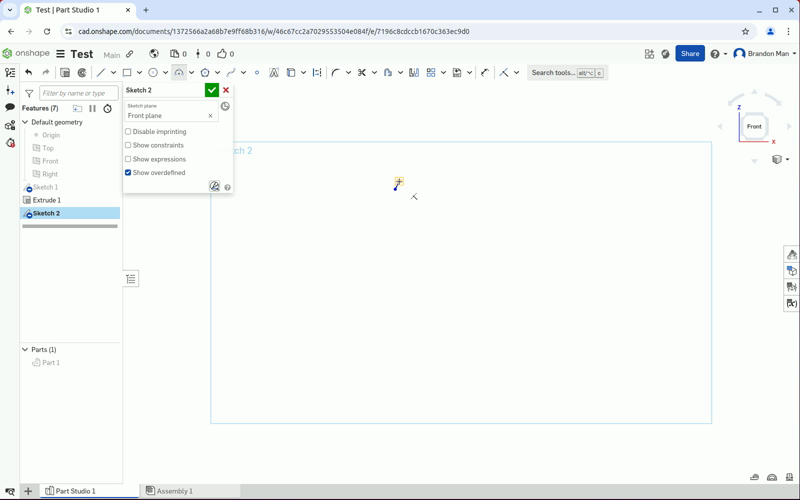
key_down(shift)
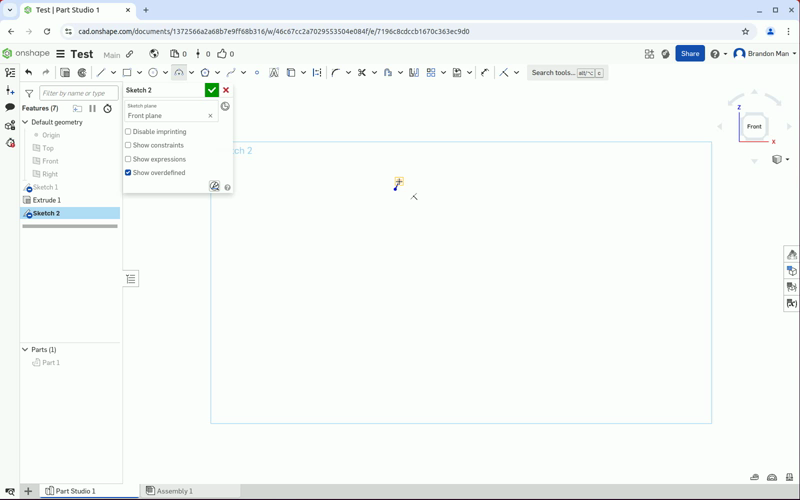
mouse_move(397, 172)
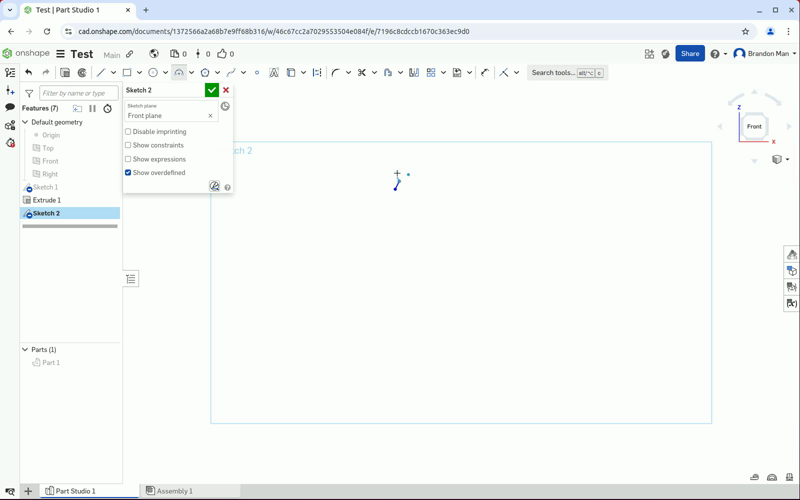
click(397, 172)
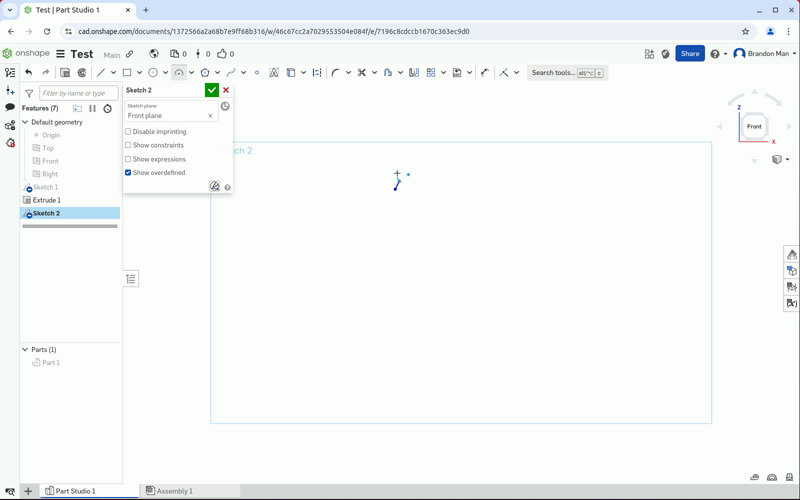
mouse_move(398, 177)
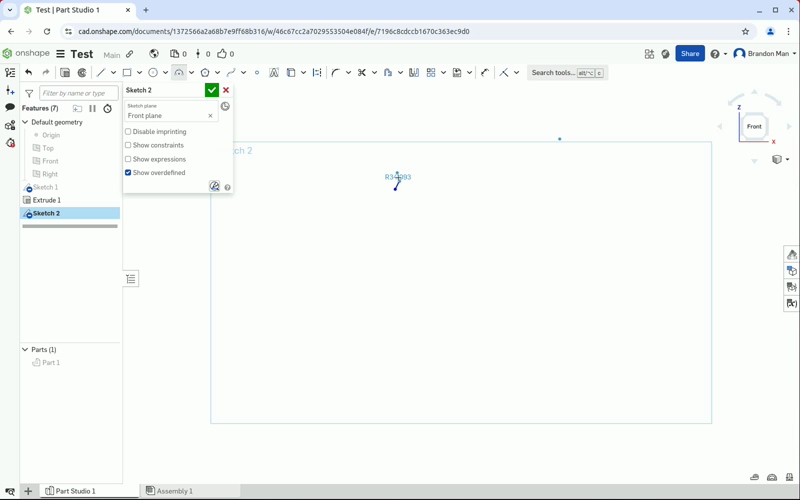
scroll(6)
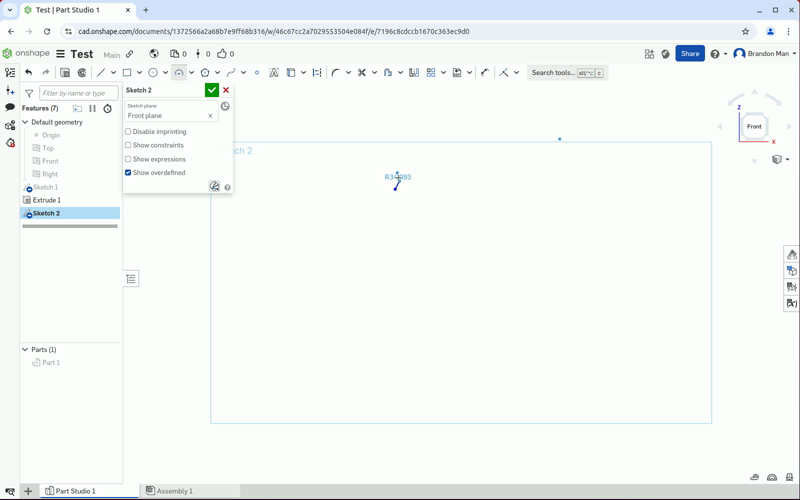
scroll(6)
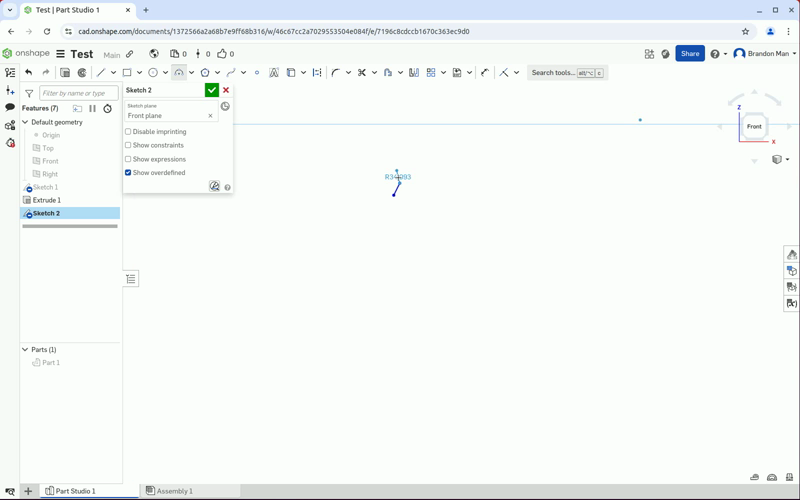
scroll(6)
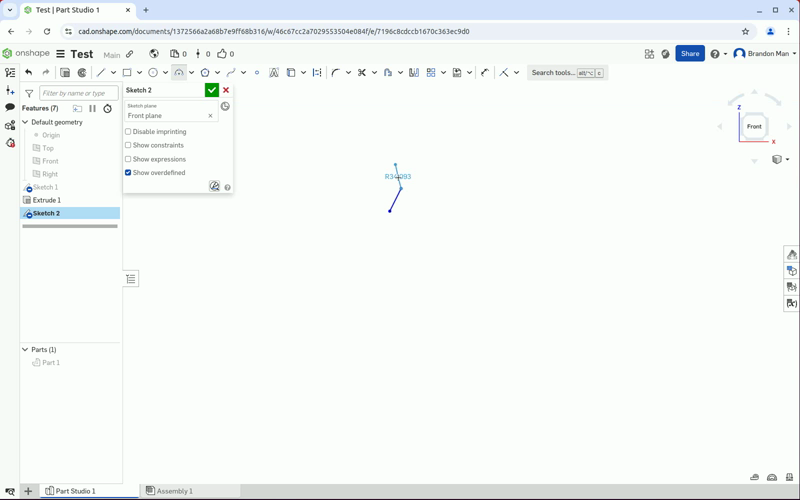
scroll(6)
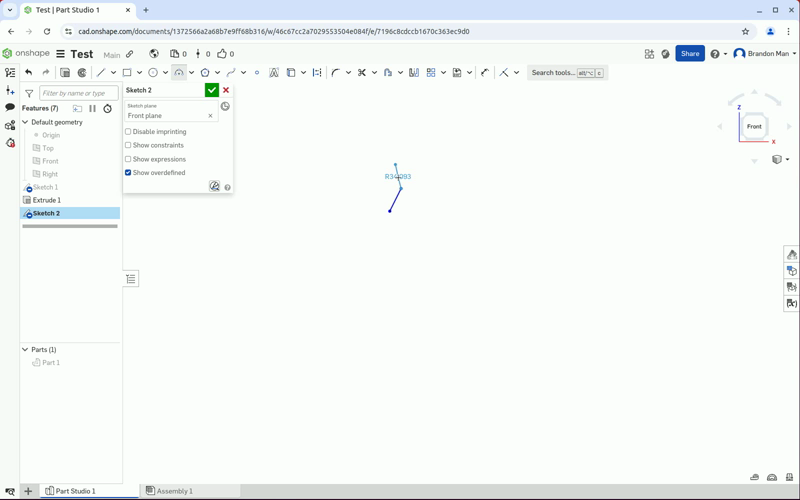
scroll(6)
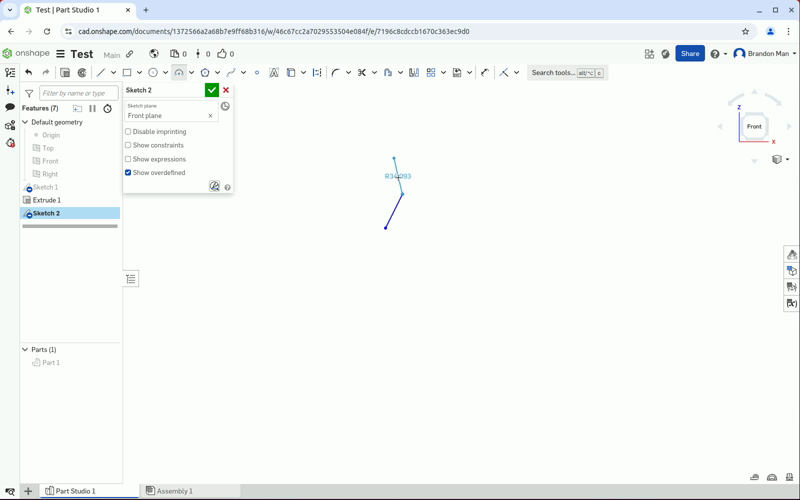
scroll(6)
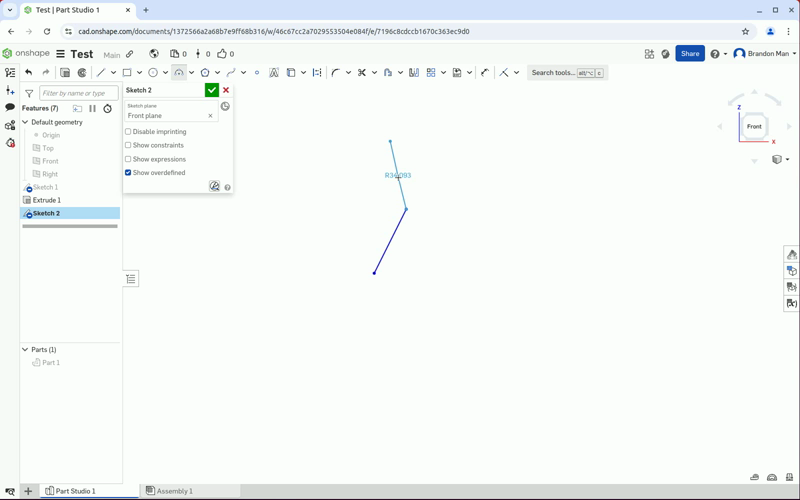
scroll(6)
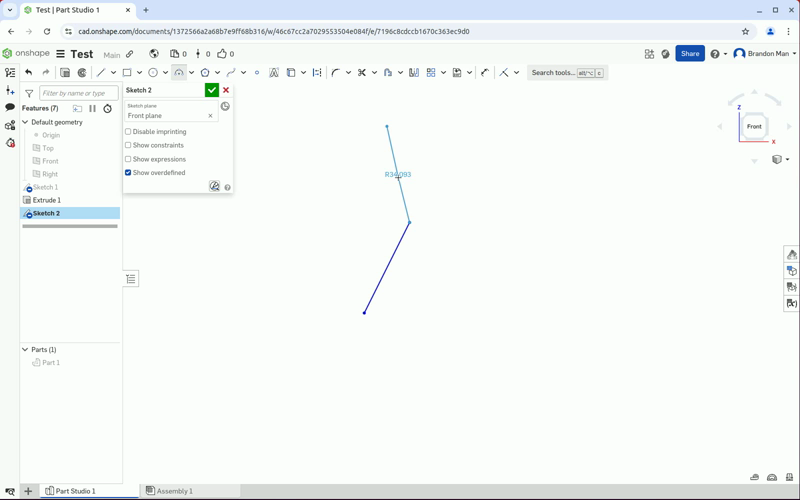
click(398, 177)
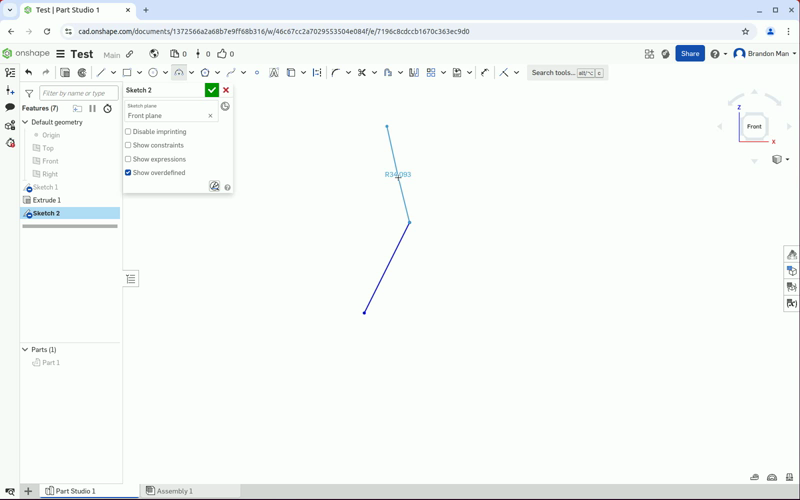
scroll(-6)
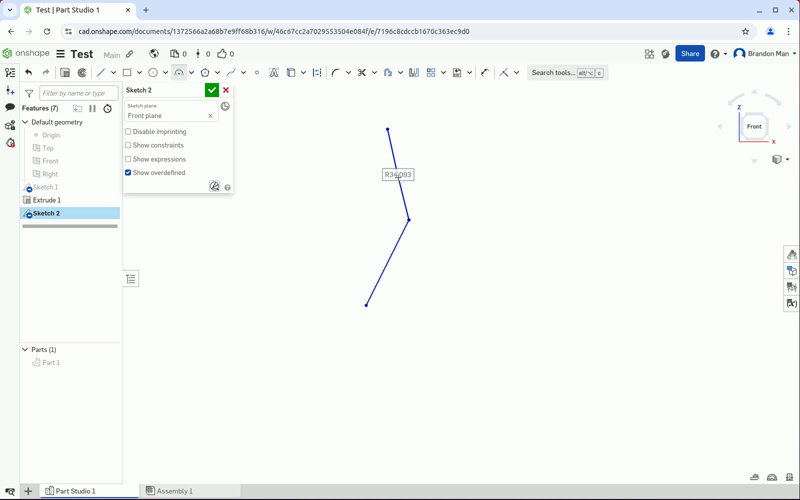
scroll(-6)
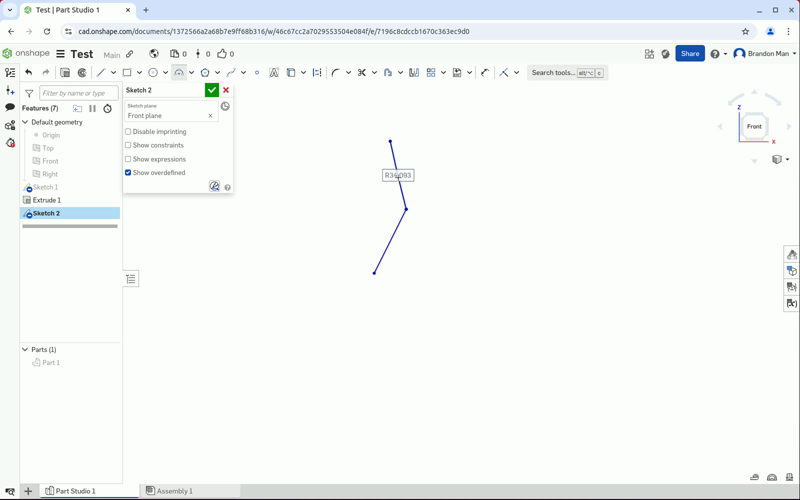
scroll(-6)
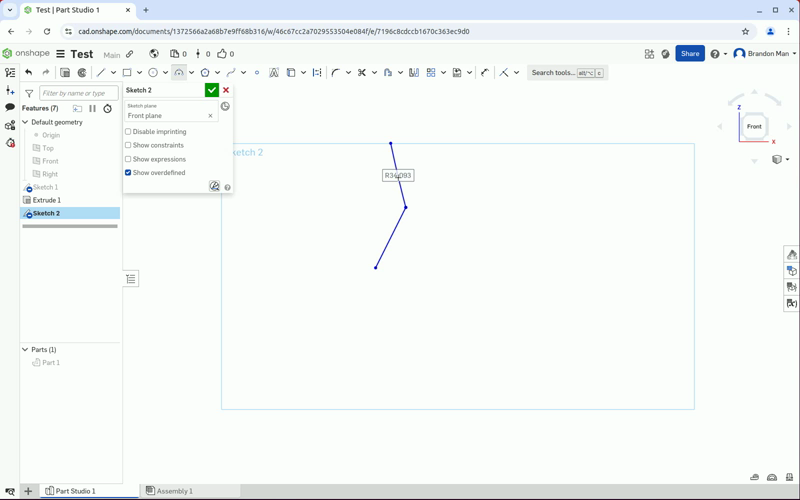
scroll(-6)
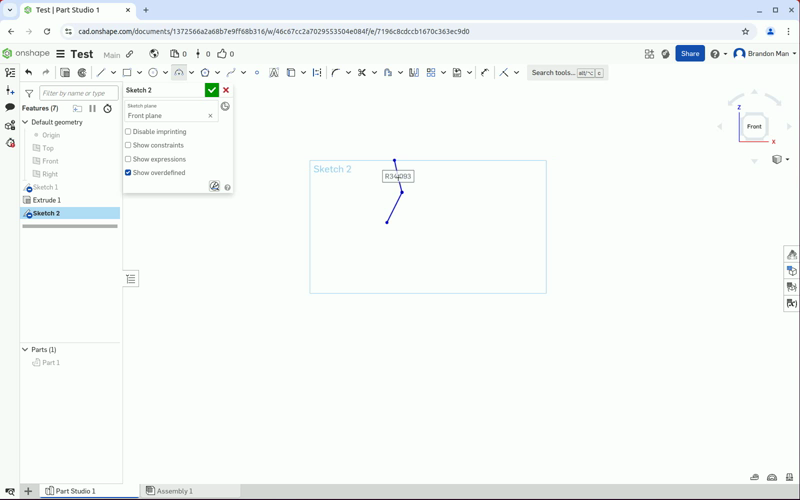
scroll(-6)
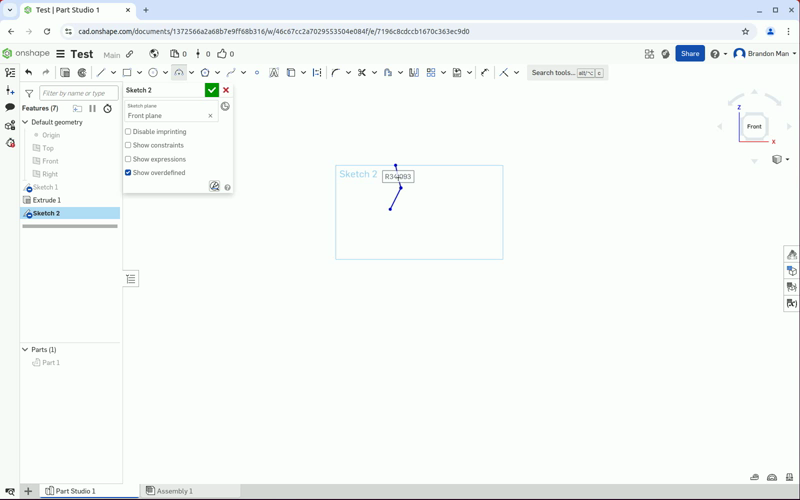
scroll(-6)
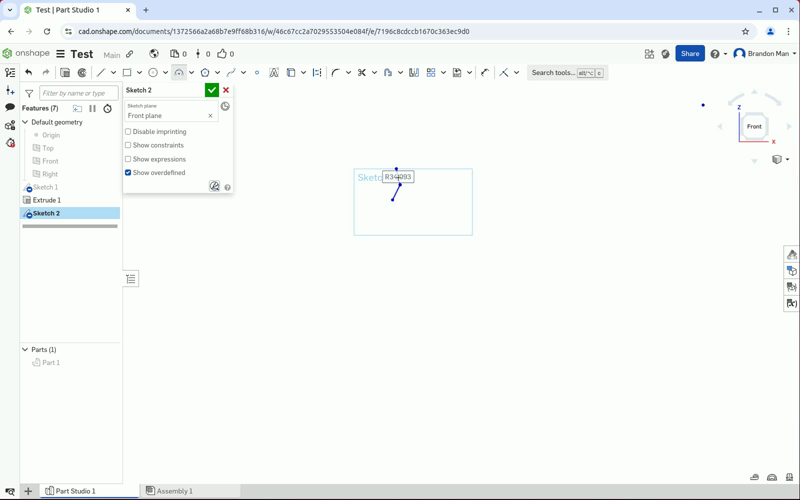
scroll(-6)
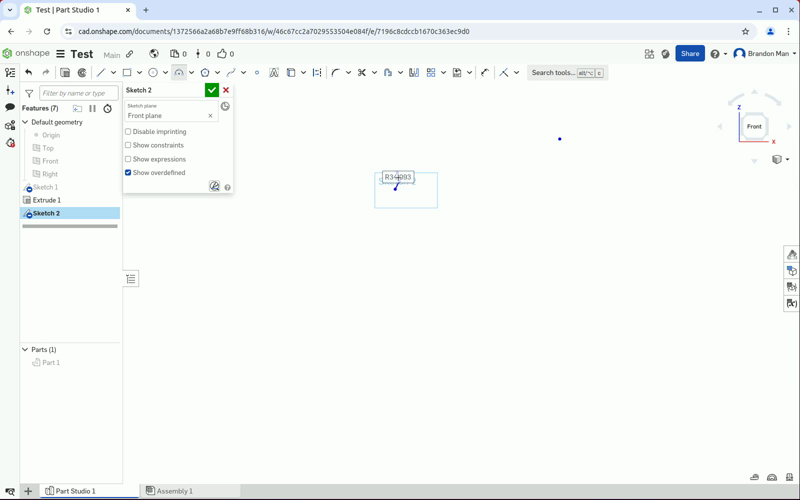
key_up(shift)
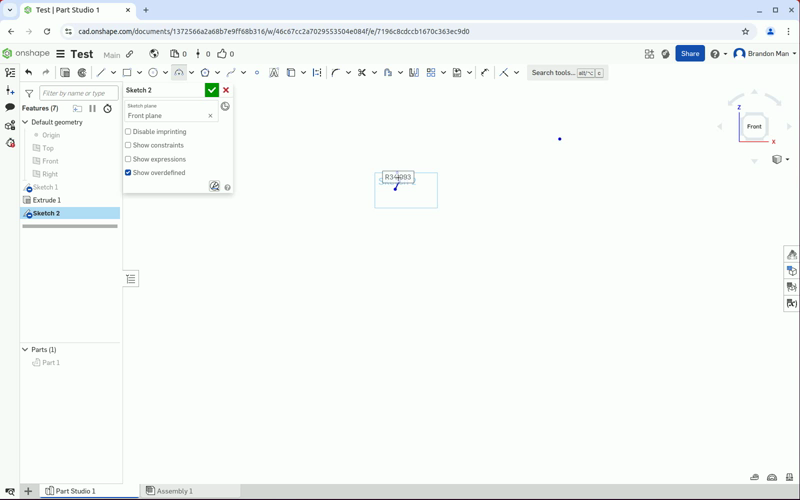
mouse_move(397, 172)
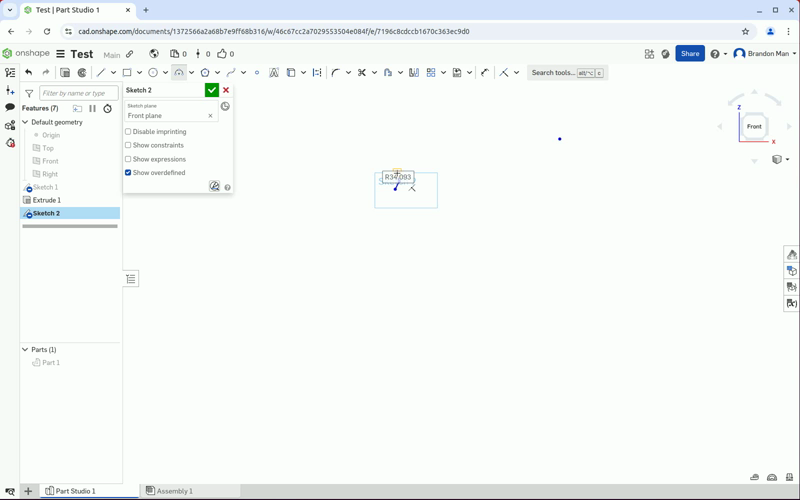
scroll(6)
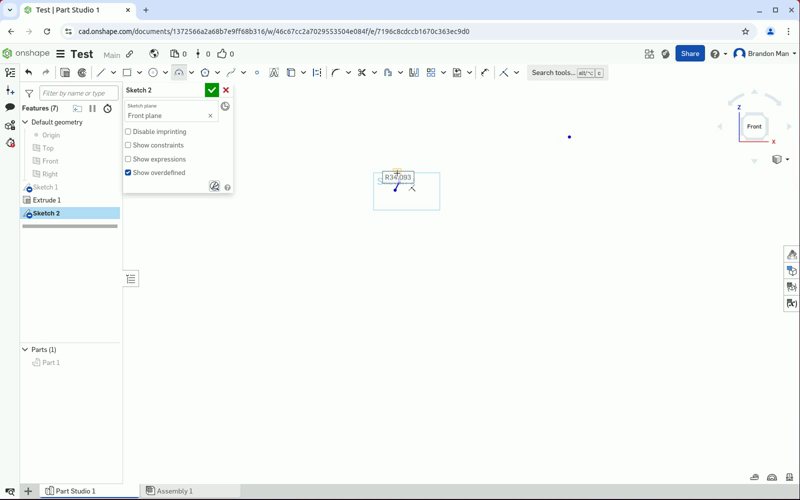
scroll(6)
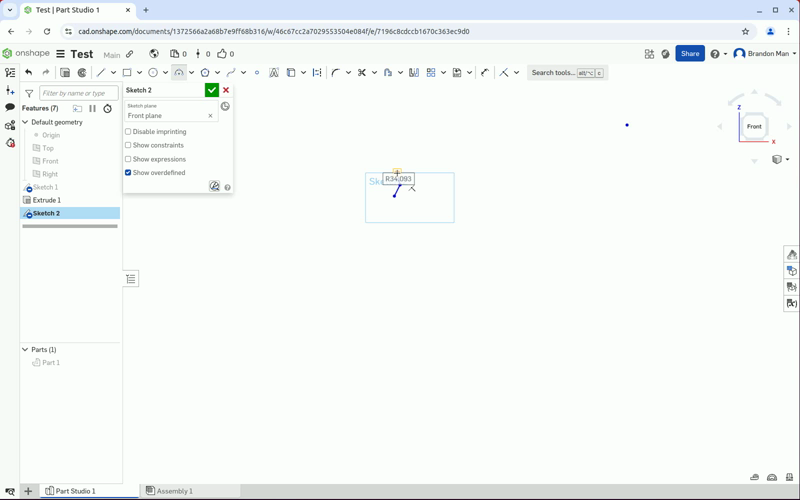
scroll(6)
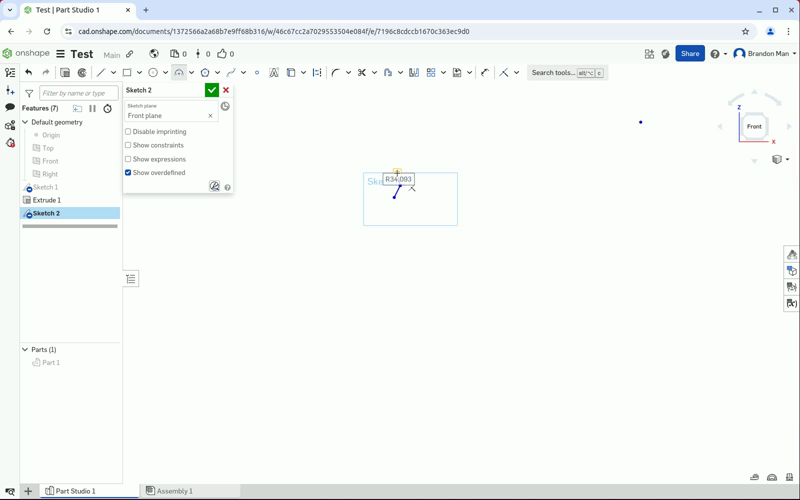
scroll(6)
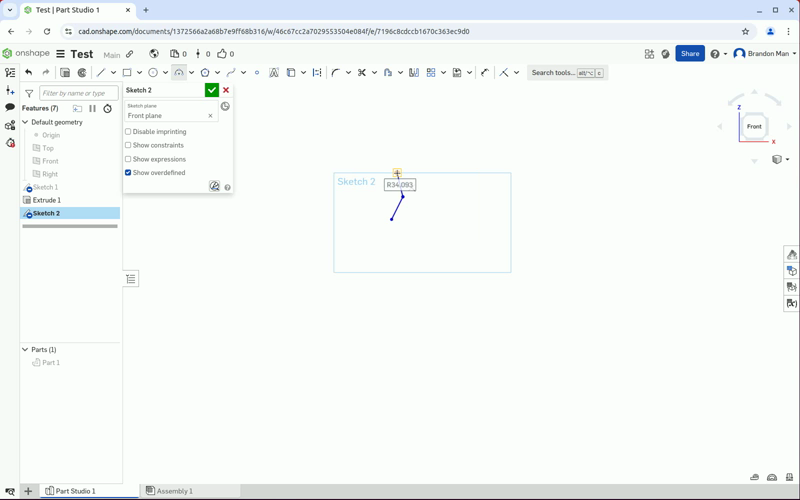
scroll(6)
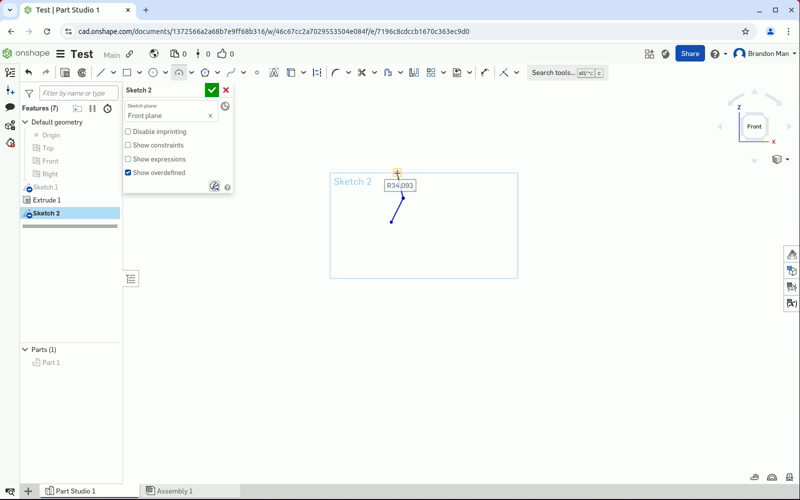
scroll(6)
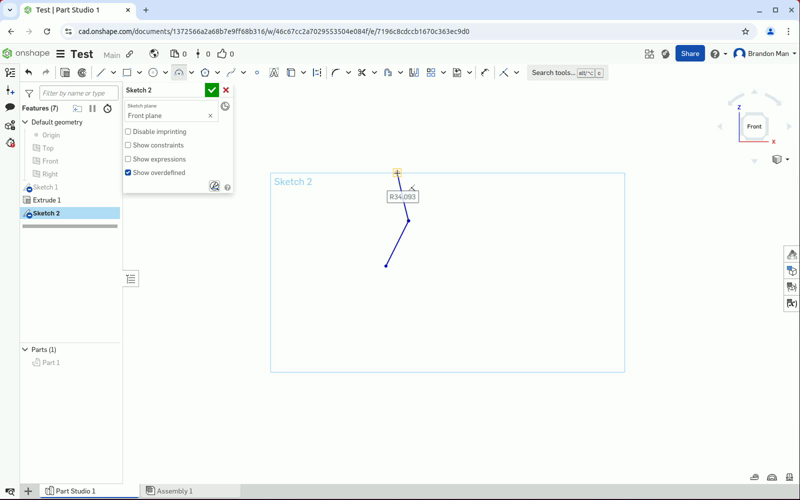
scroll(6)
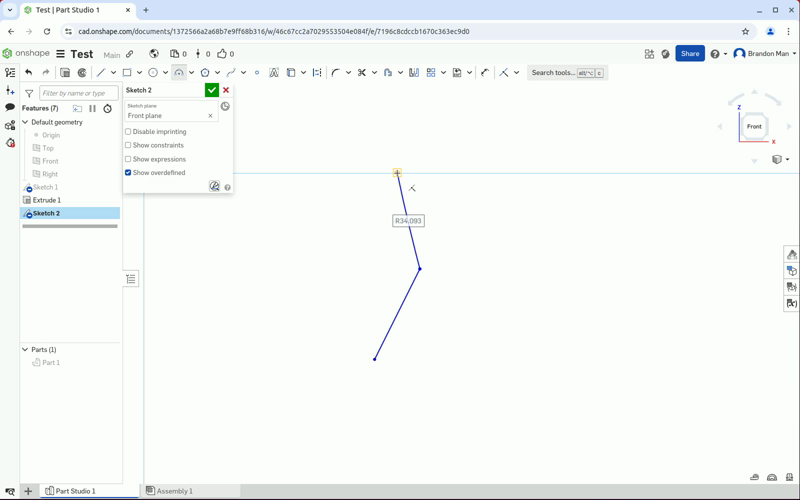
click(397, 172)
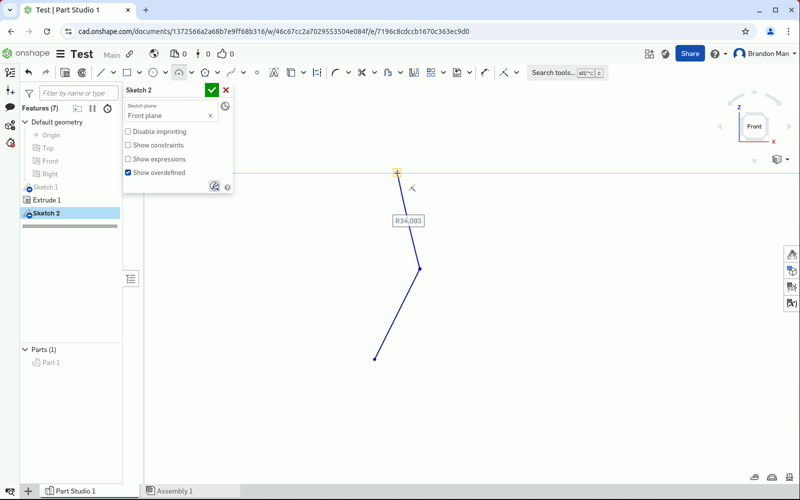
scroll(-6)
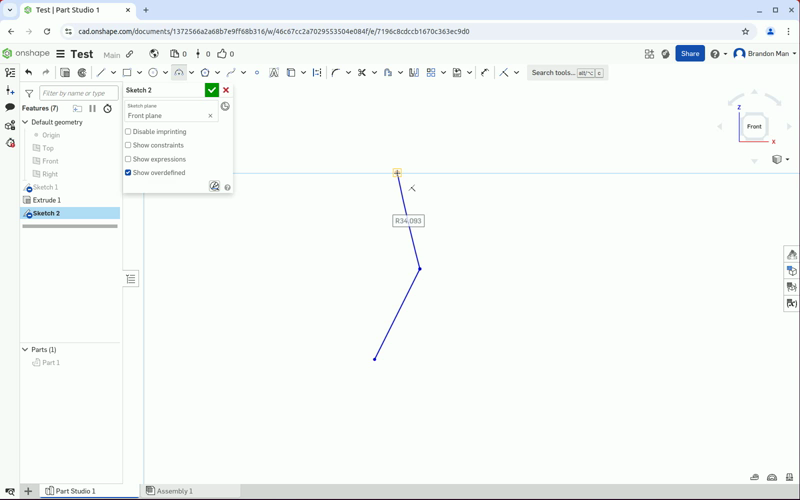
scroll(-6)
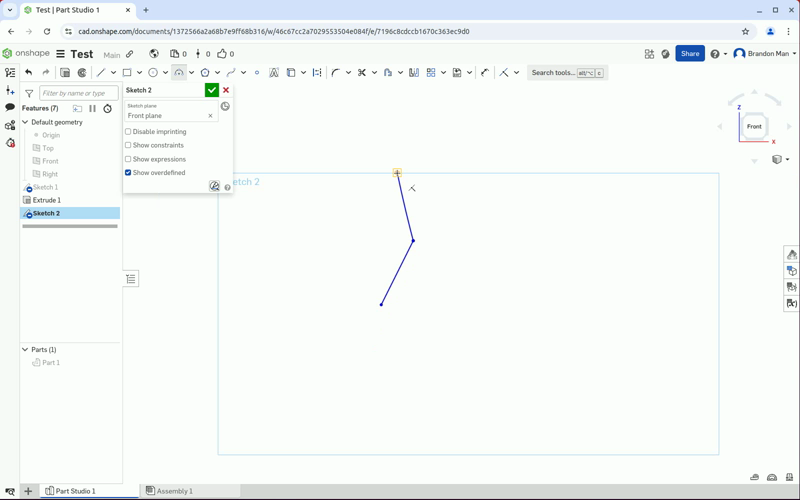
scroll(-6)
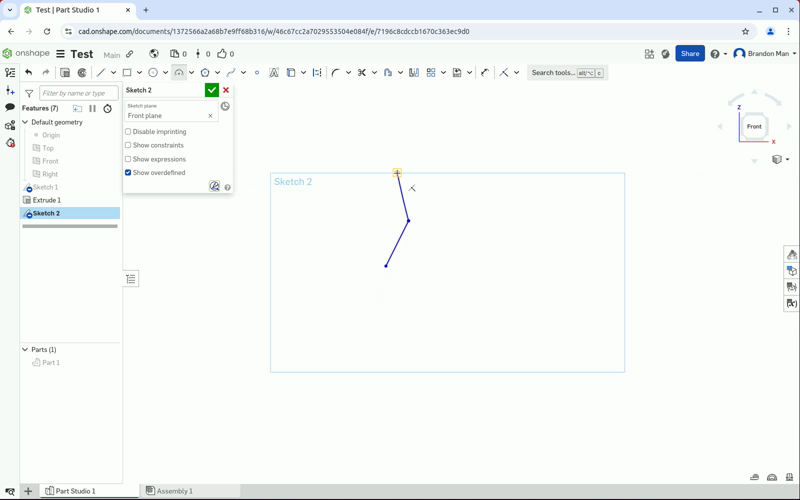
scroll(-6)
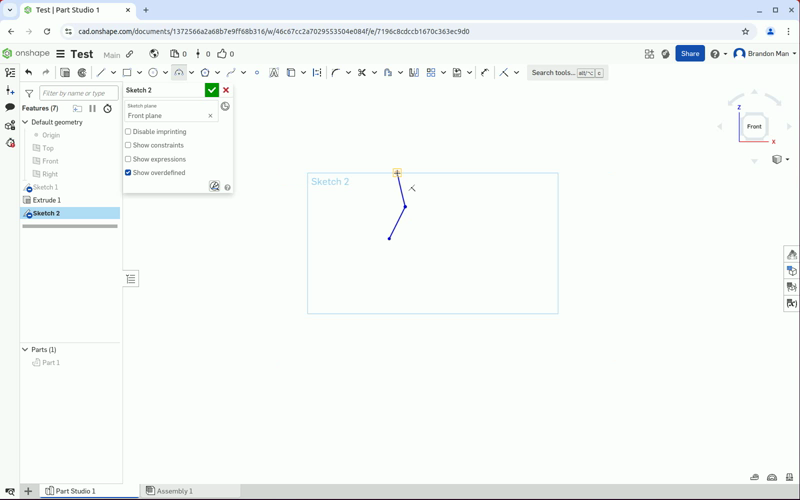
scroll(-6)
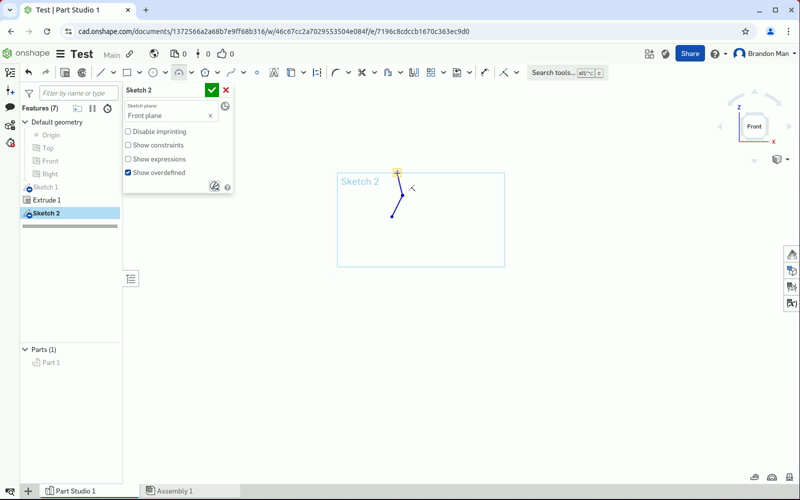
scroll(-6)
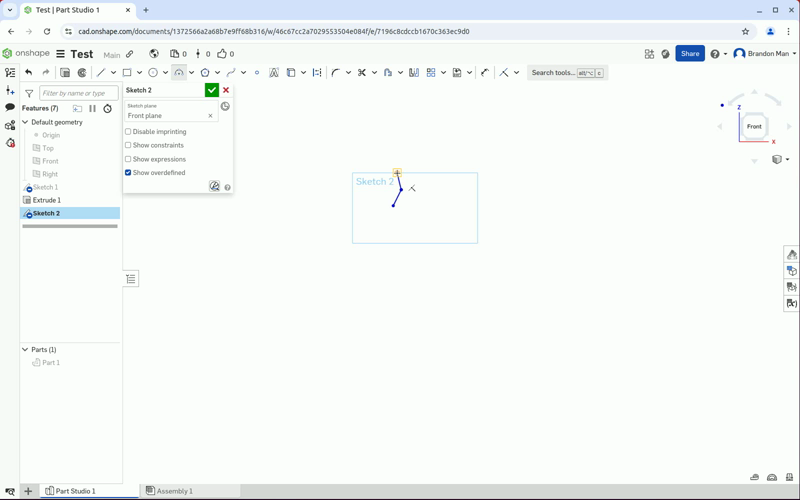
scroll(-6)
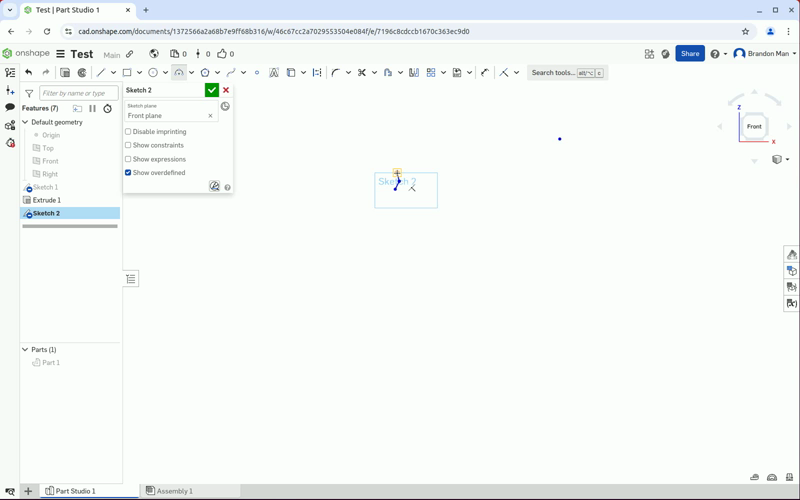
mouse_move(395, 189)
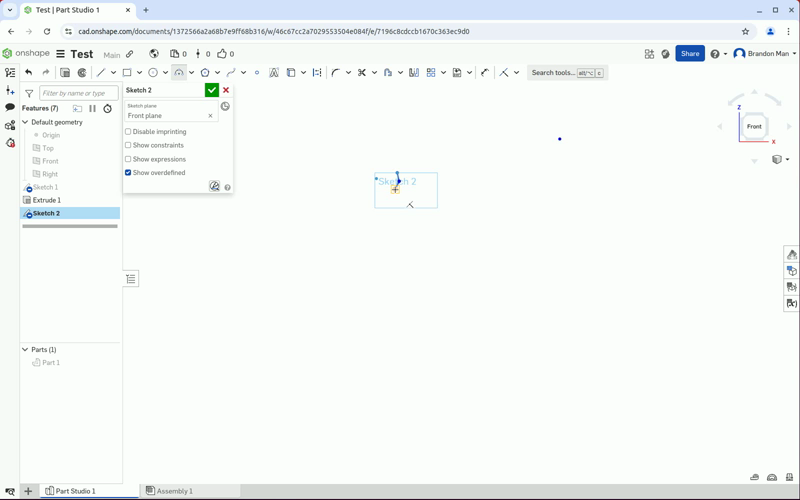
click(395, 189)
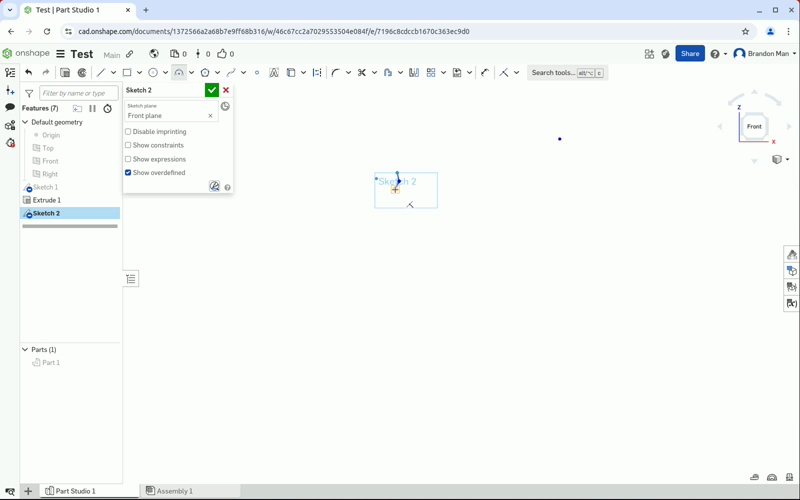
key_down(shift)
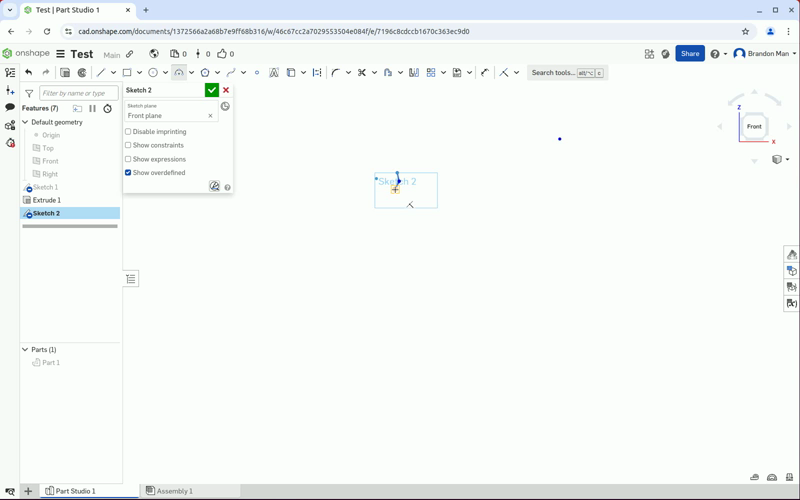
mouse_move(396, 181)
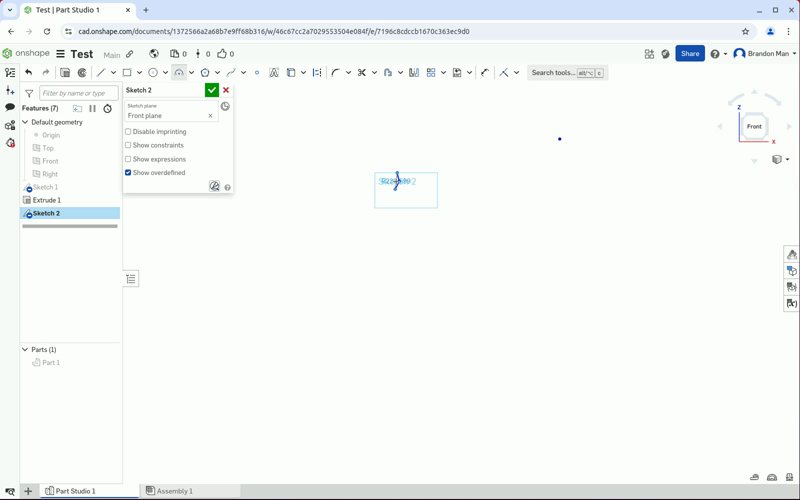
scroll(6)
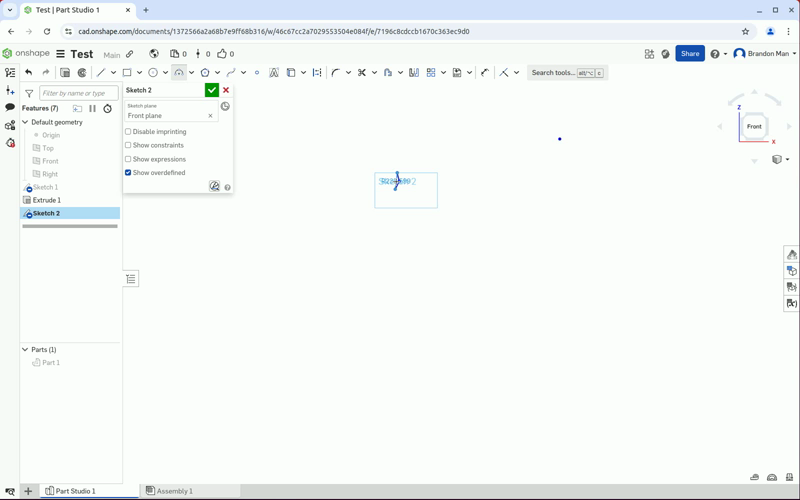
scroll(6)
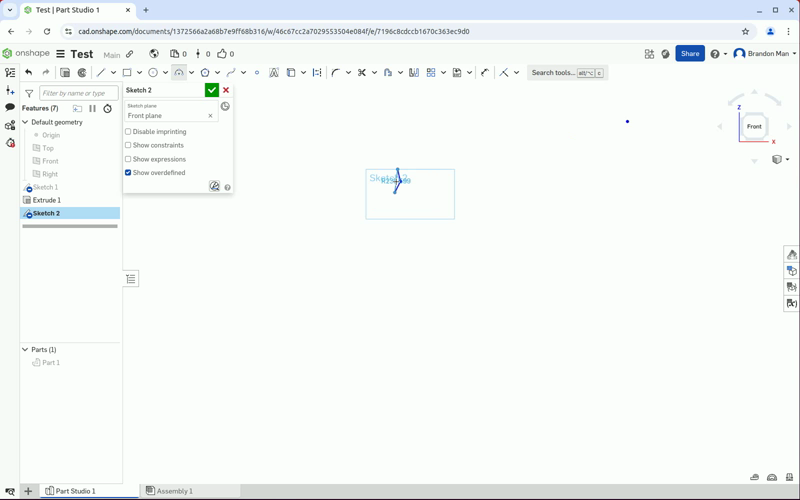
scroll(6)
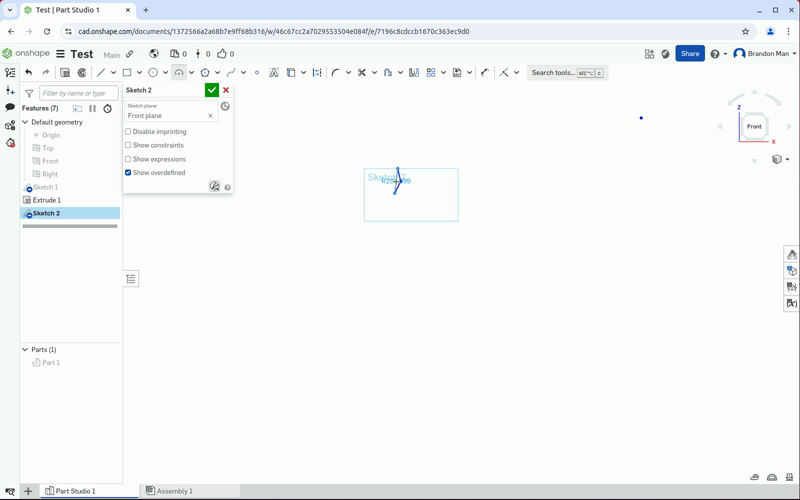
scroll(6)
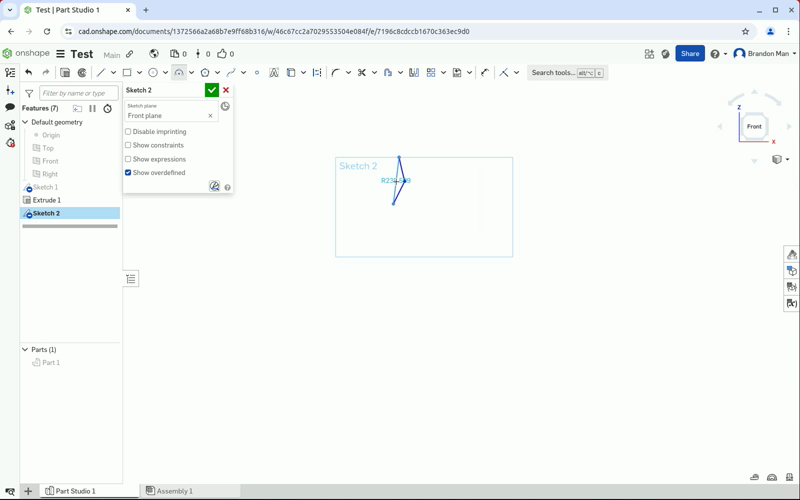
scroll(6)
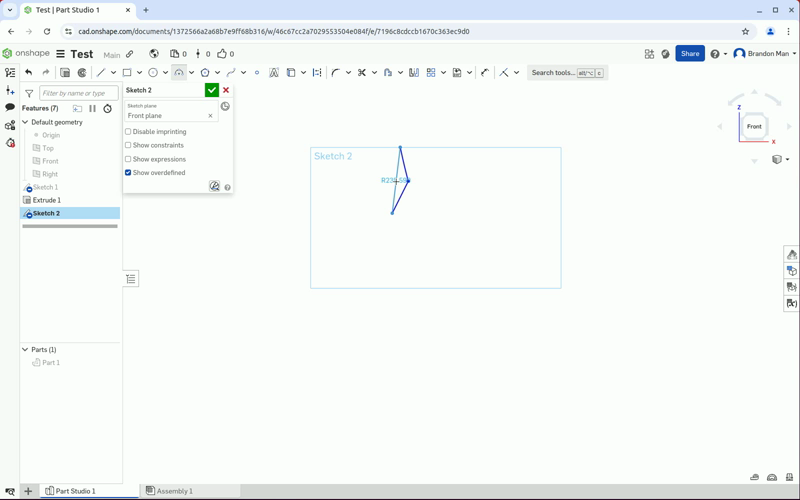
scroll(6)
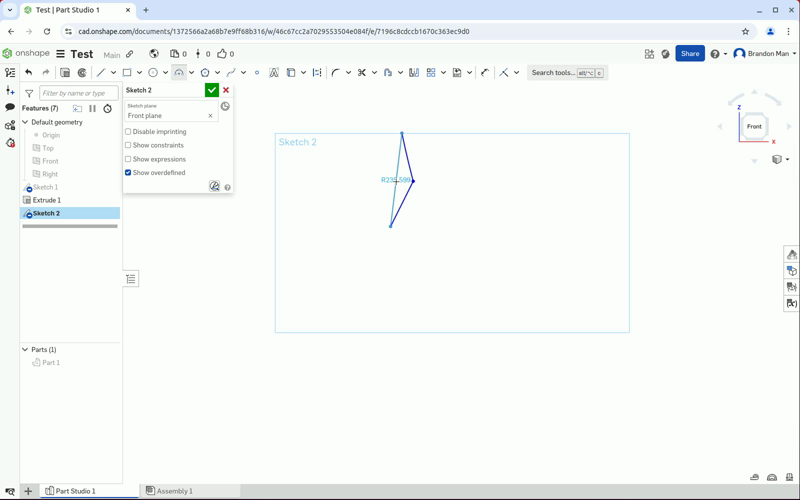
scroll(6)
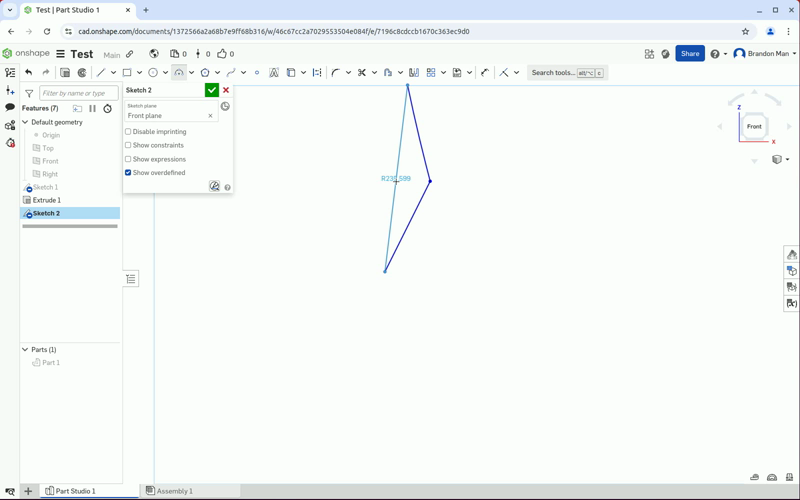
click(396, 181)
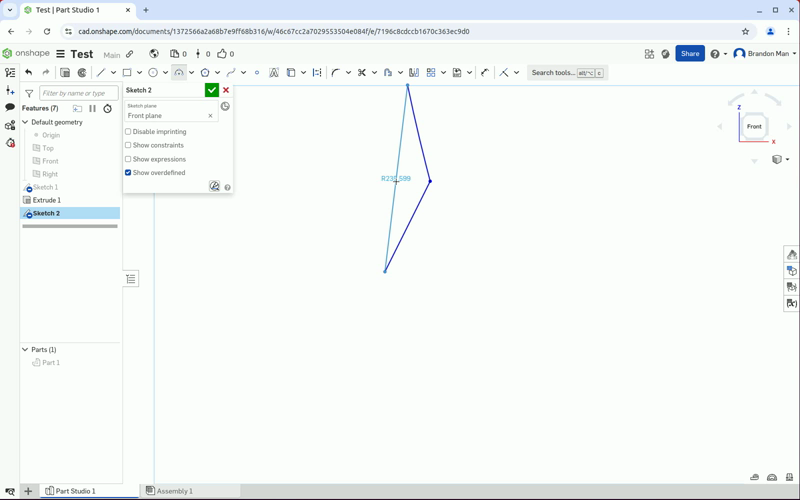
scroll(-6)
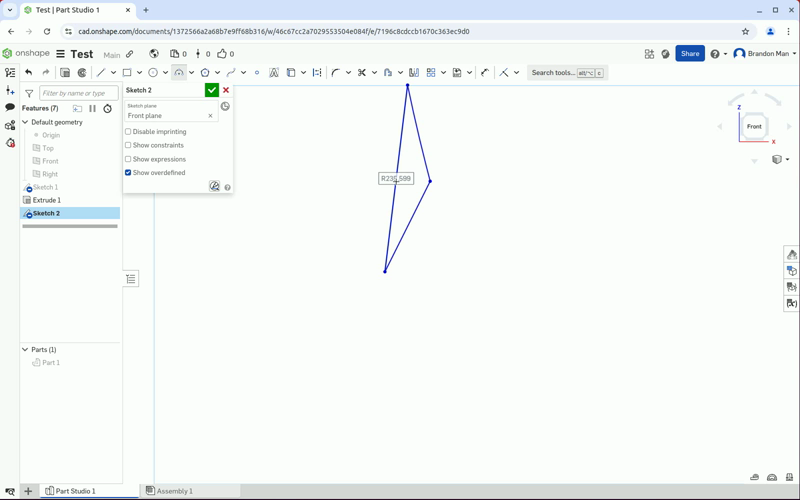
scroll(-6)
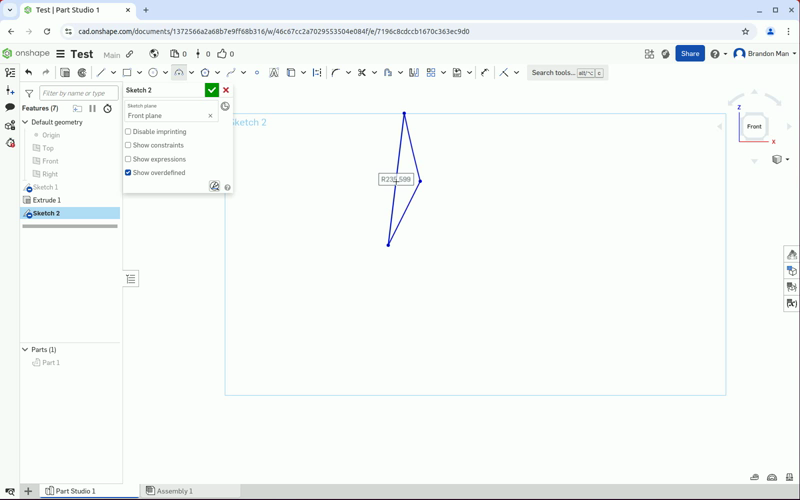
scroll(-6)
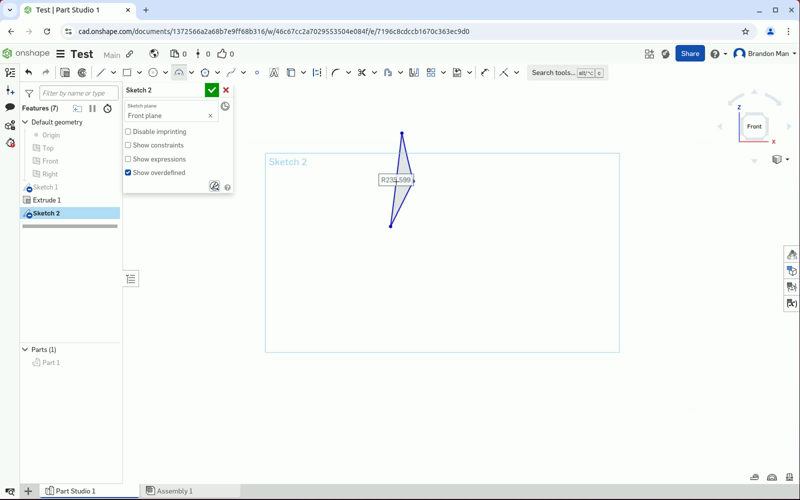
scroll(-6)
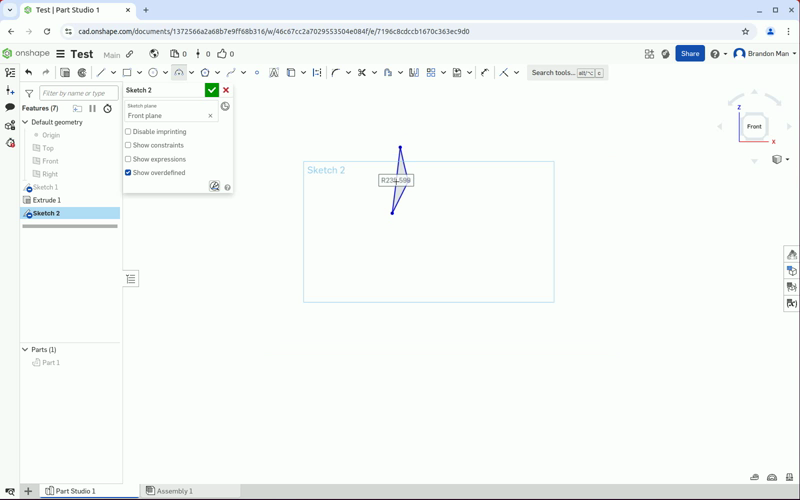
scroll(-6)
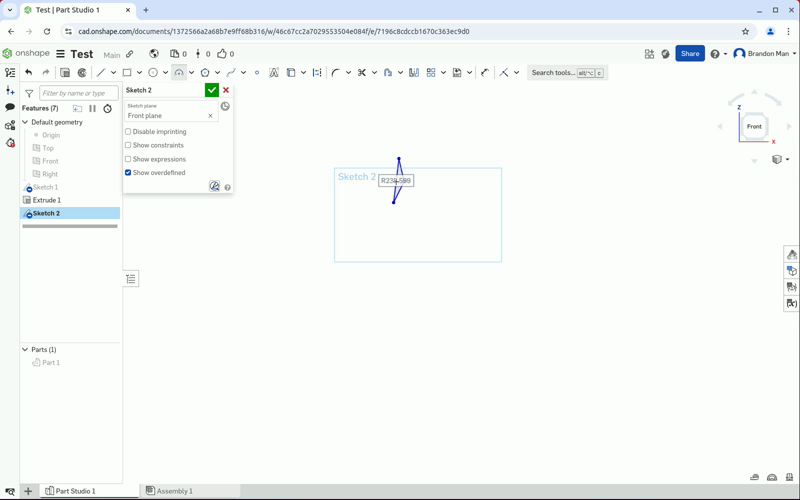
scroll(-6)
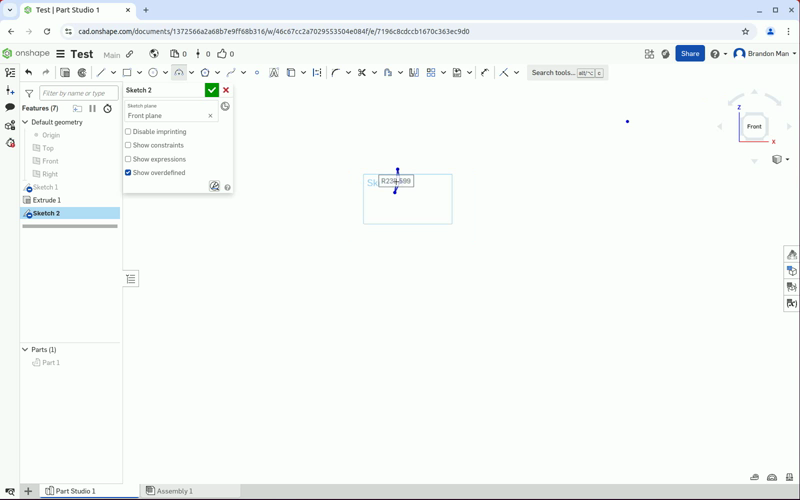
scroll(-6)
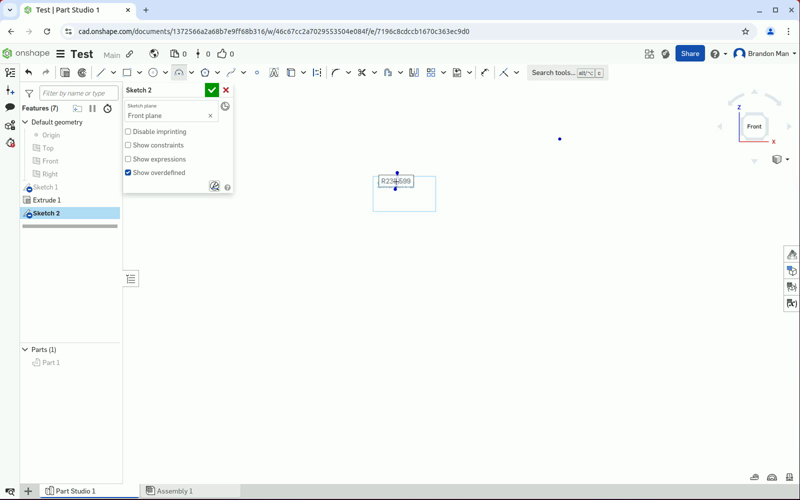
key_up(shift)
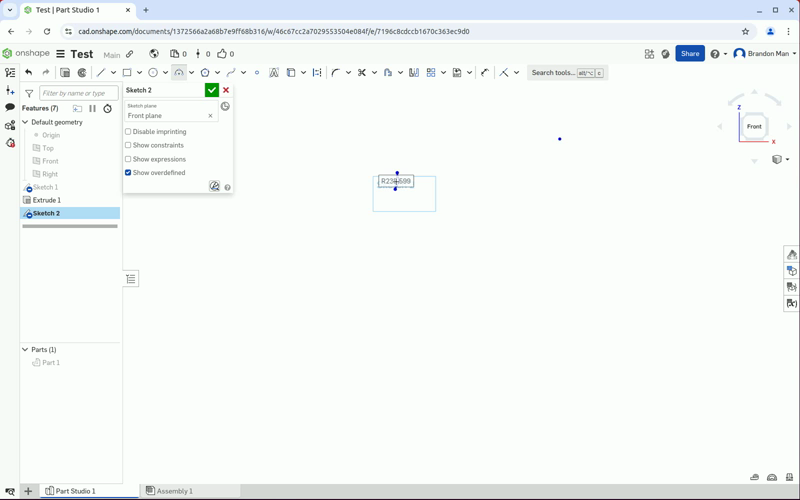
key(esc)
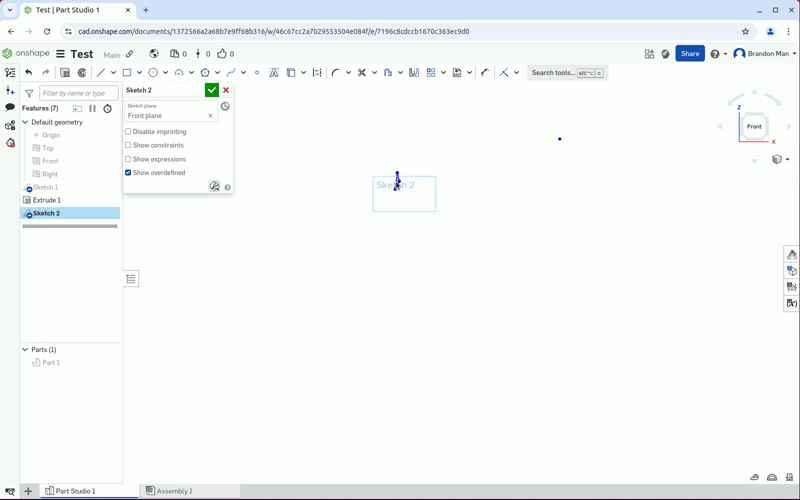
mouse_move(395, 186)
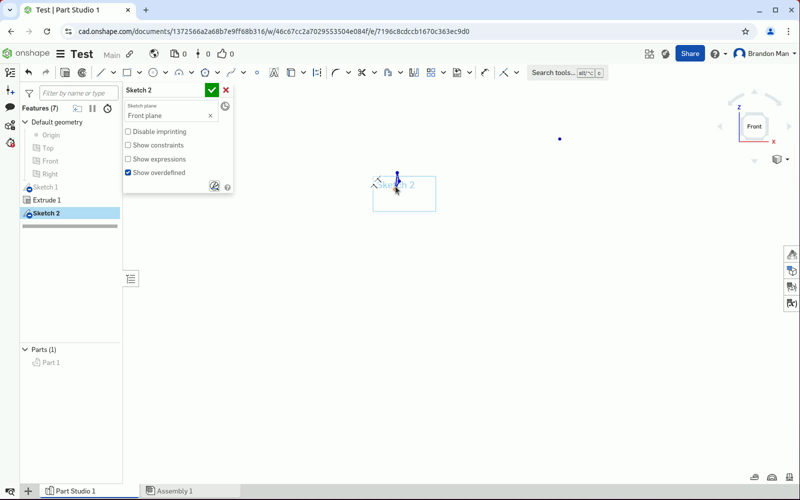
scroll(6)
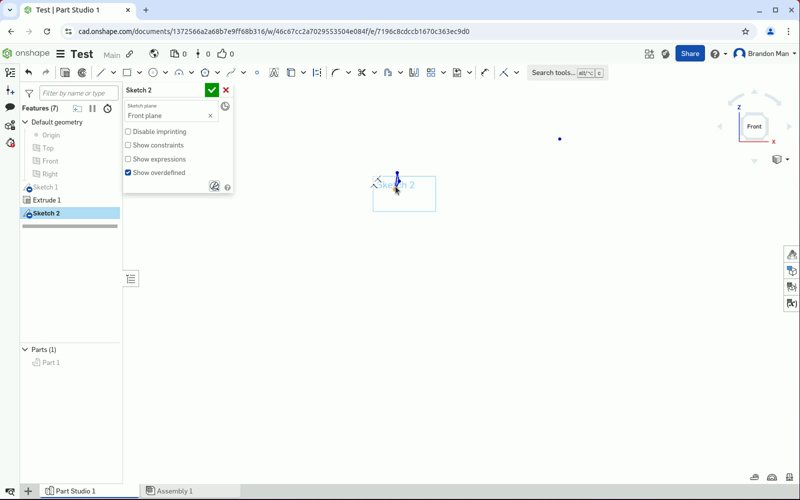
scroll(6)
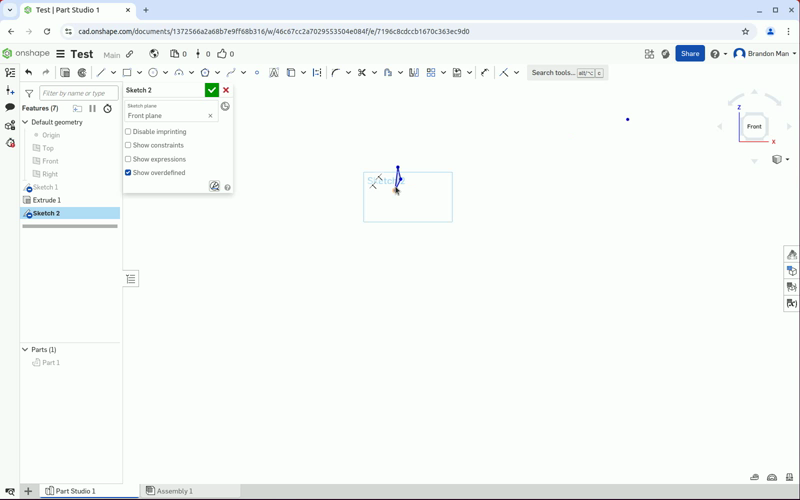
scroll(6)
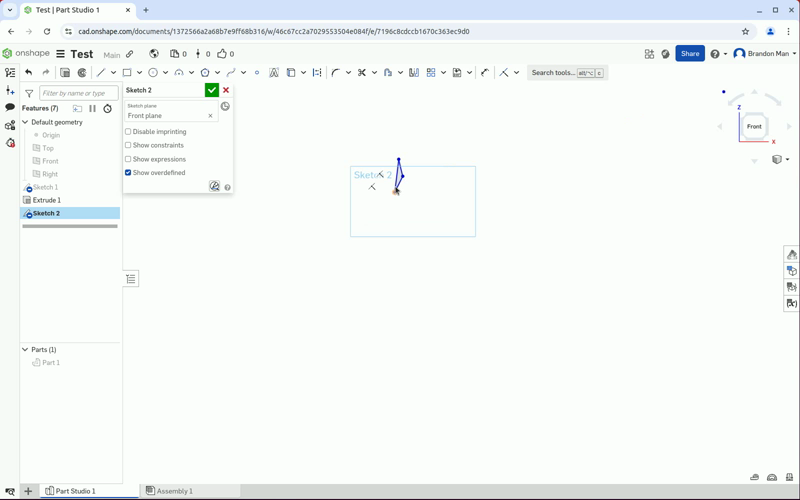
scroll(6)
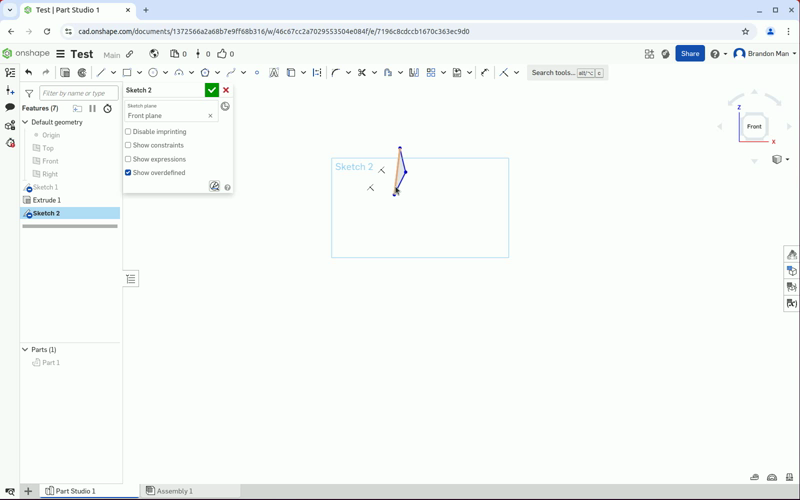
scroll(6)
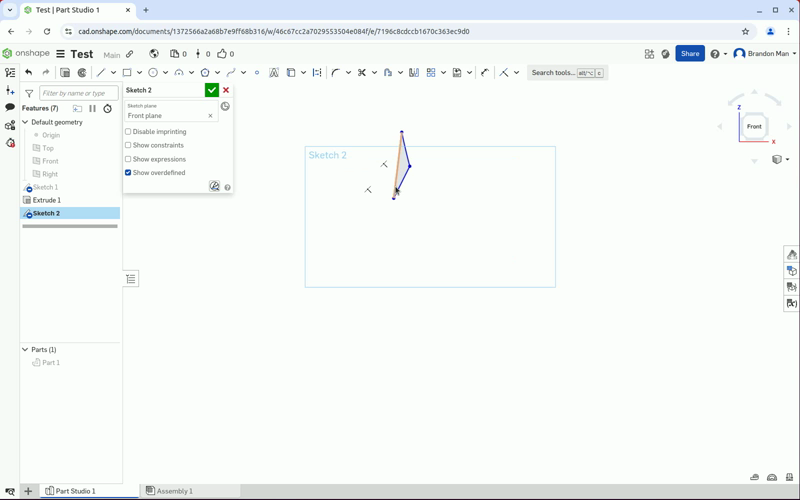
scroll(6)
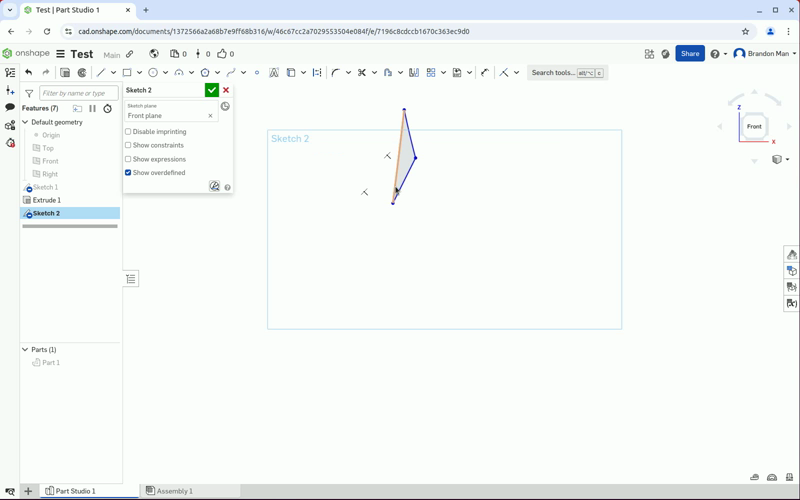
scroll(6)
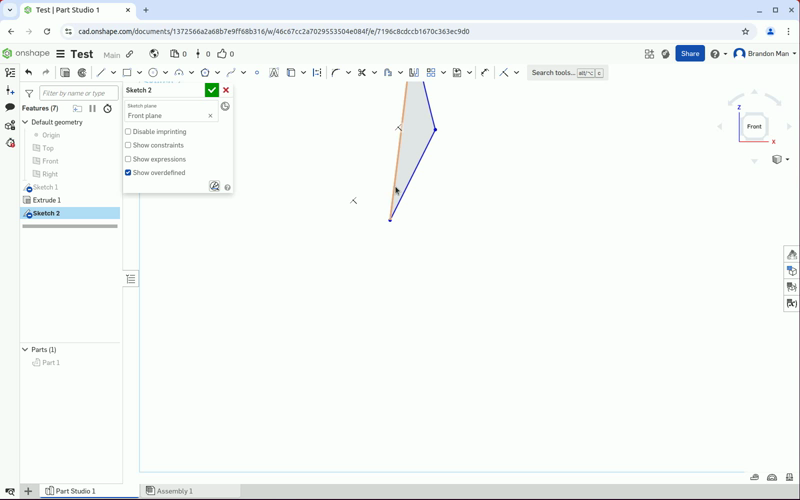
click(395, 186)
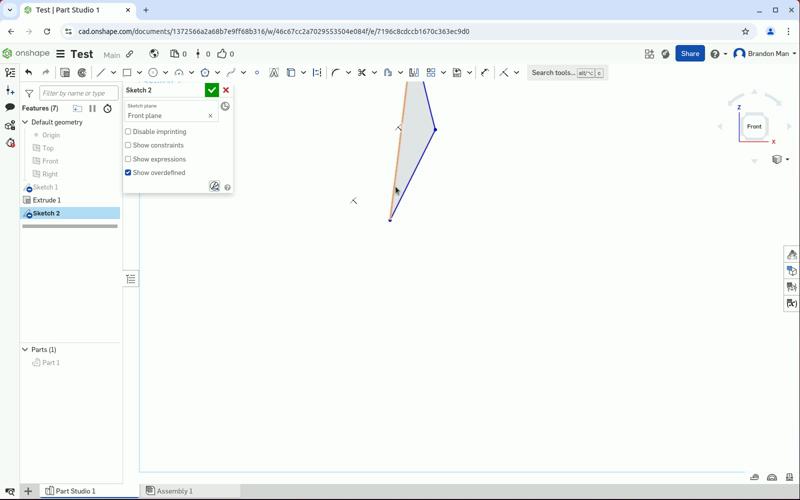
scroll(-6)
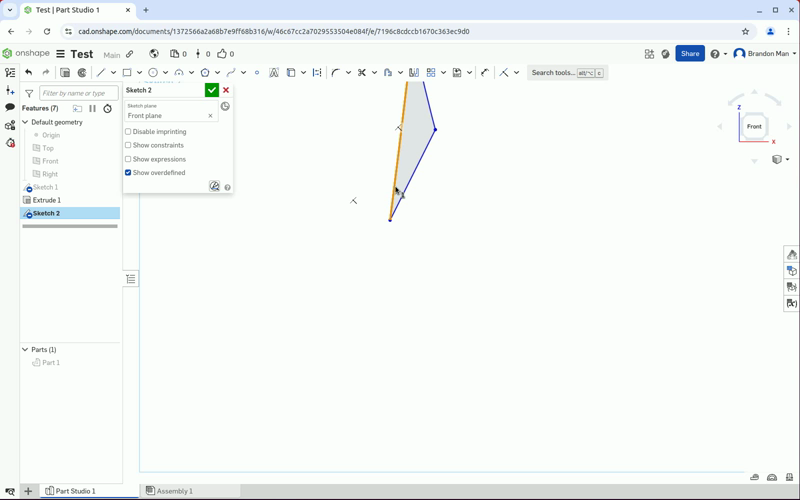
scroll(-6)
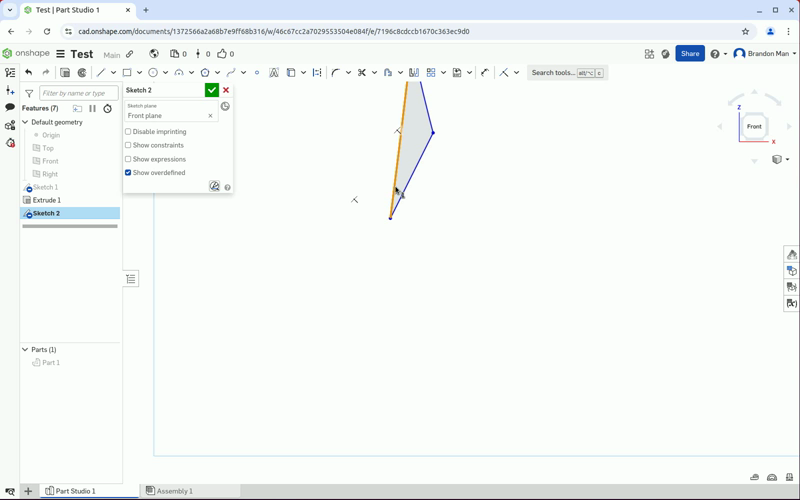
scroll(-6)
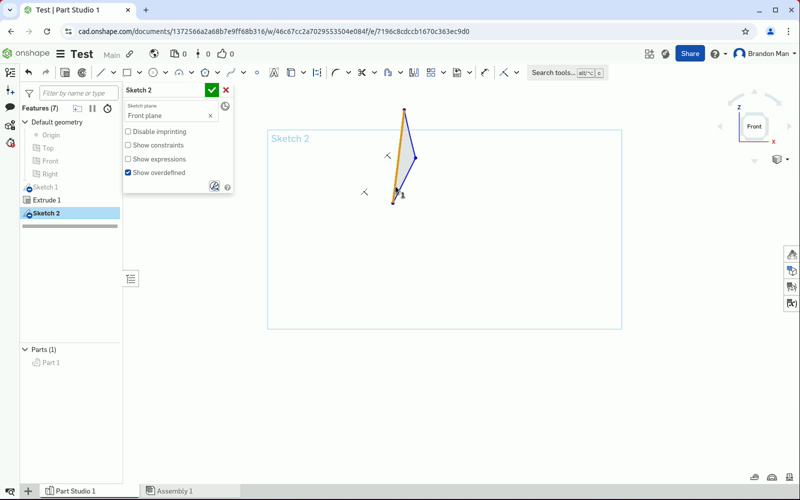
scroll(-6)
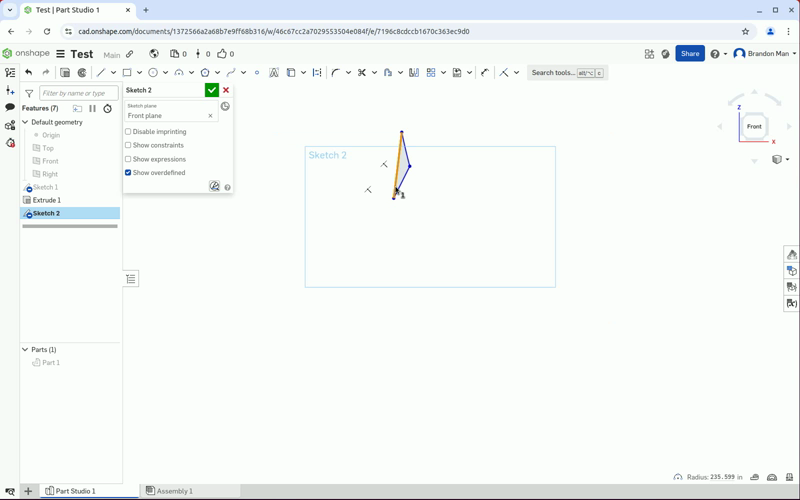
scroll(-6)
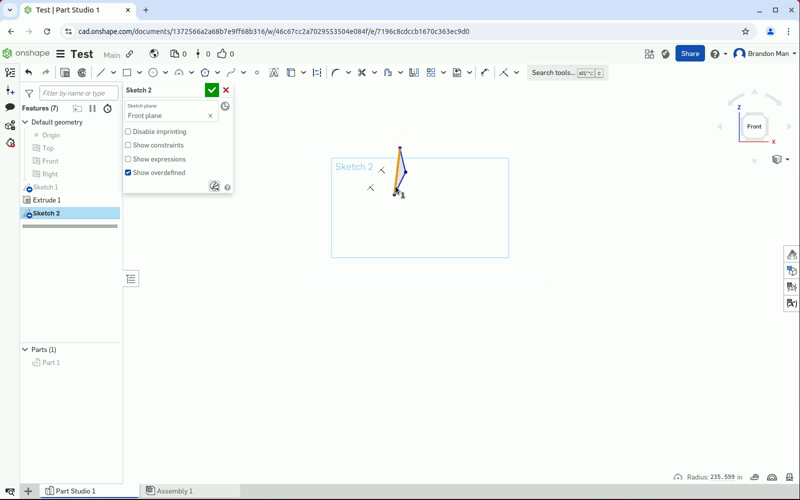
scroll(-6)
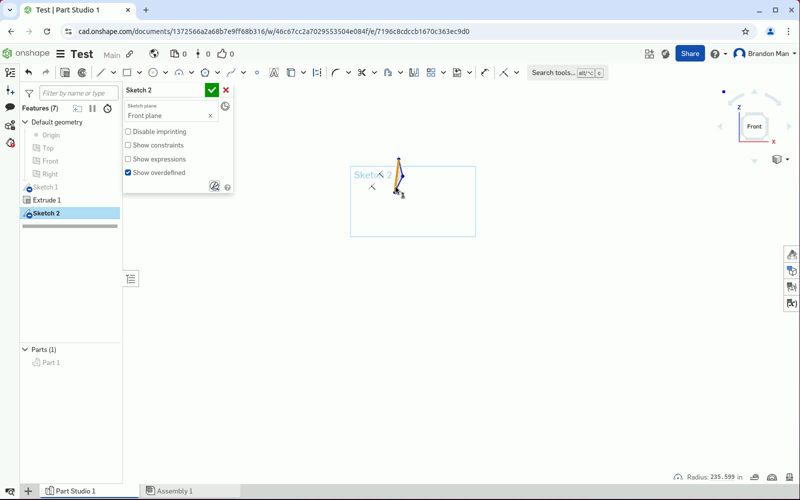
scroll(-6)
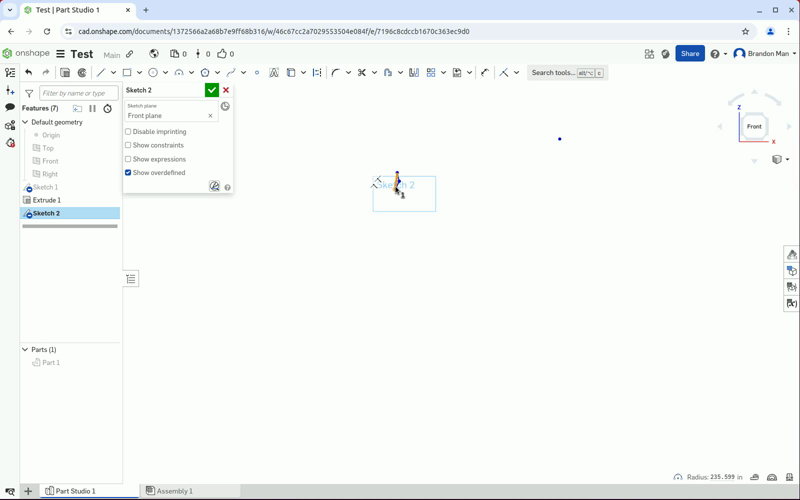
mouse_move(73, 352)
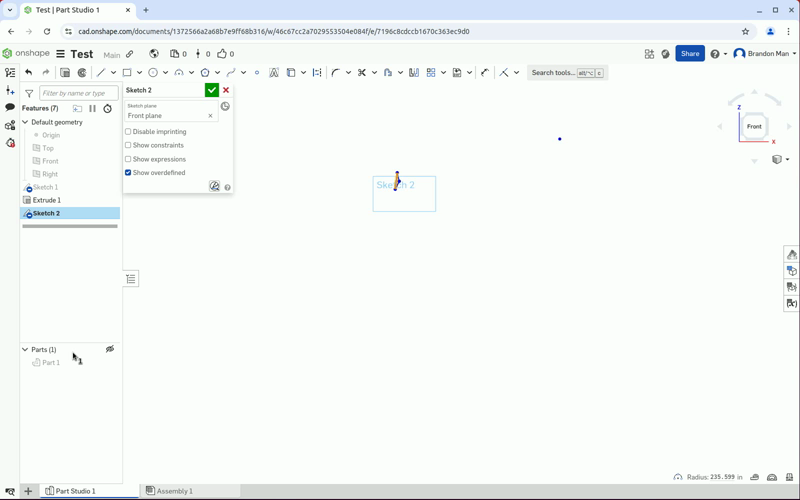
key(shift+y)
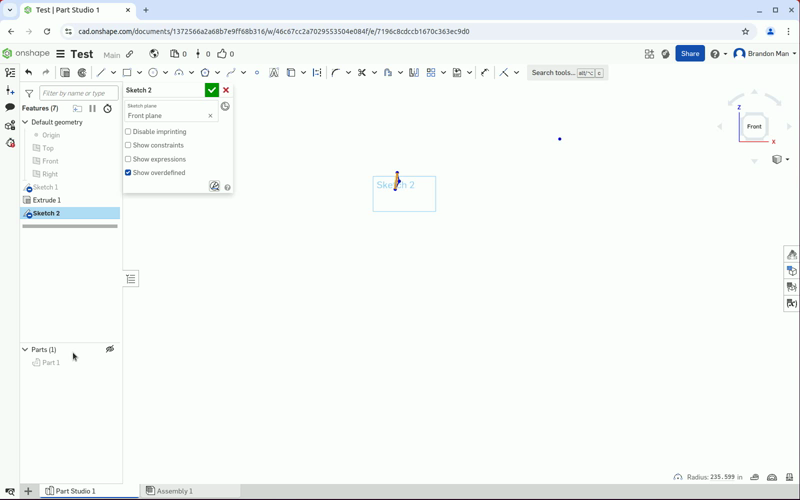
key(shift+e)
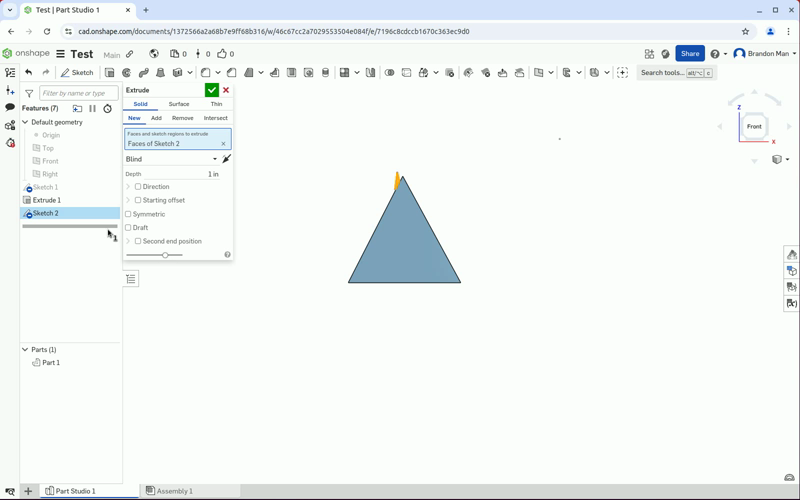
mouse_move(143, 106)
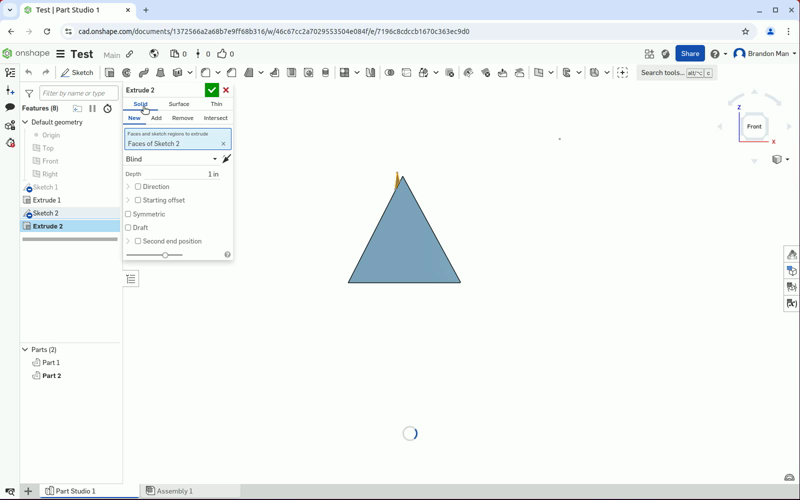
click(143, 106)
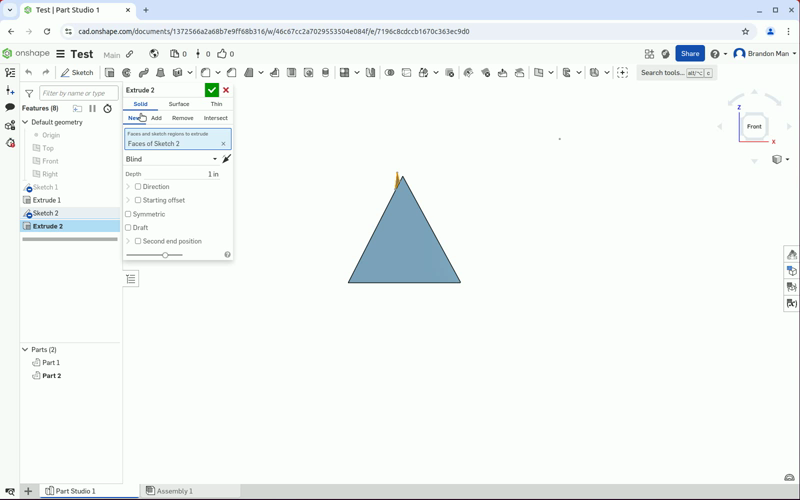
mouse_move(137, 120)
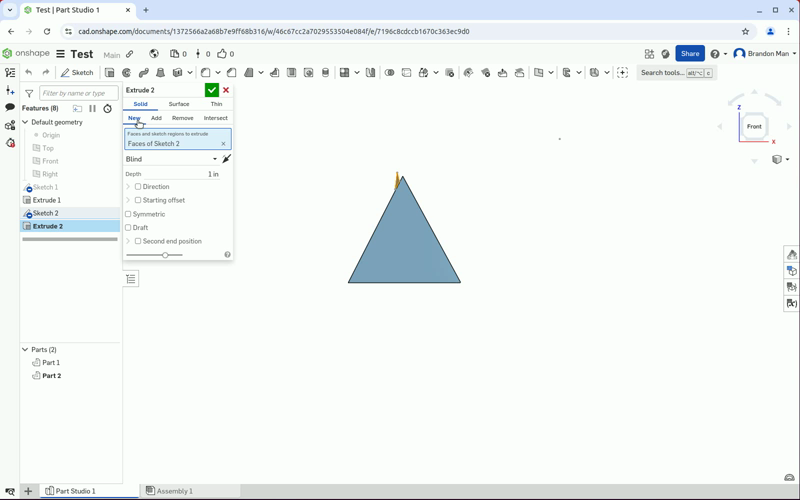
click(137, 120)
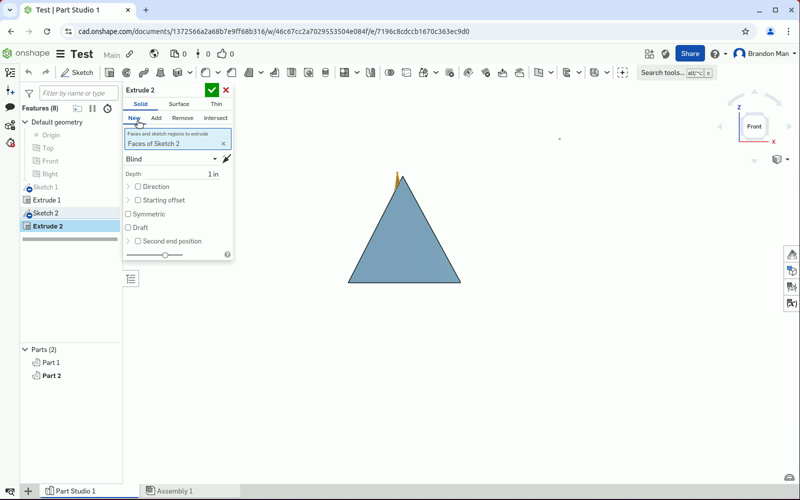
key(tab, 4)
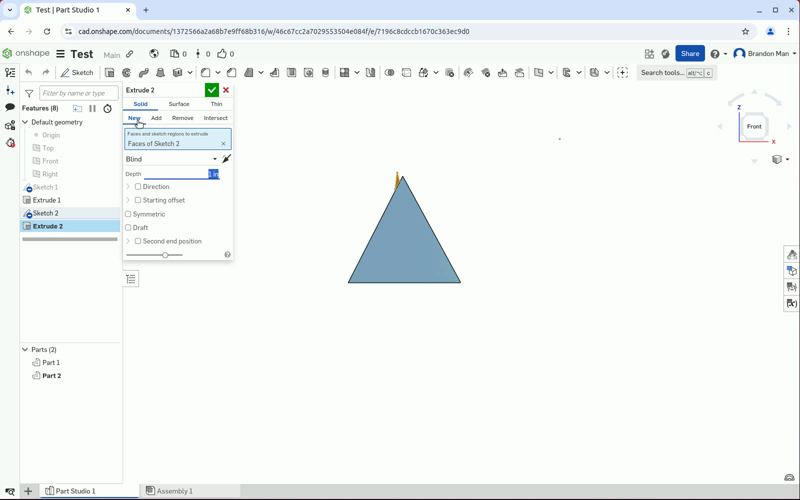
text(-10.11)
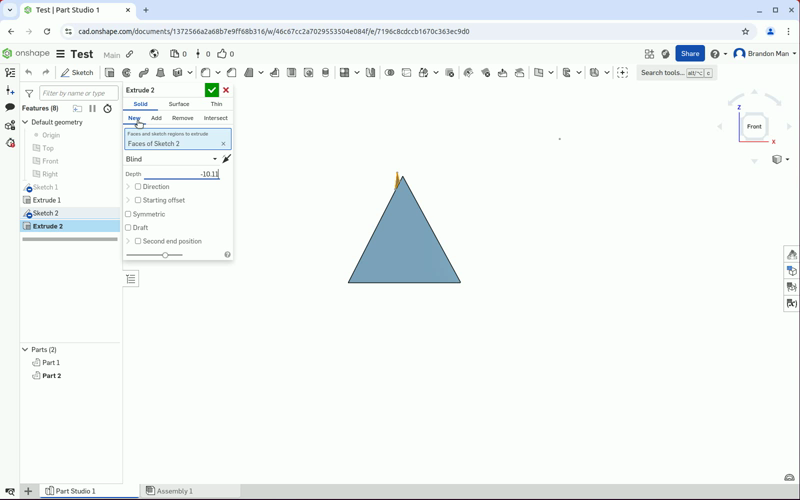
key(enter)
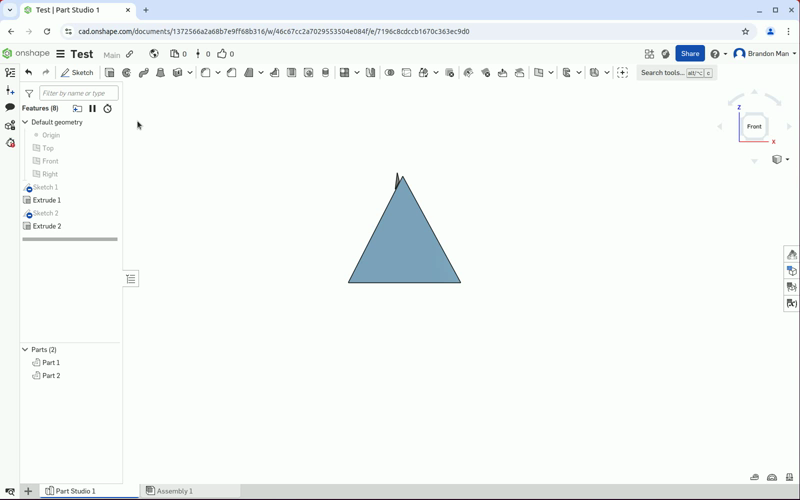
key(shift+h)
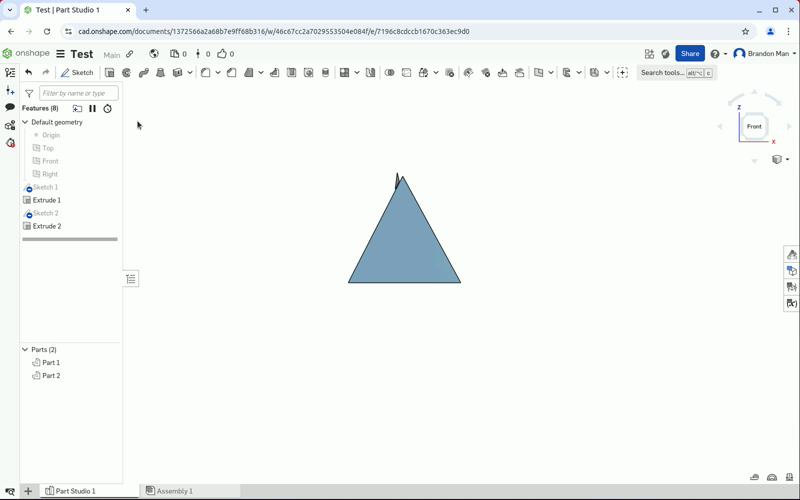
key(shift+h)
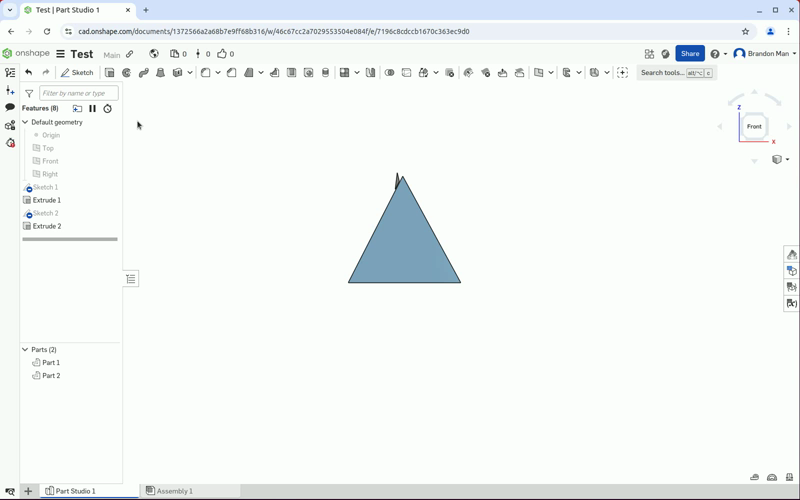
mouse_move(73, 189)
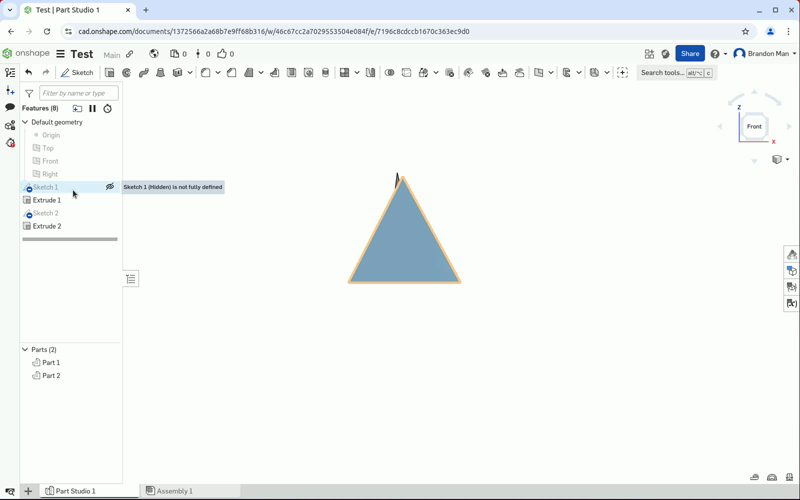
click(73, 189)
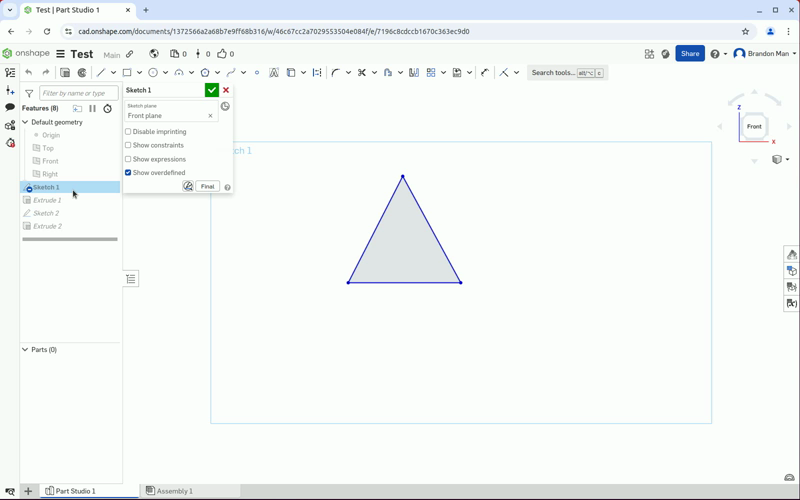
mouse_move(229, 92)
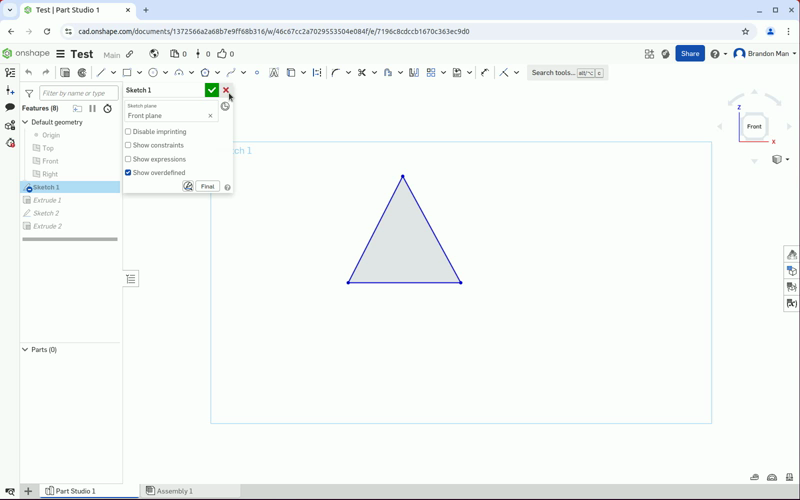
click(229, 92)
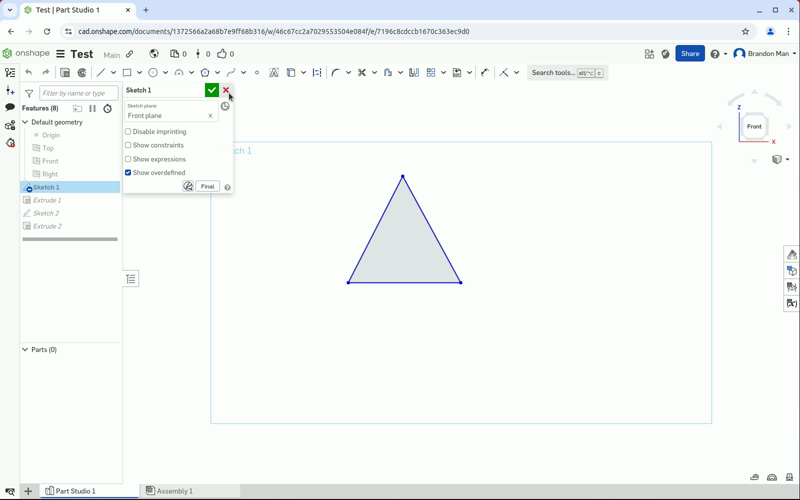
key(shift+s)
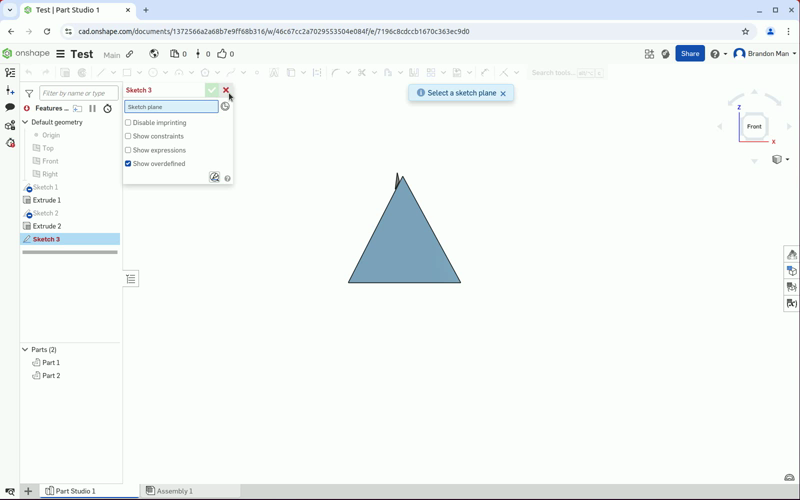
mouse_move(73, 163)
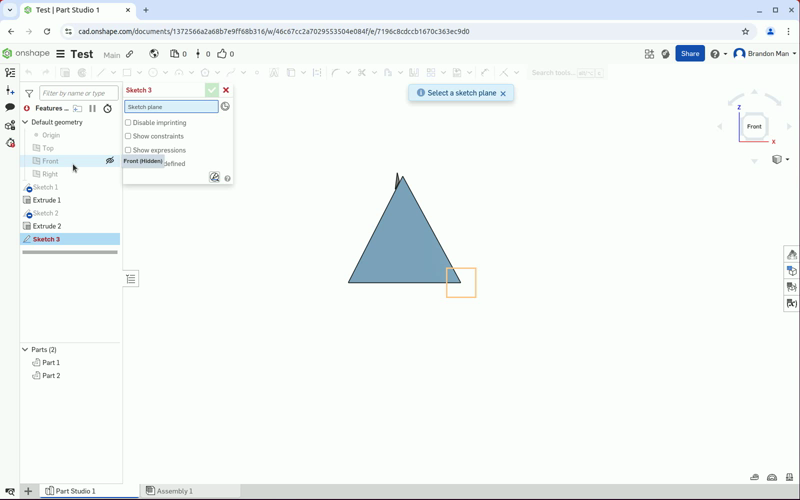
click(73, 163)
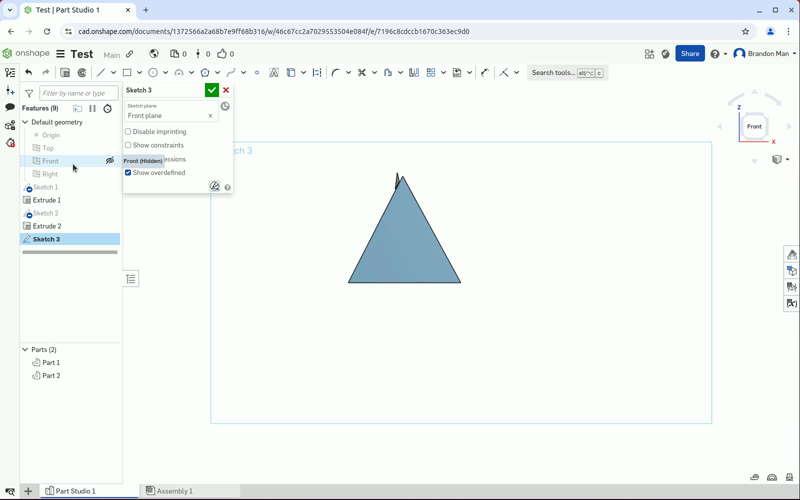
mouse_move(73, 352)
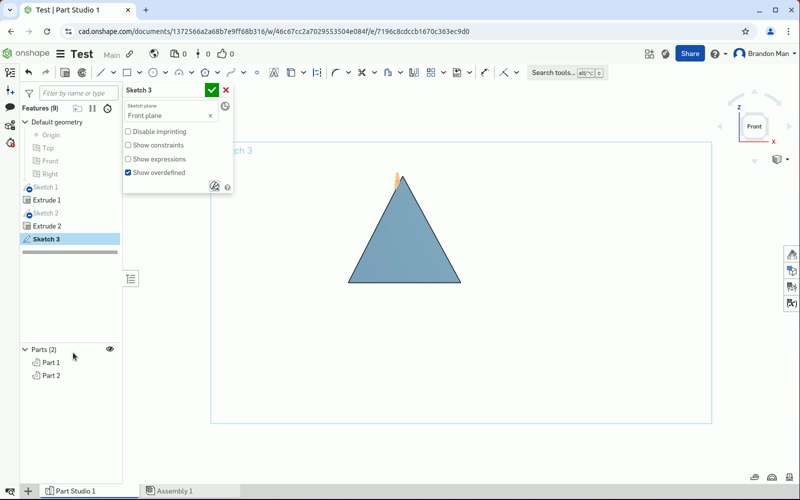
key(y)
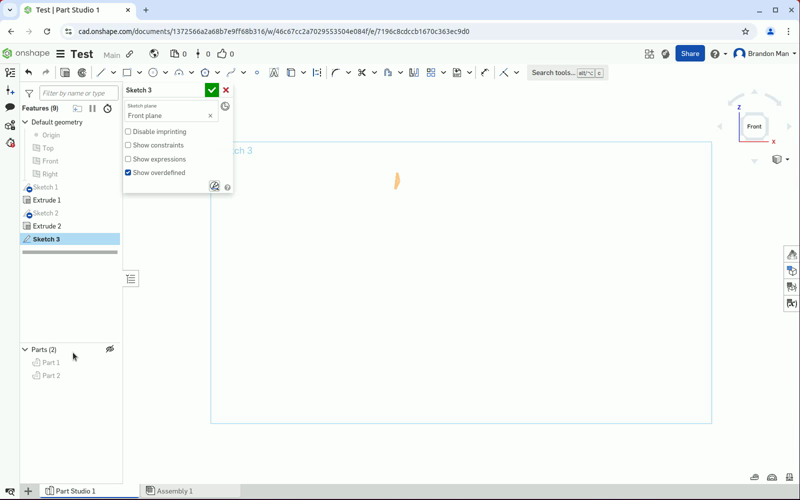
key(a)
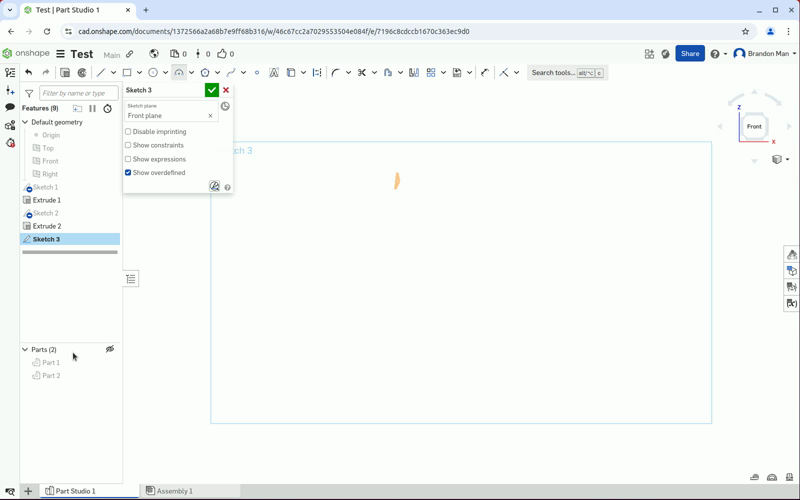
key_down(shift)
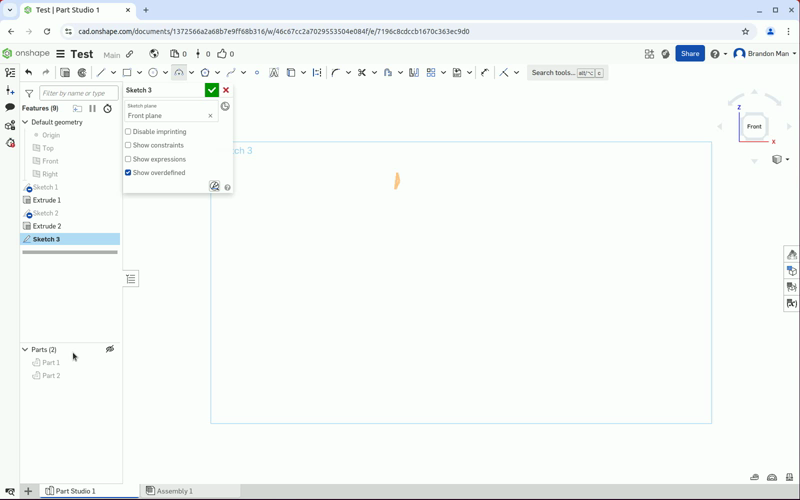
mouse_move(348, 282)
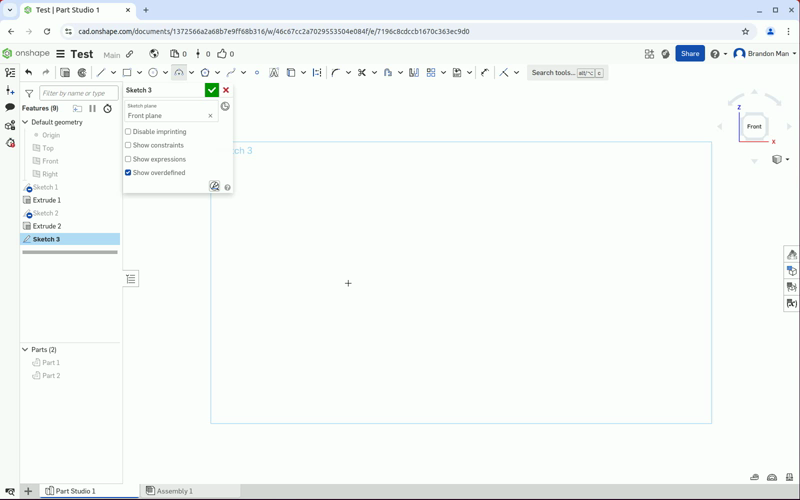
click(348, 282)
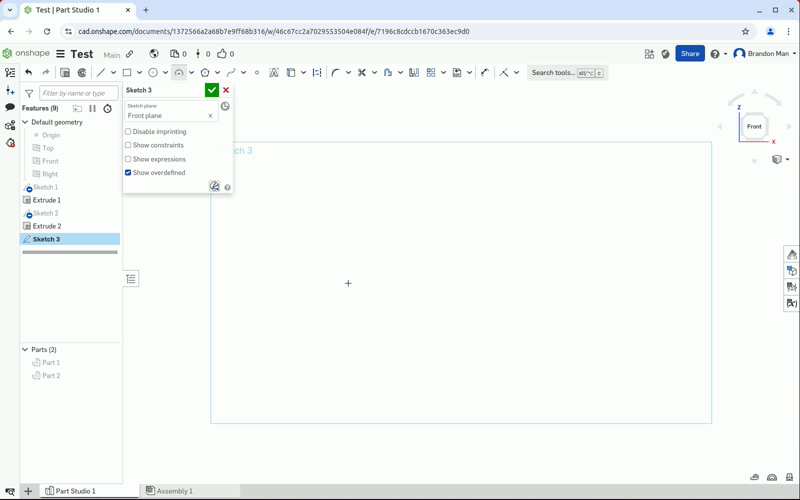
key_up(shift)
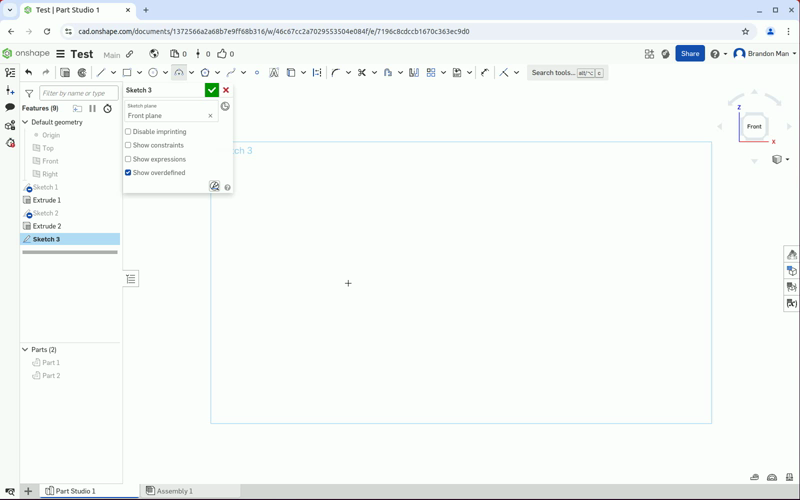
key_down(shift)
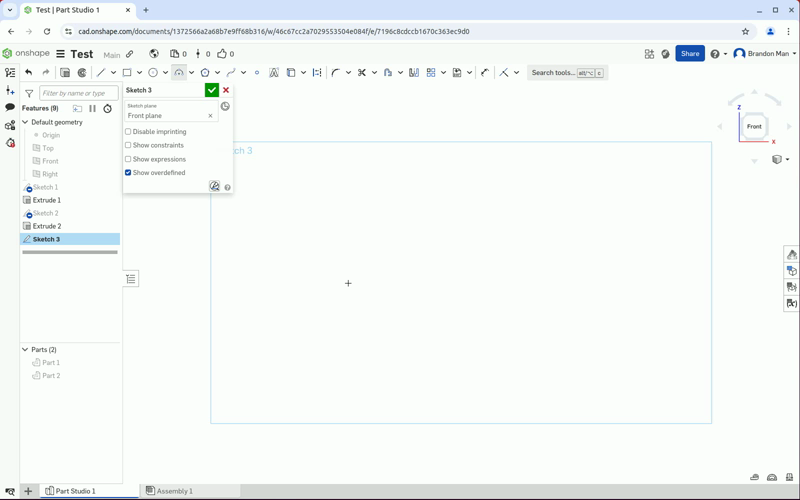
mouse_move(460, 282)
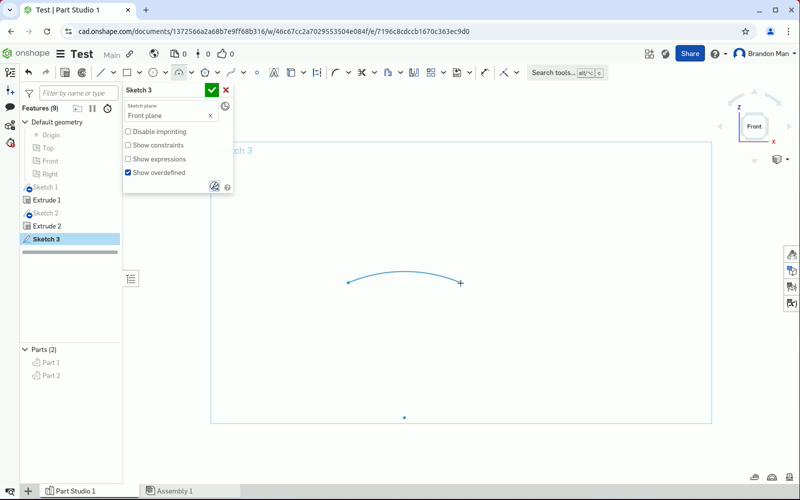
click(460, 282)
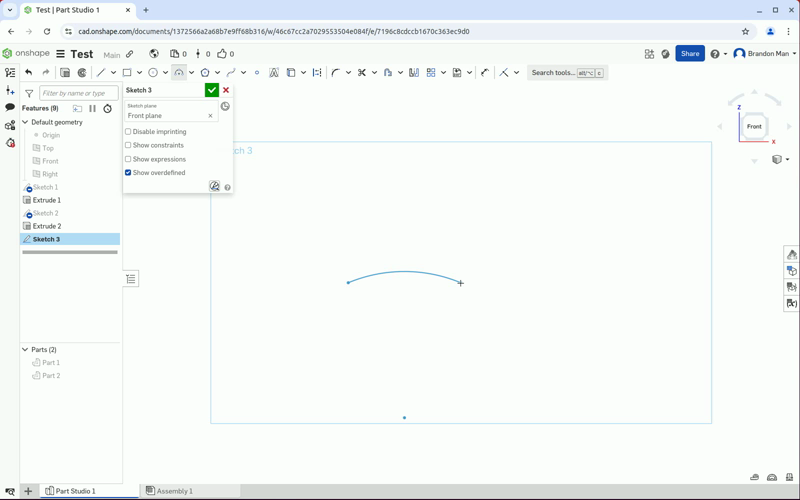
mouse_move(404, 273)
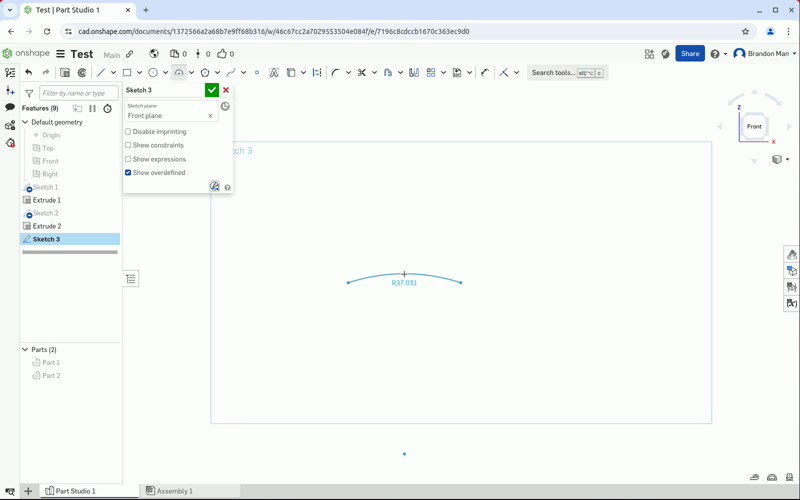
click(404, 273)
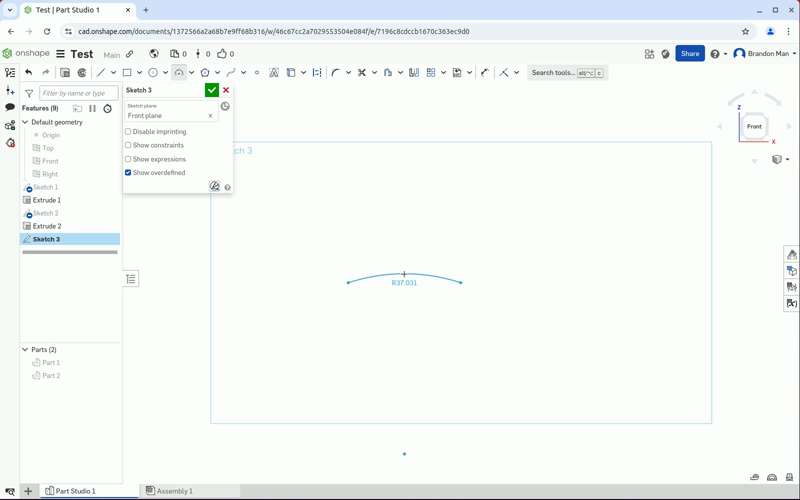
key_up(shift)
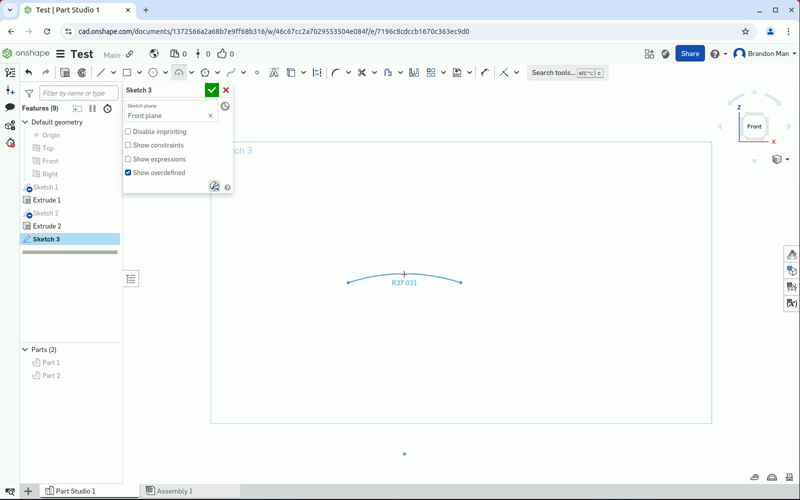
mouse_move(460, 282)
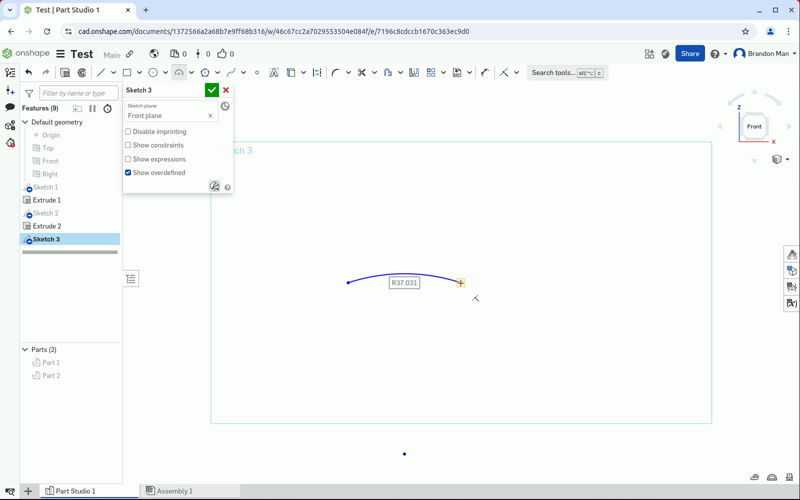
click(460, 282)
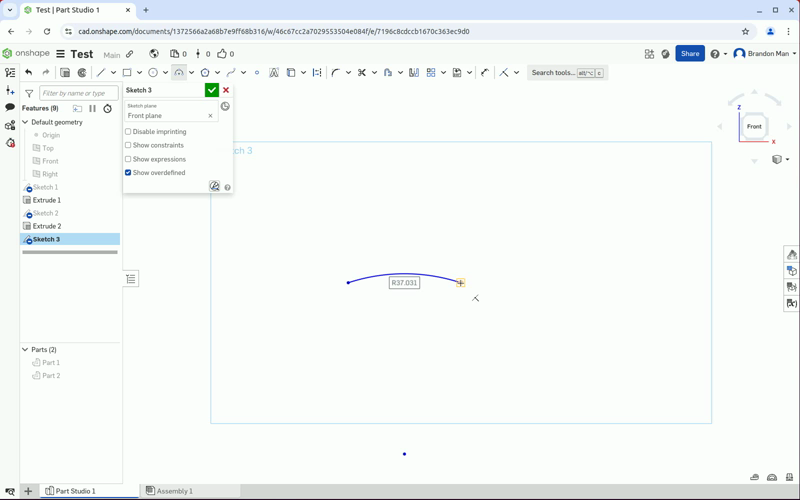
key_down(shift)
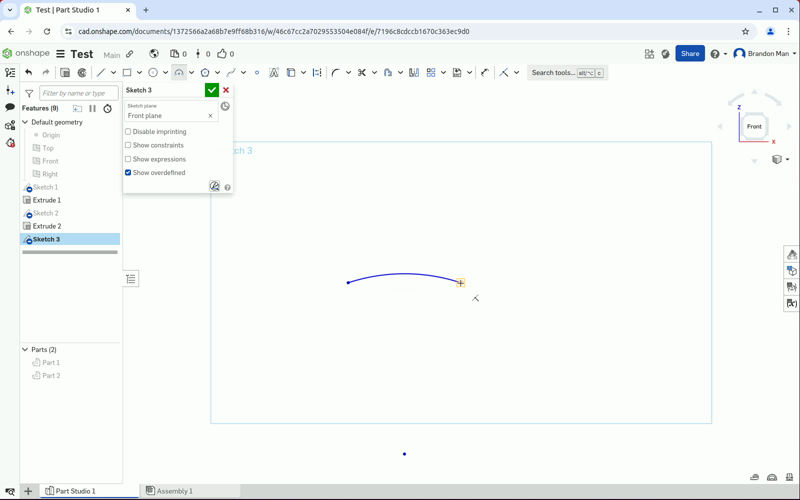
mouse_move(399, 182)
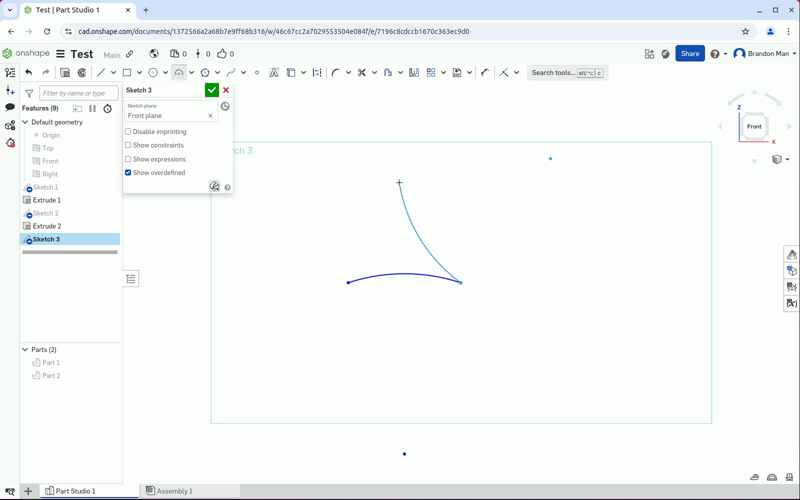
click(399, 182)
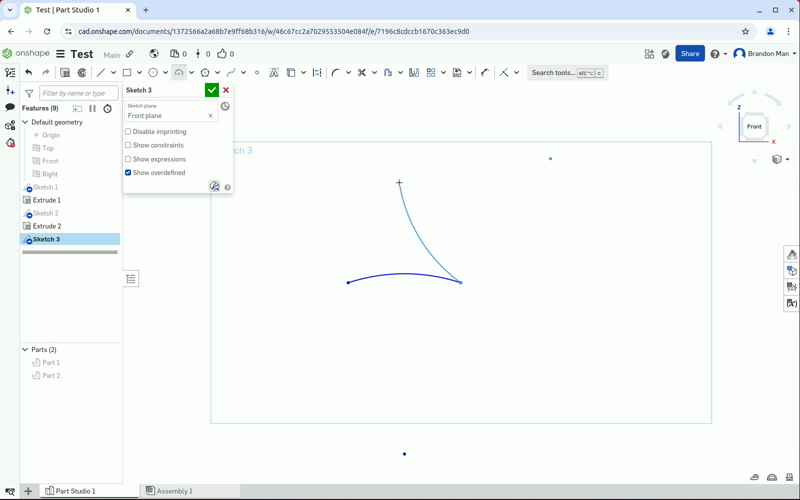
mouse_move(422, 237)
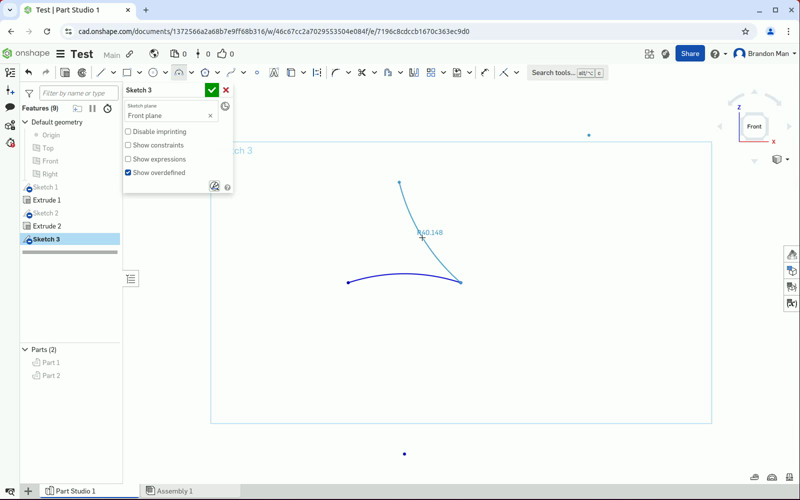
click(422, 237)
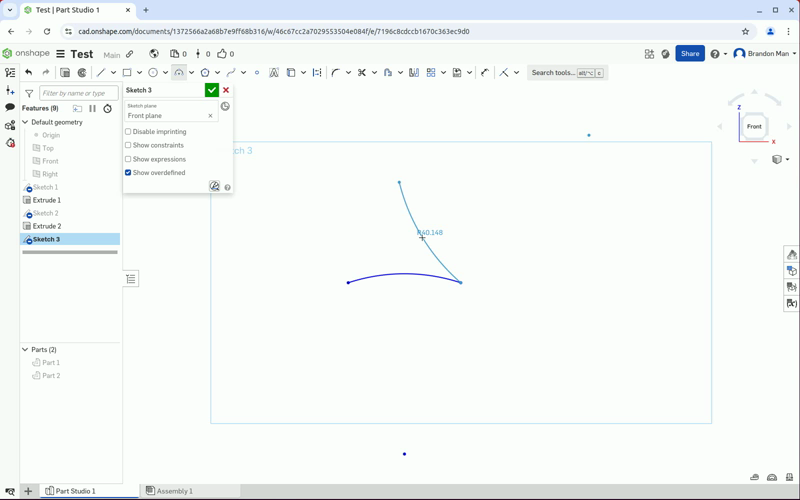
key_up(shift)
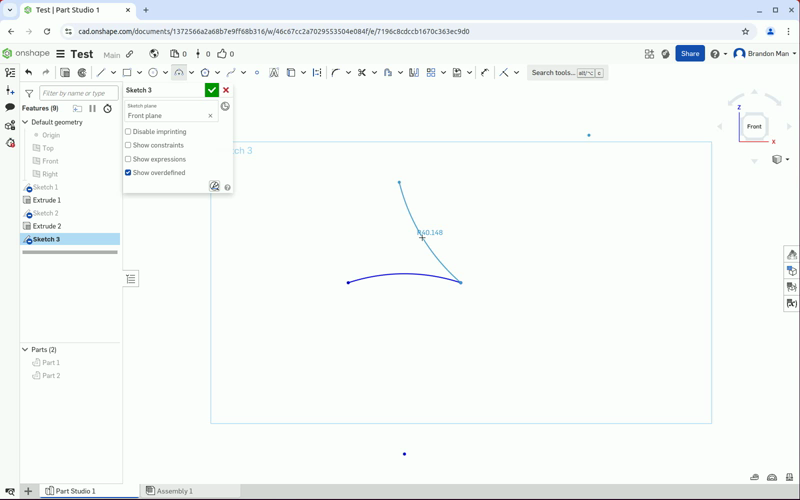
key(esc)
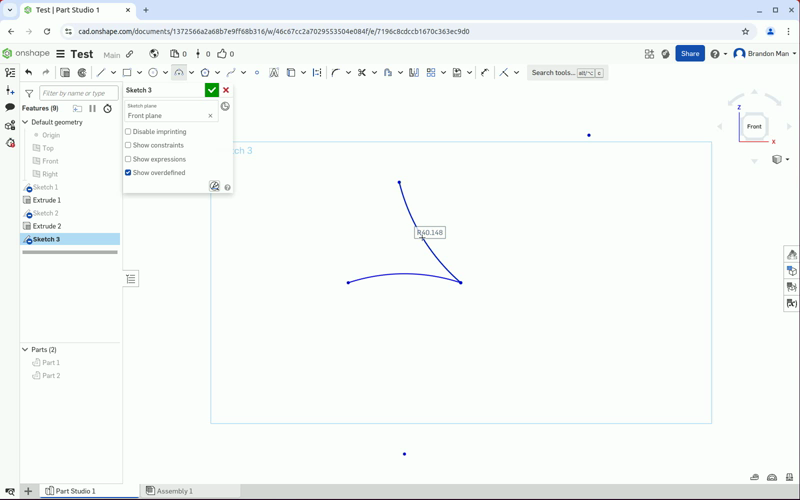
key(l)
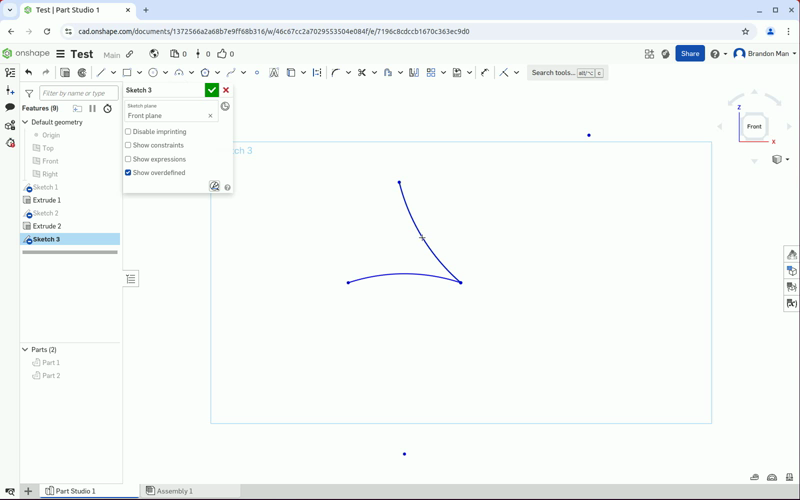
mouse_move(399, 182)
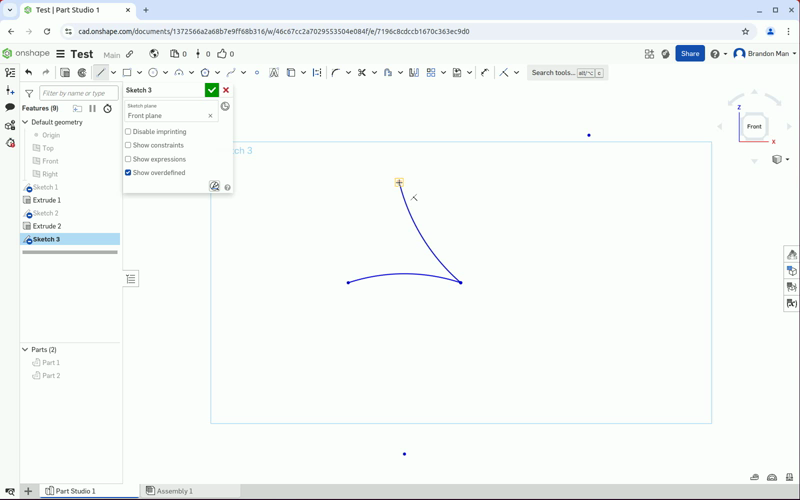
click(399, 182)
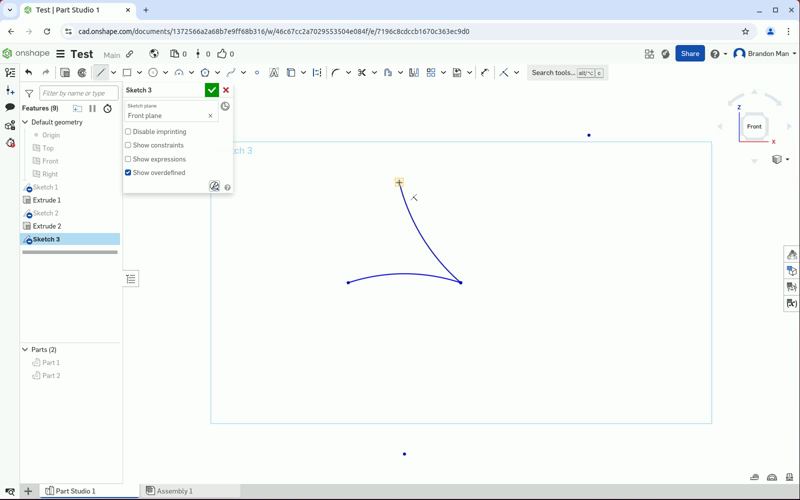
key_down(shift)
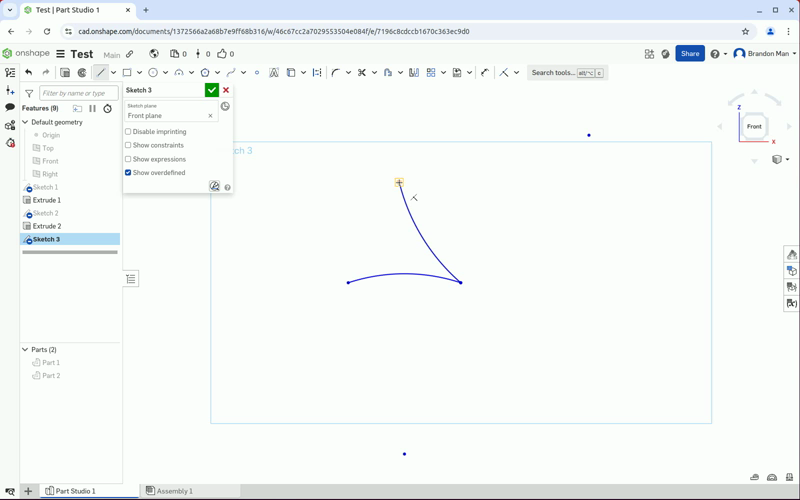
mouse_move(429, 182)
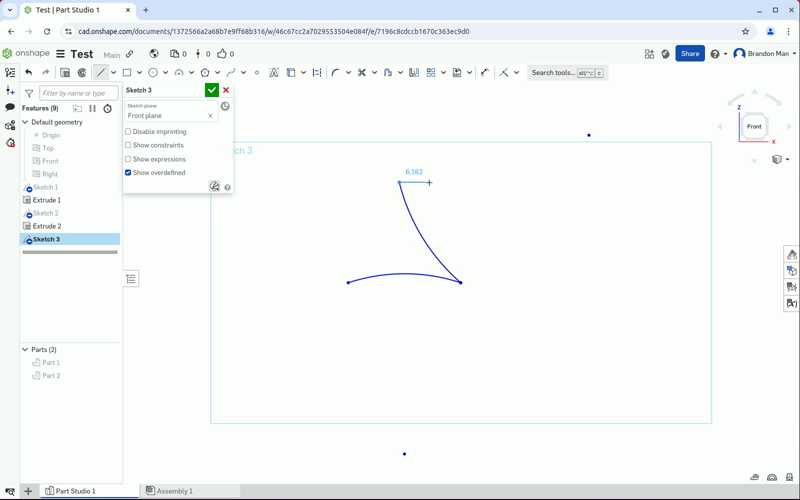
mouse_move(395, 189)
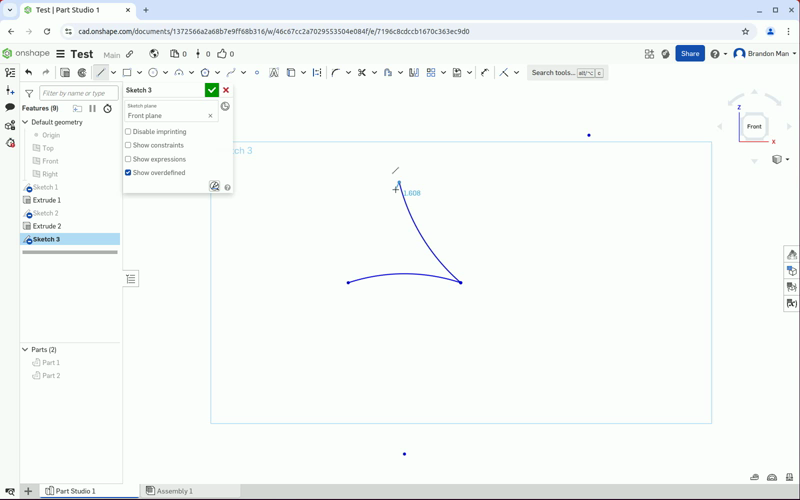
click(395, 189)
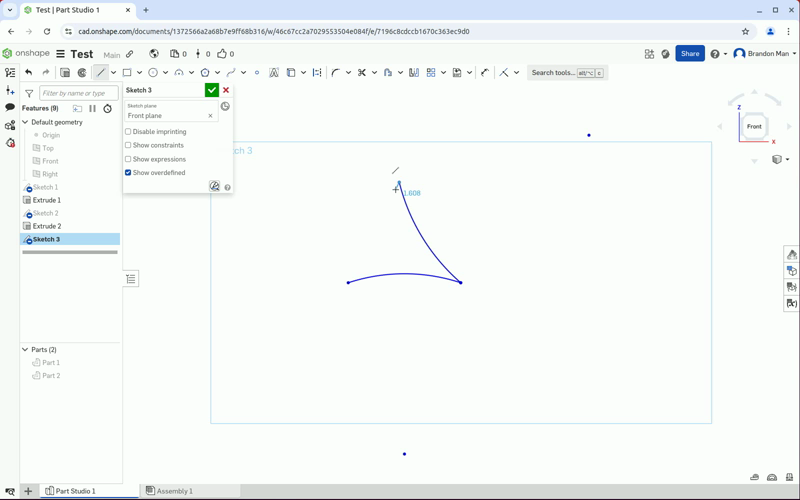
key_up(shift)
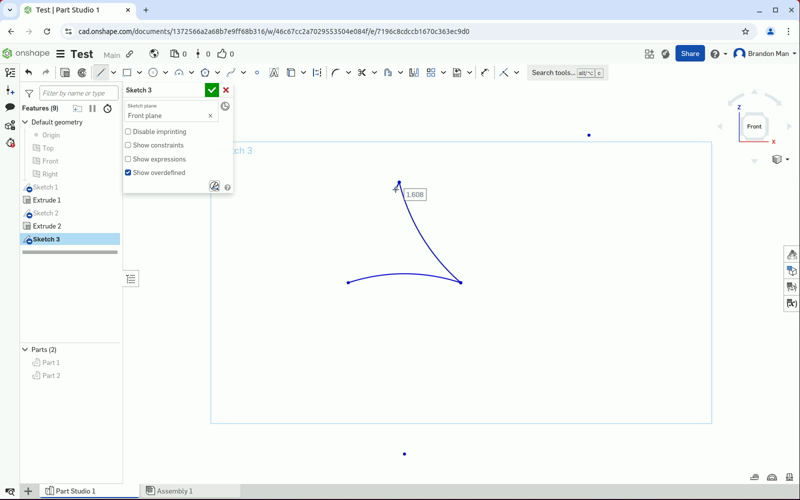
key(esc)
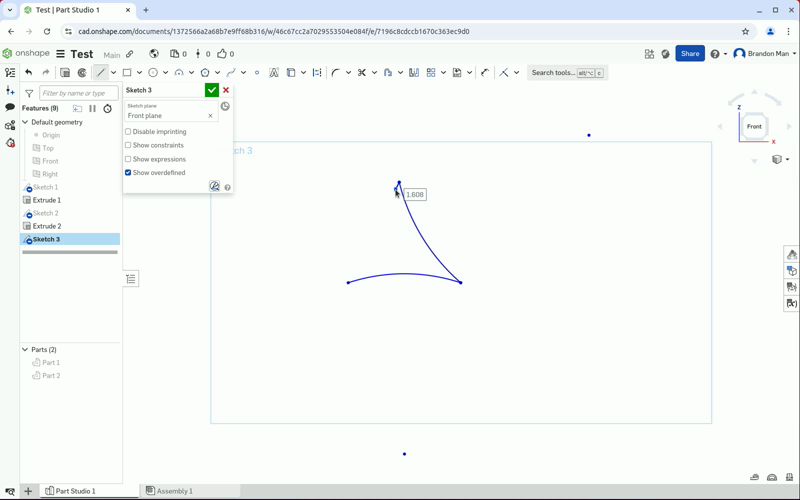
key(a)
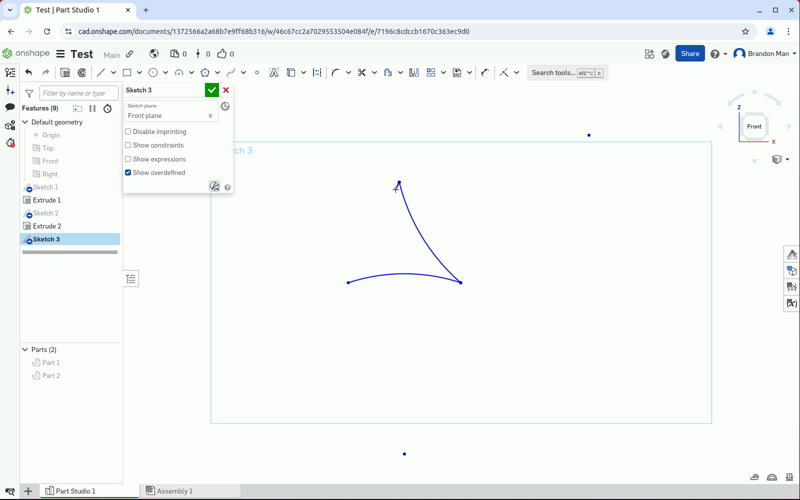
mouse_move(395, 189)
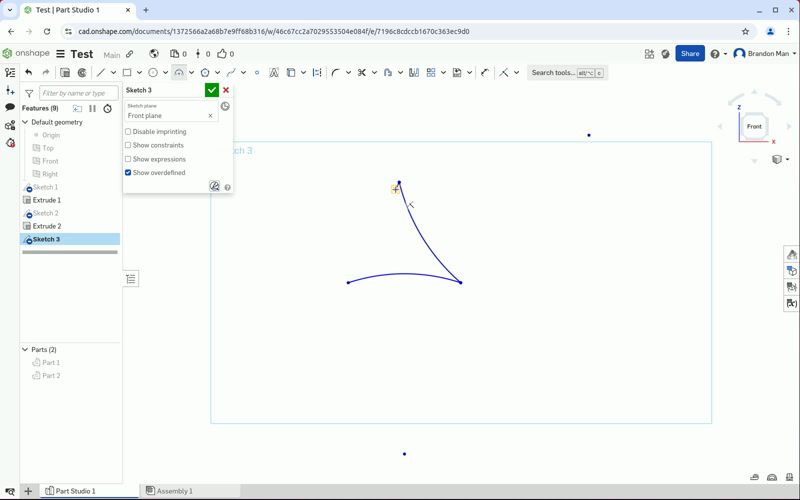
click(395, 189)
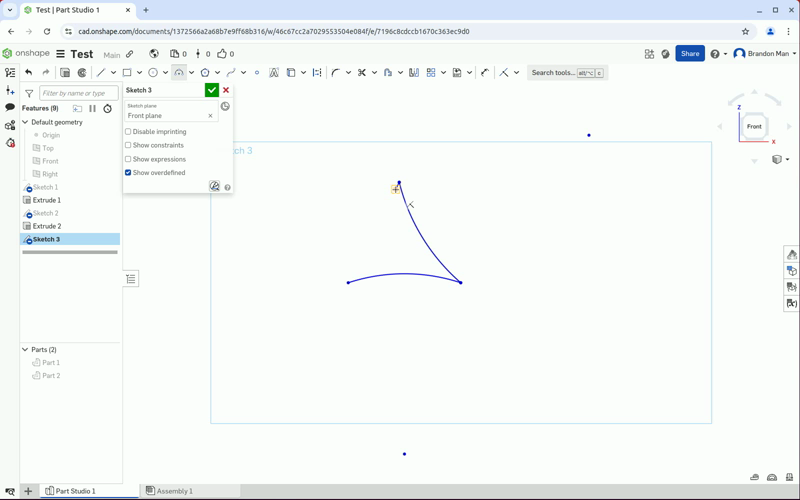
mouse_move(348, 282)
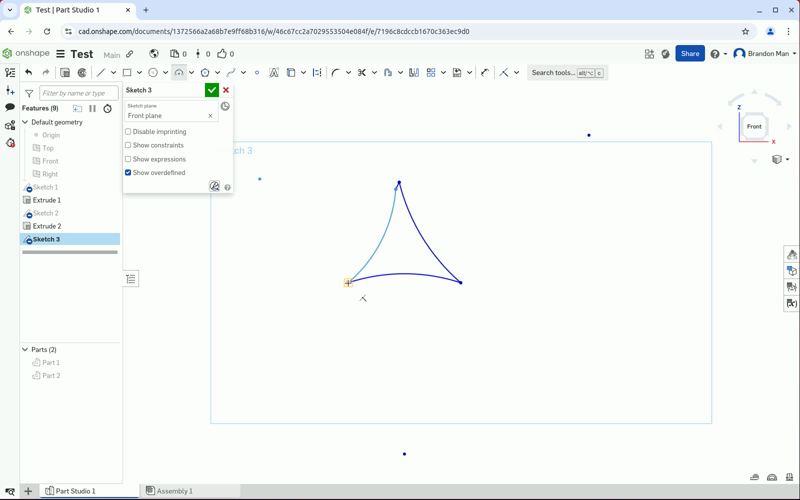
click(348, 282)
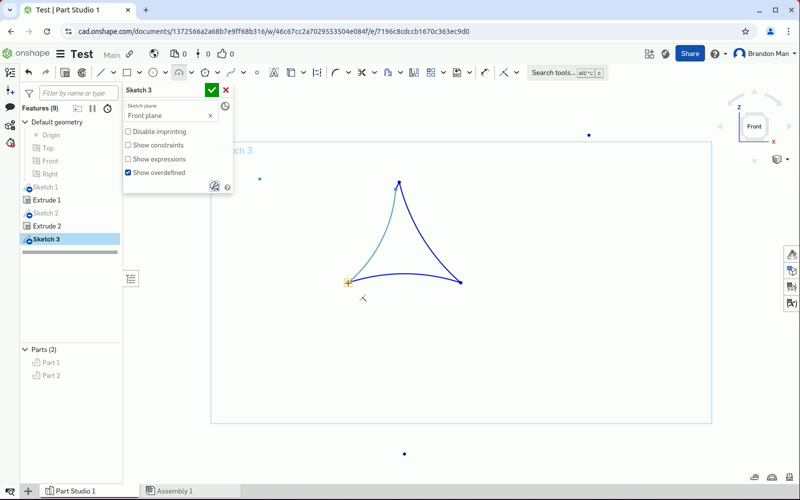
key_down(shift)
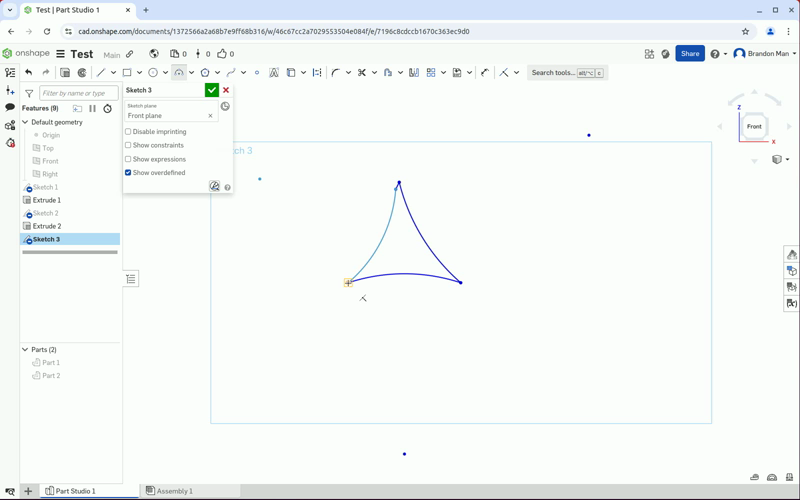
mouse_move(378, 239)
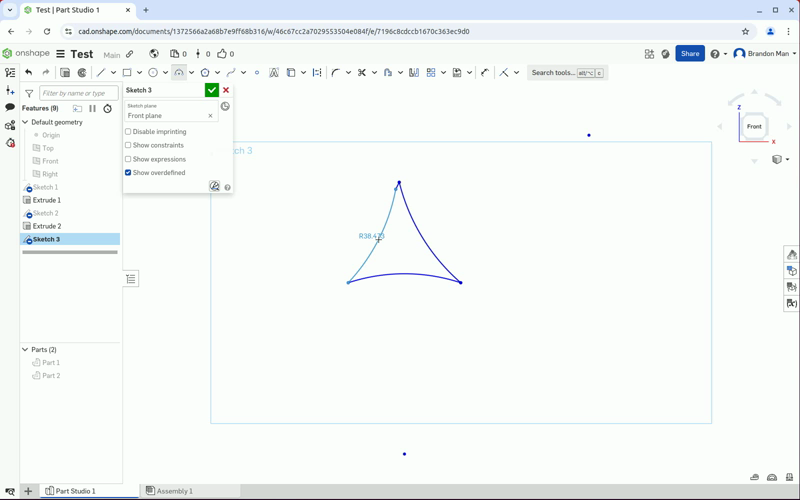
click(378, 239)
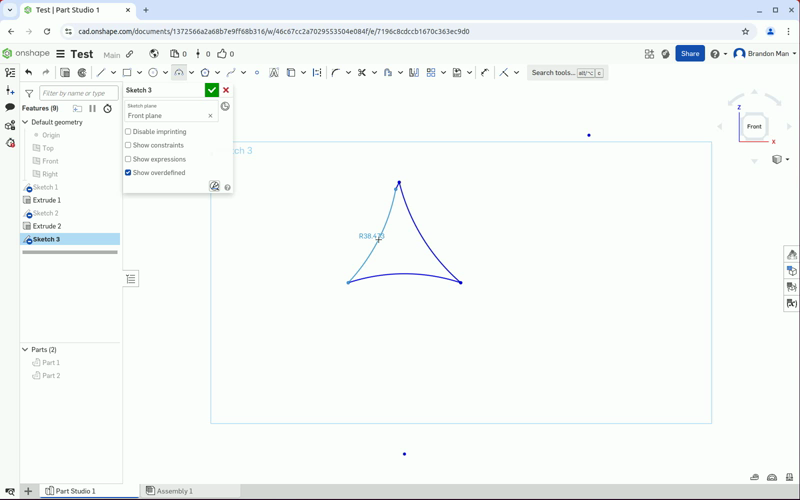
key_up(shift)
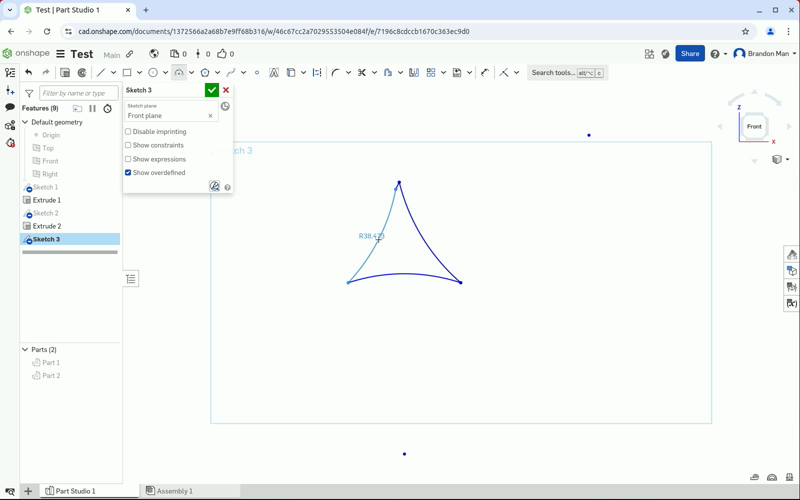
key(esc)
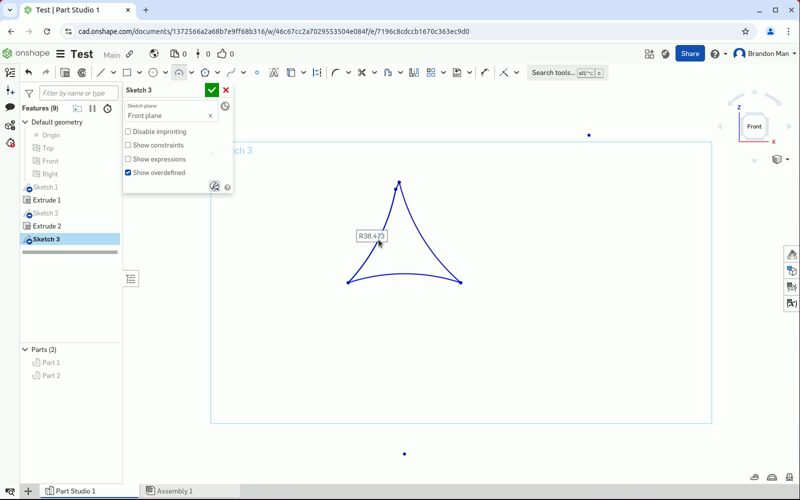
mouse_move(396, 249)
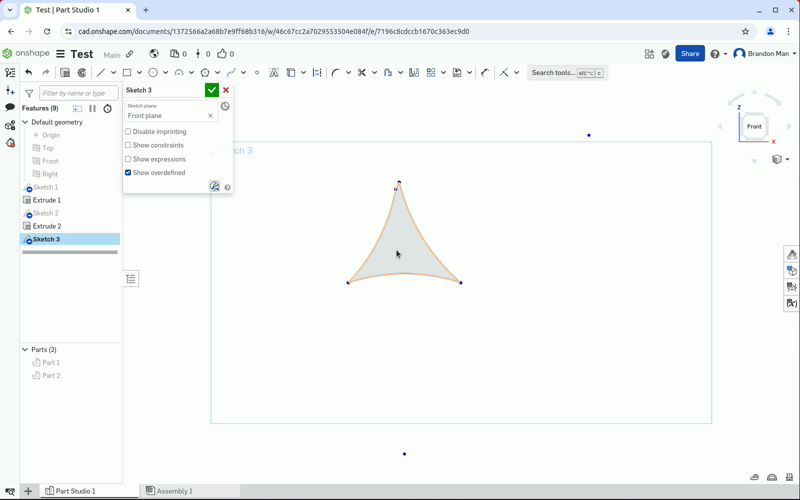
click(396, 249)
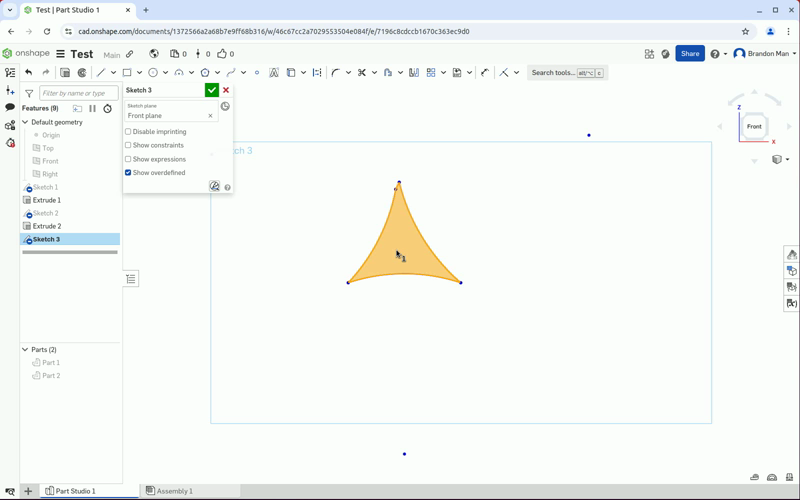
mouse_move(73, 352)
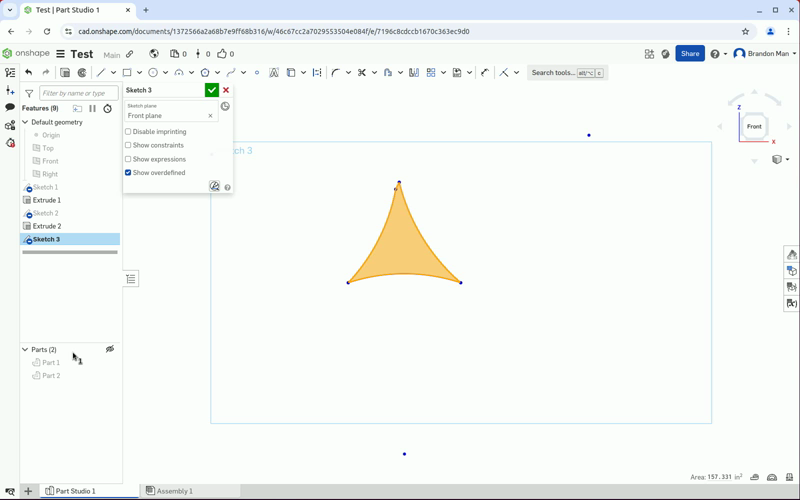
key(shift+y)
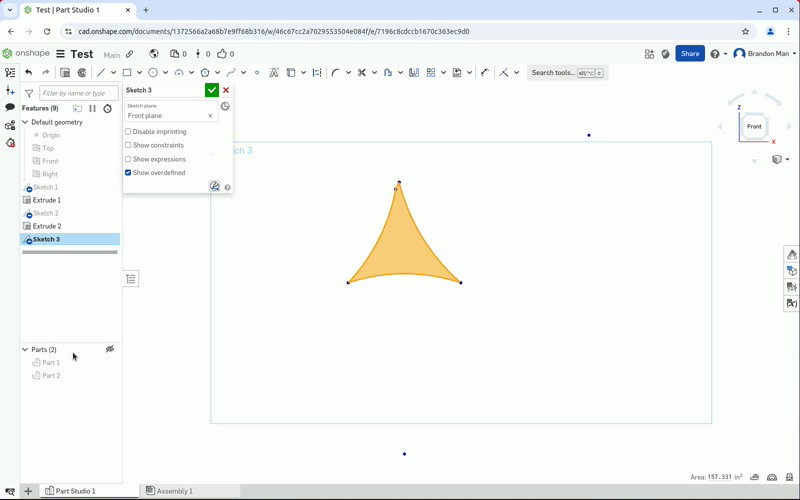
key(shift+e)
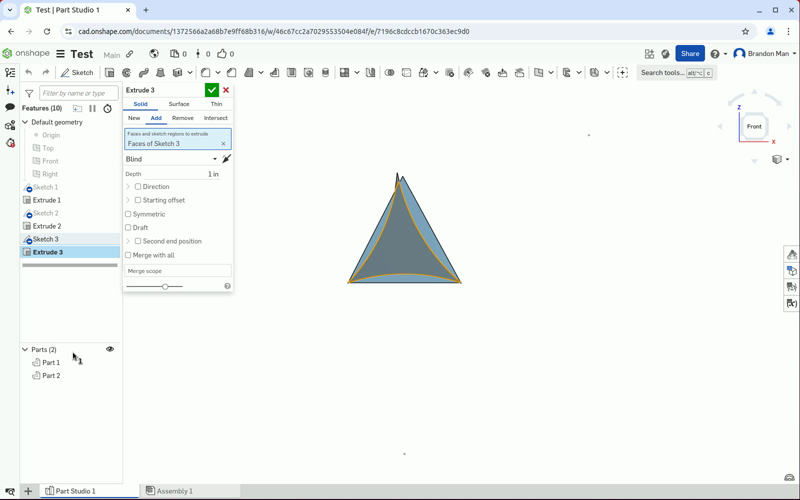
mouse_move(143, 106)
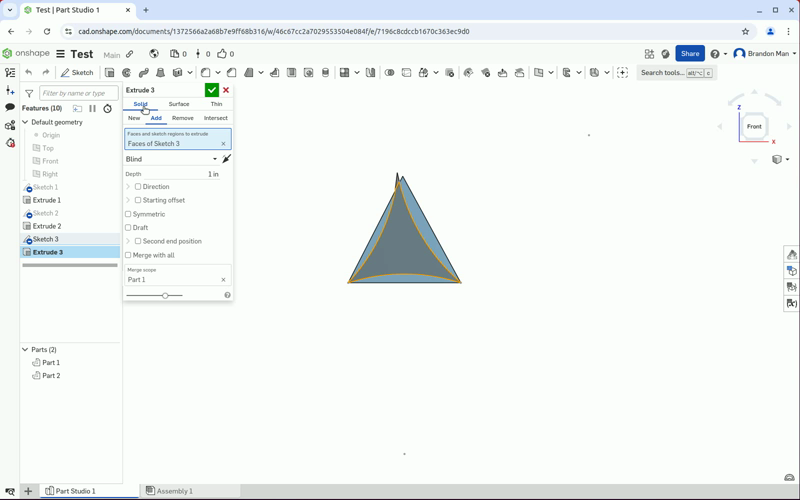
click(143, 106)
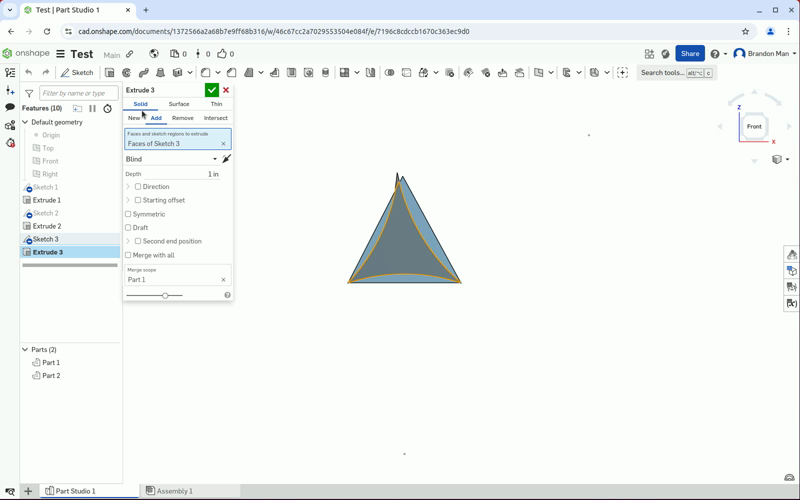
mouse_move(137, 120)
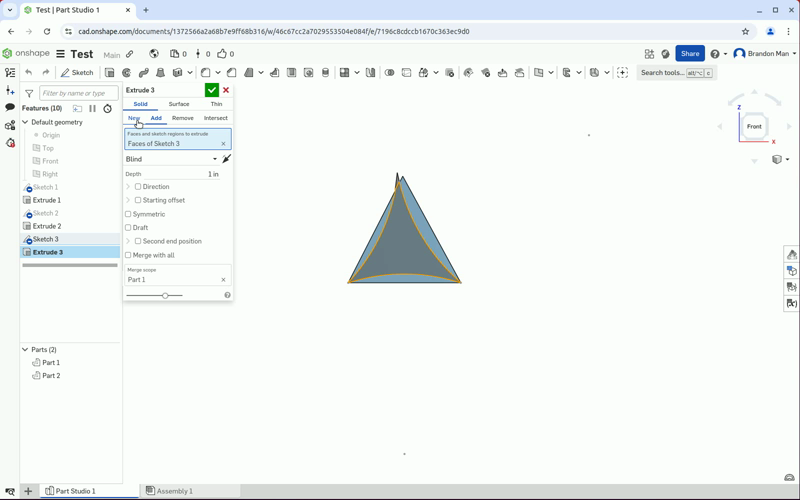
click(137, 120)
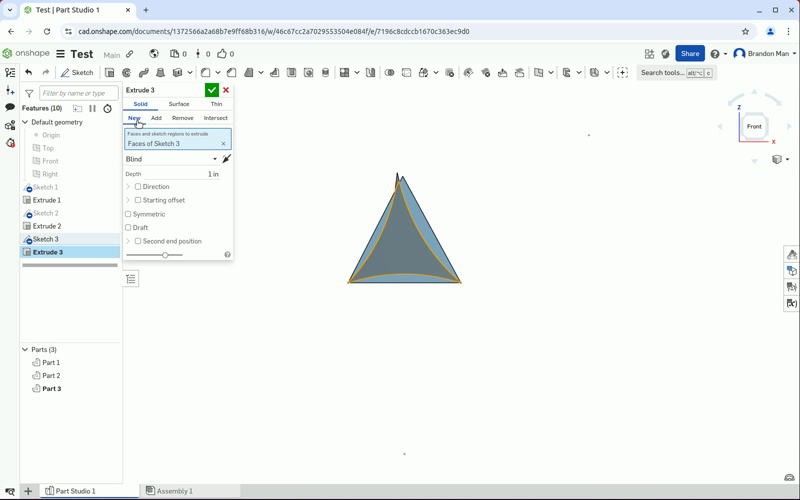
key(tab, 4)
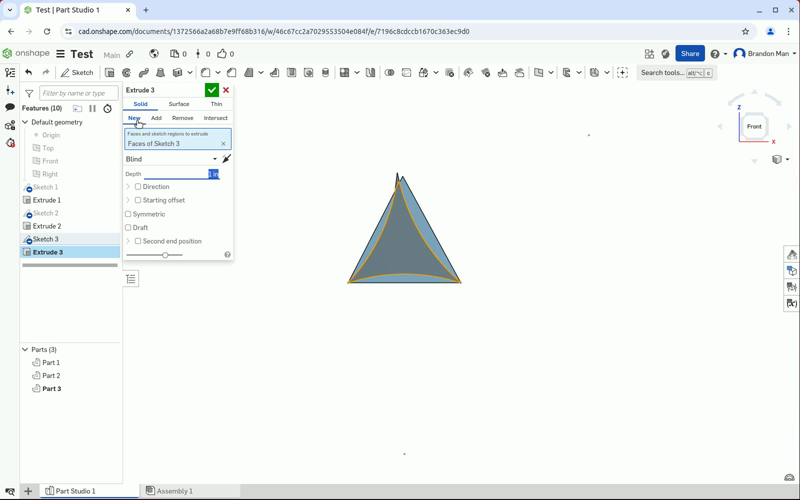
text(-10.11)
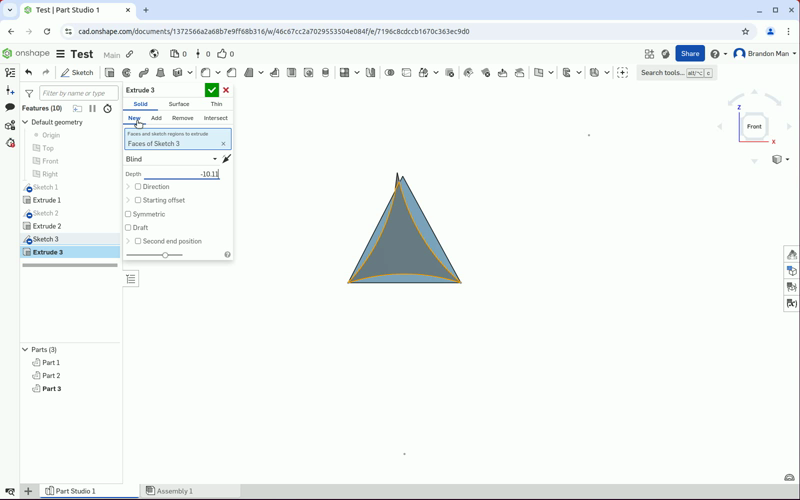
key(enter)
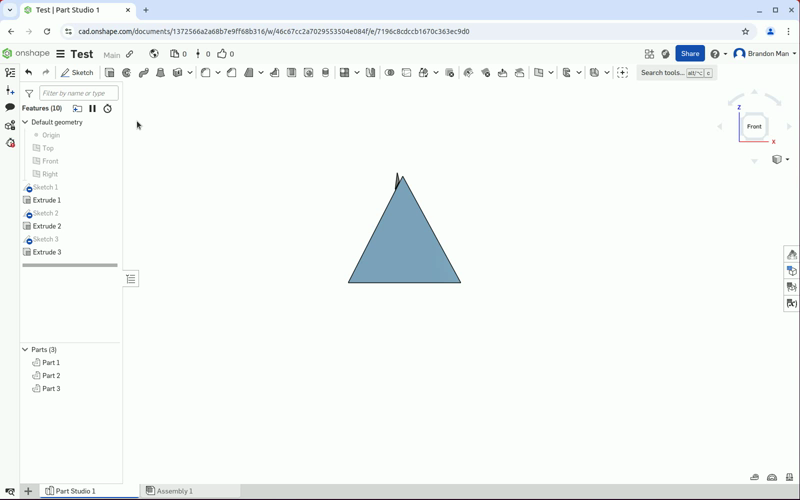
key(shift+h)
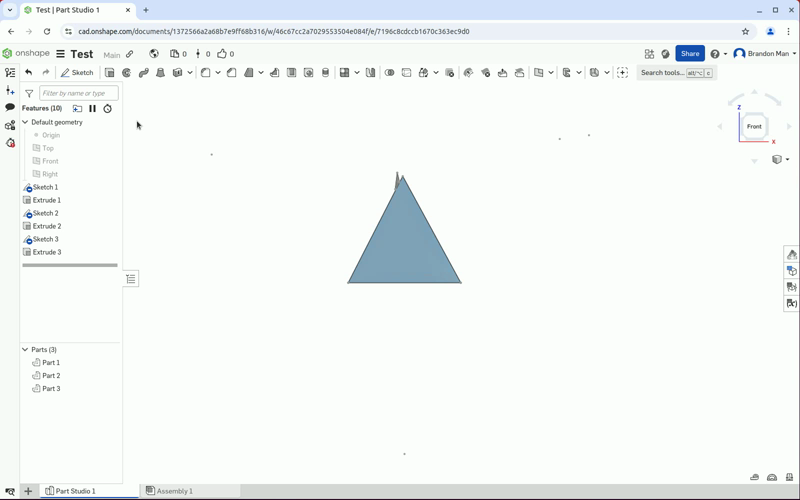
key(shift+h)
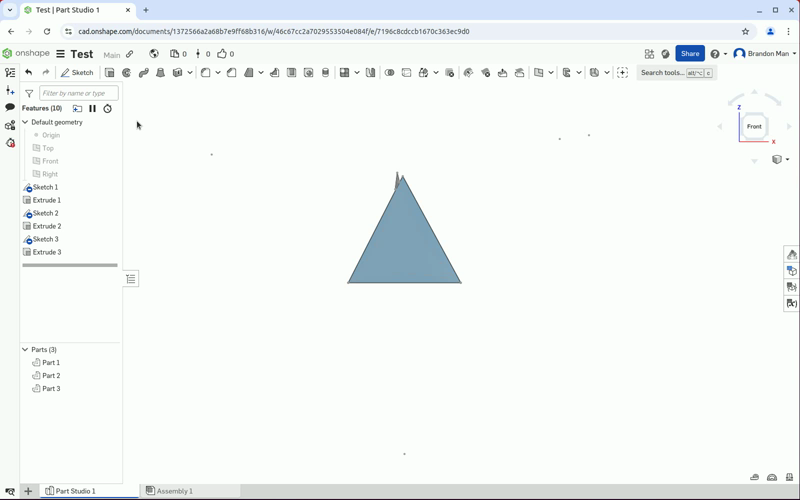
key(shift+7)
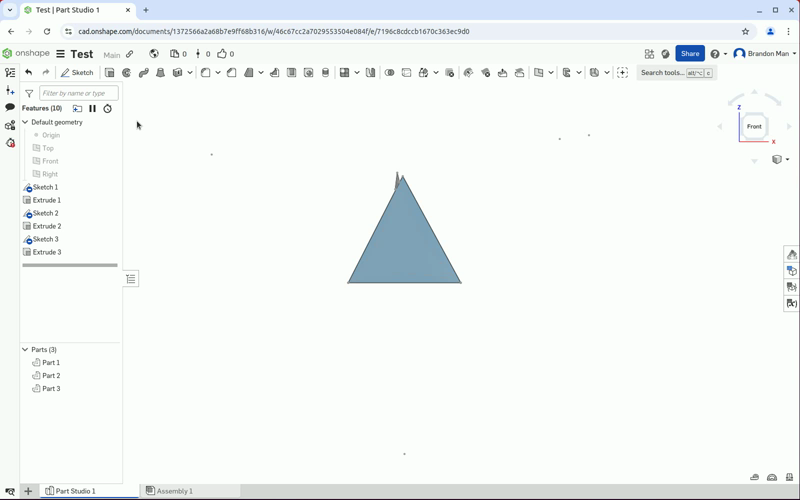
key(left, 2)
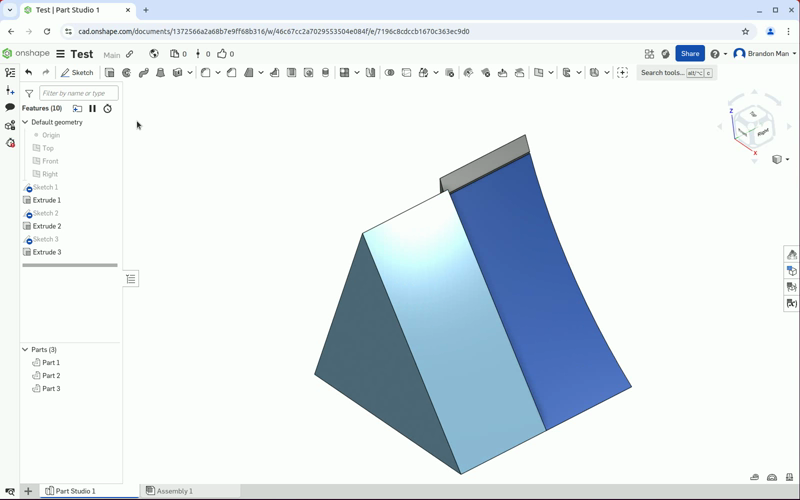
key(down, 2)
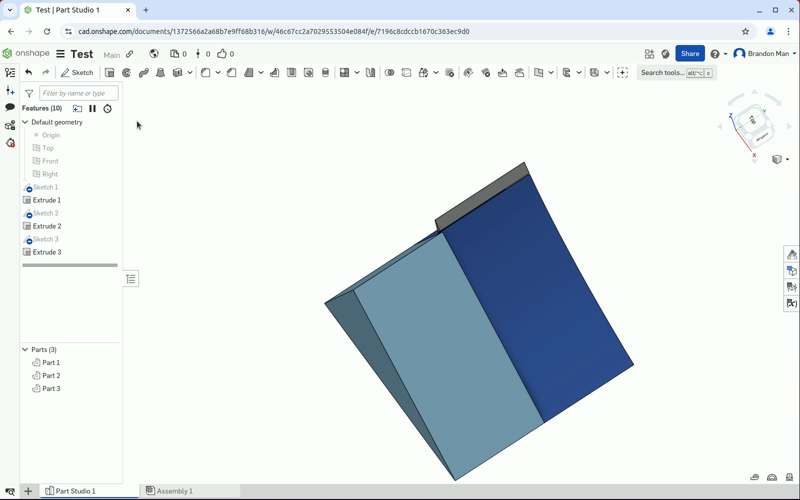
key(up, 2)
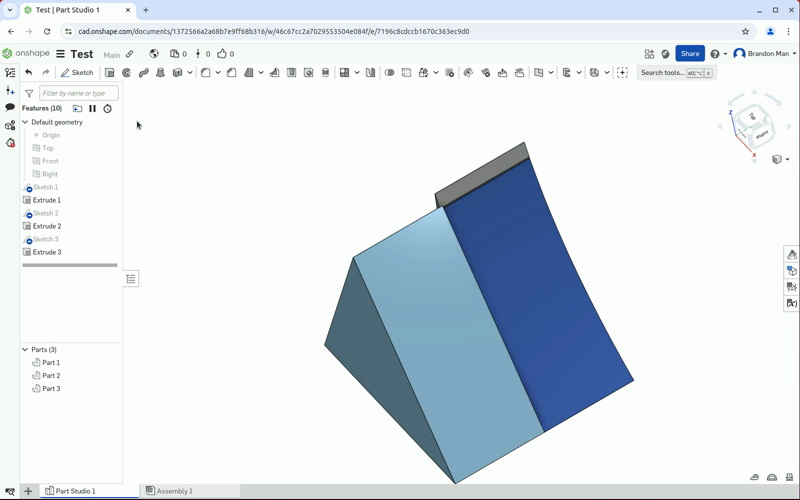
key(right, 2)
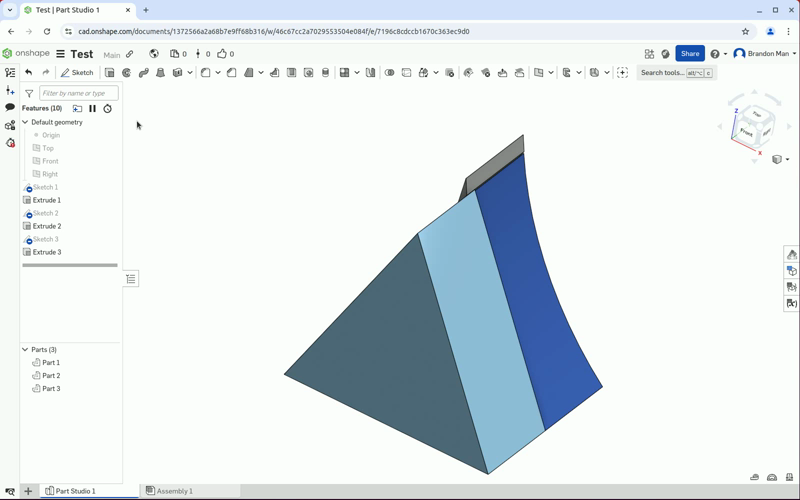
mouse_move(73, 189)
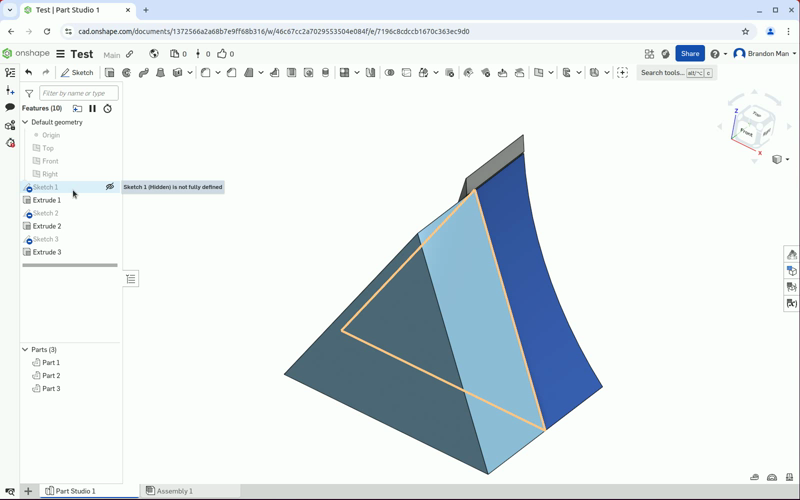
click(73, 189)